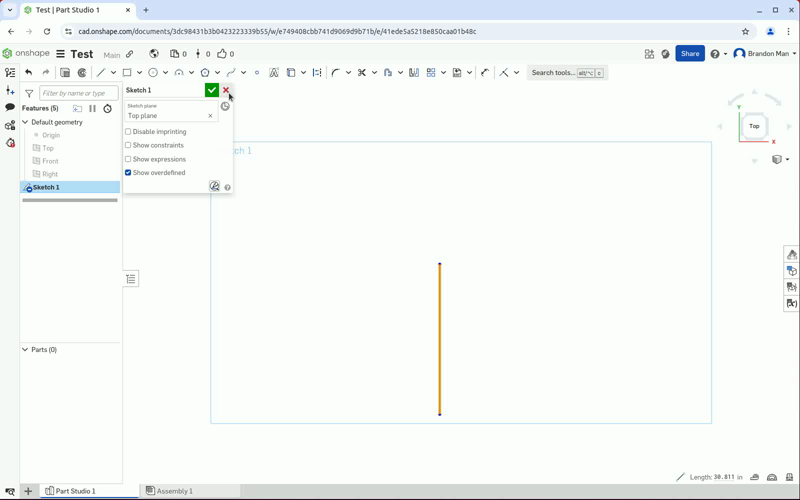
key(shift+h)
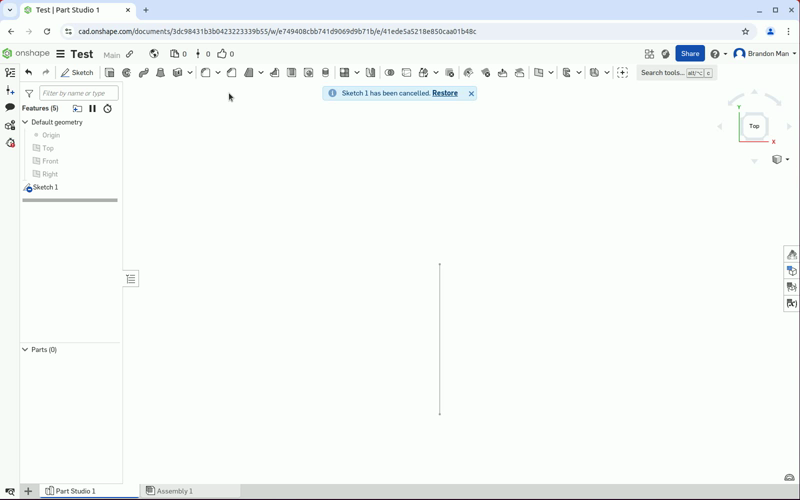
mouse_move(73, 352)
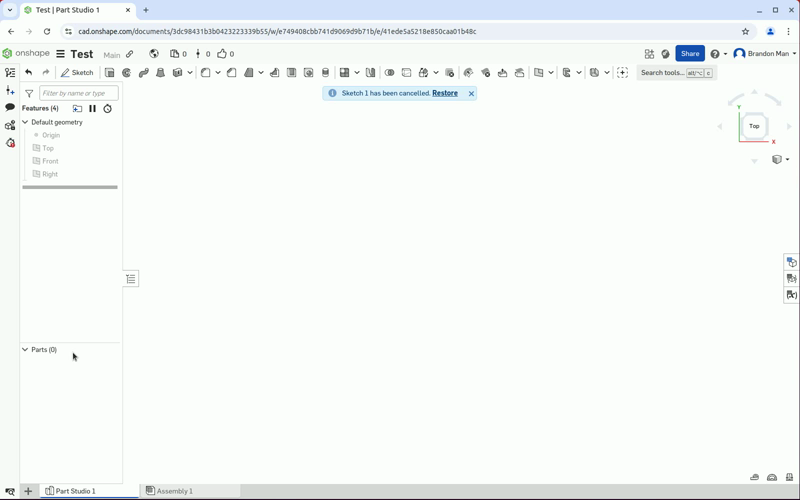
key(y)
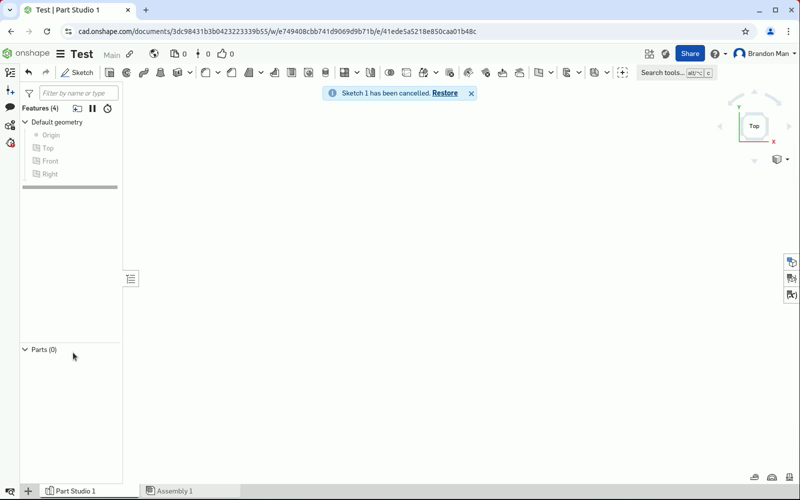
key(shift+p)
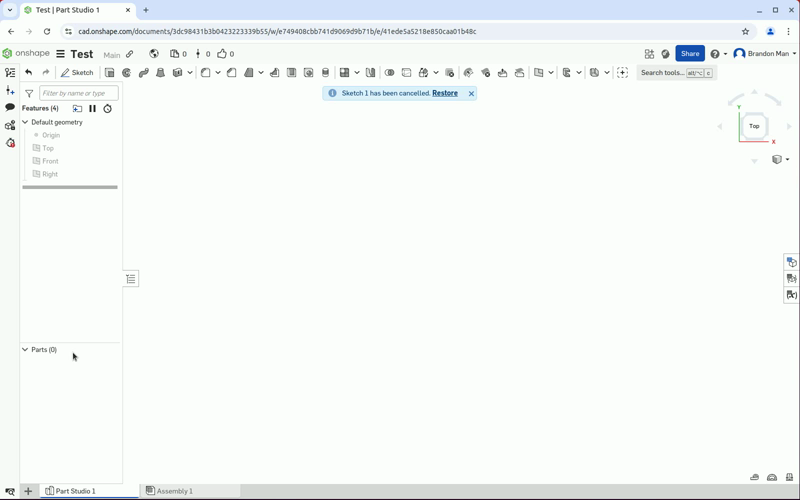
key(space)
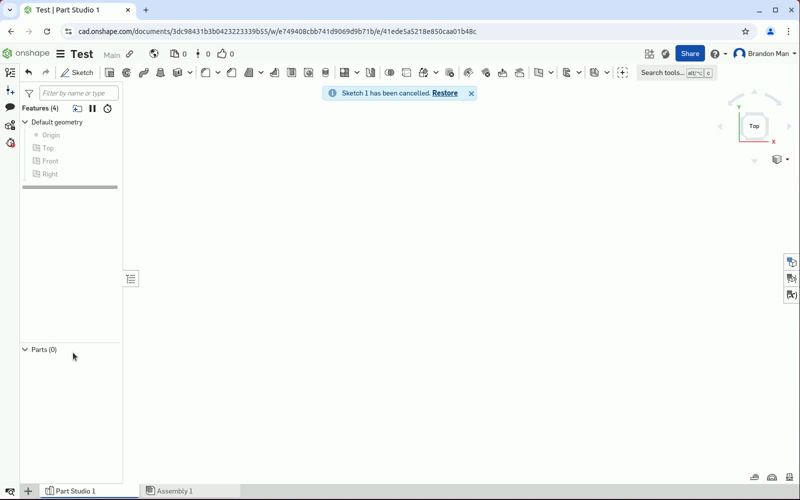
key_down(shift)
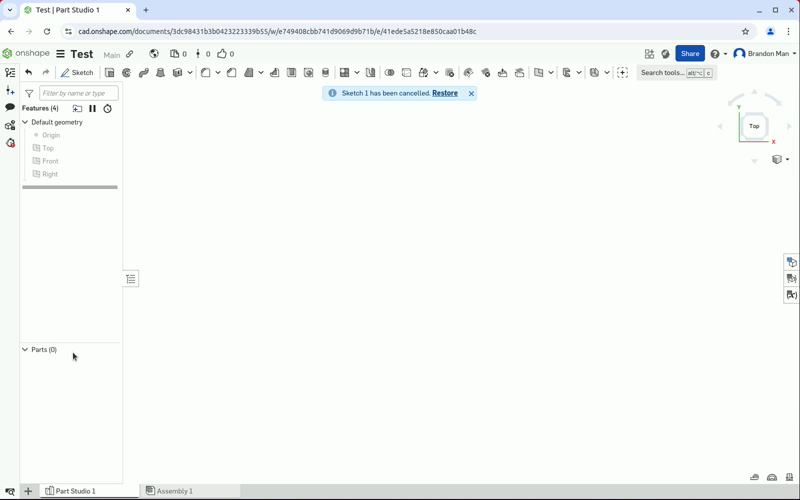
key(up)
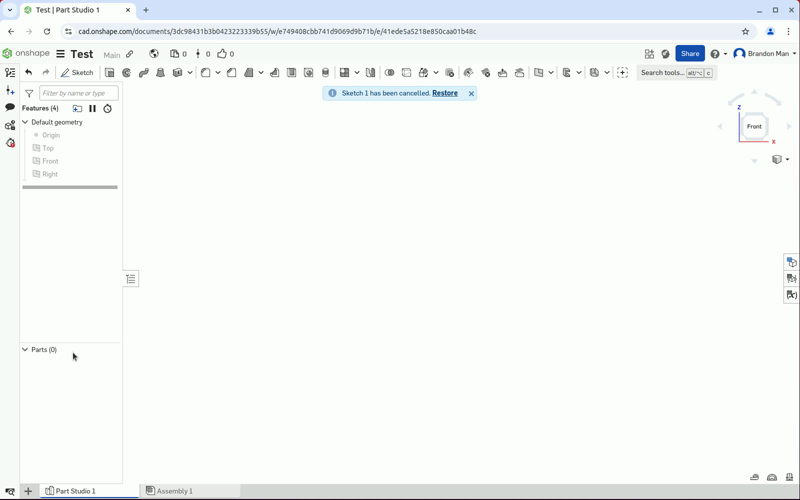
key_up(shift)
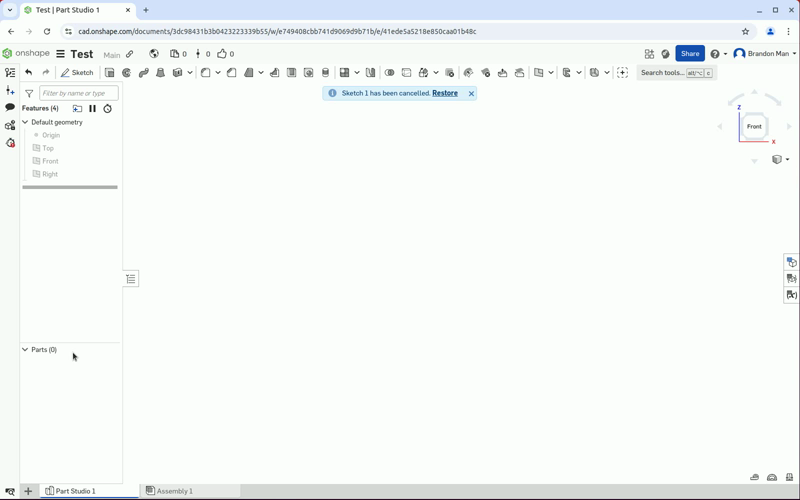
key(space)
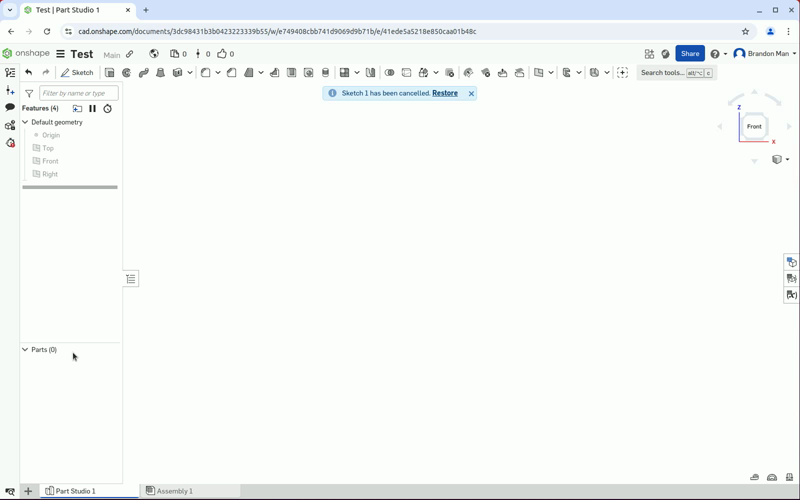
key_down(shift)
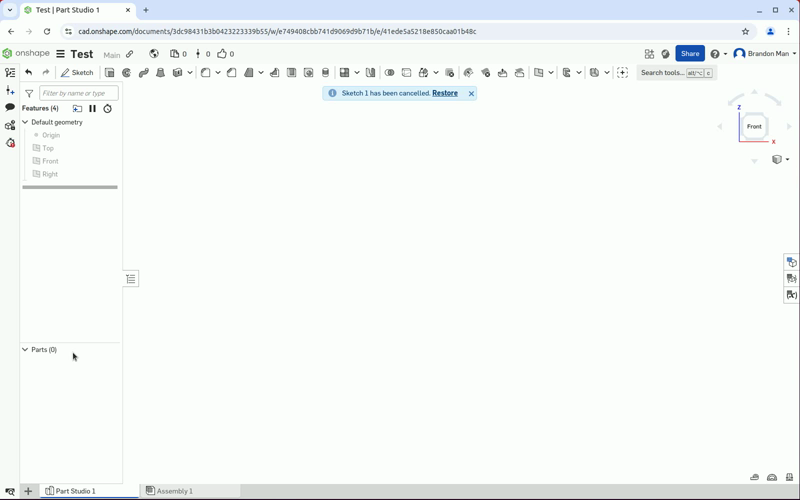
key(left)
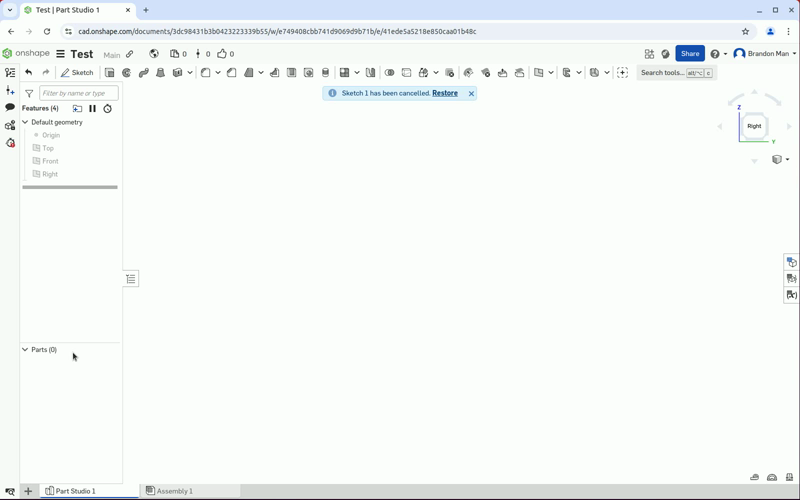
key_up(shift)
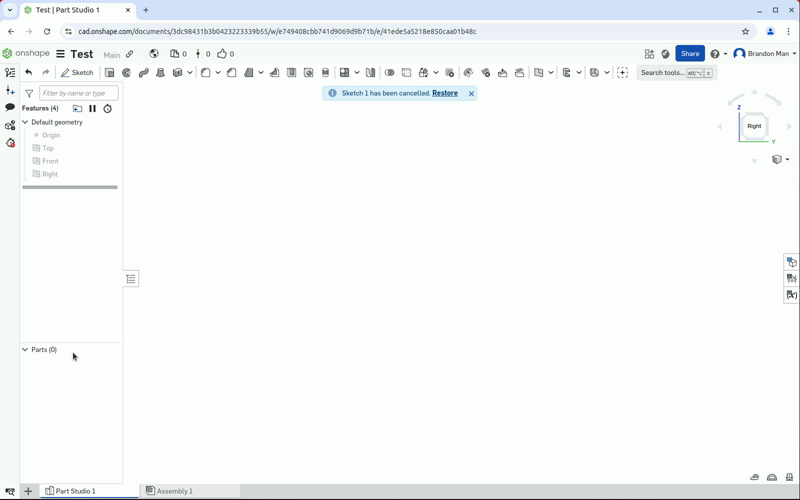
mouse_move(73, 352)
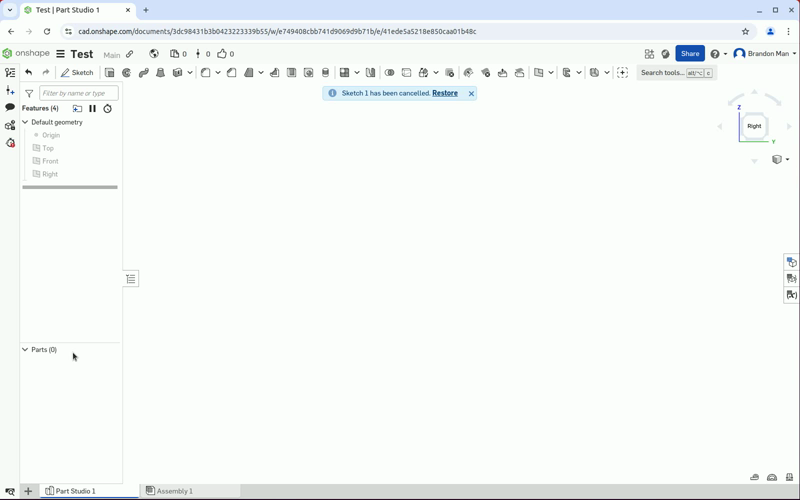
key(shift+y)
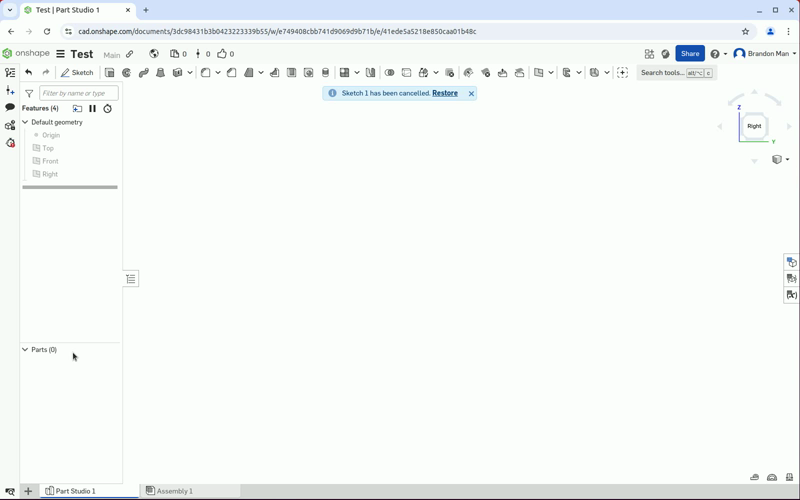
key(shift+s)
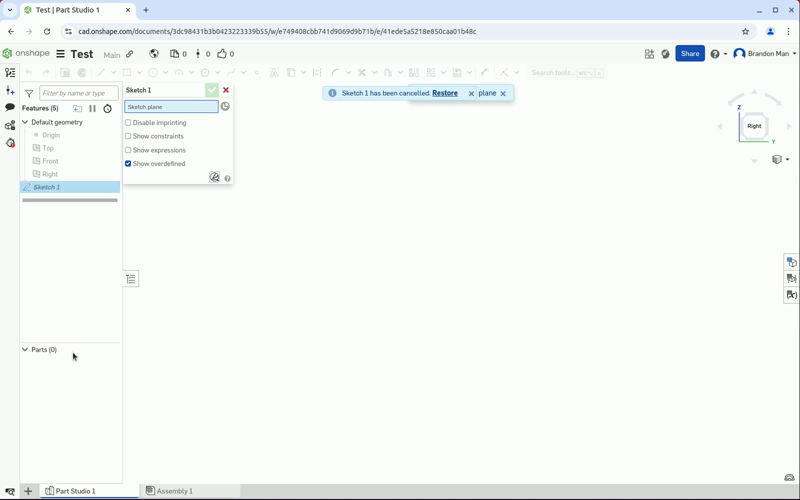
mouse_move(73, 176)
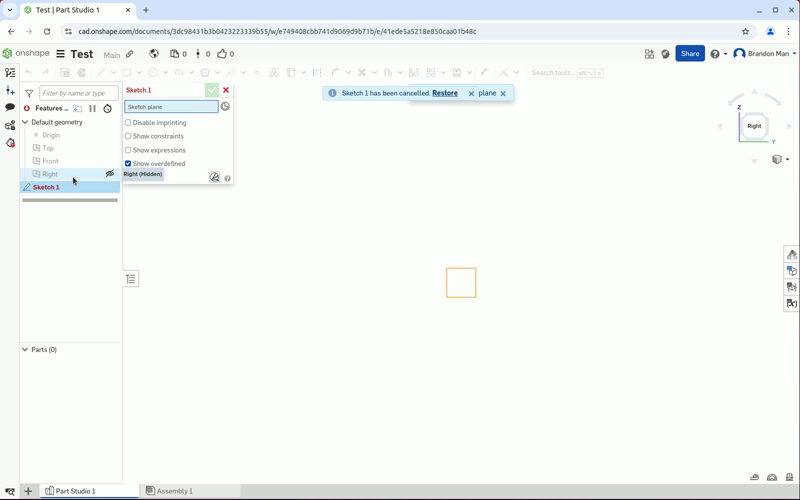
click(73, 176)
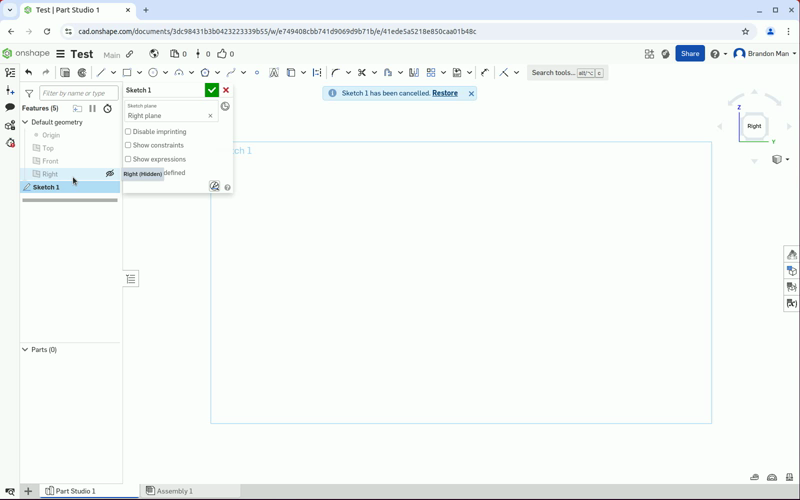
mouse_move(73, 352)
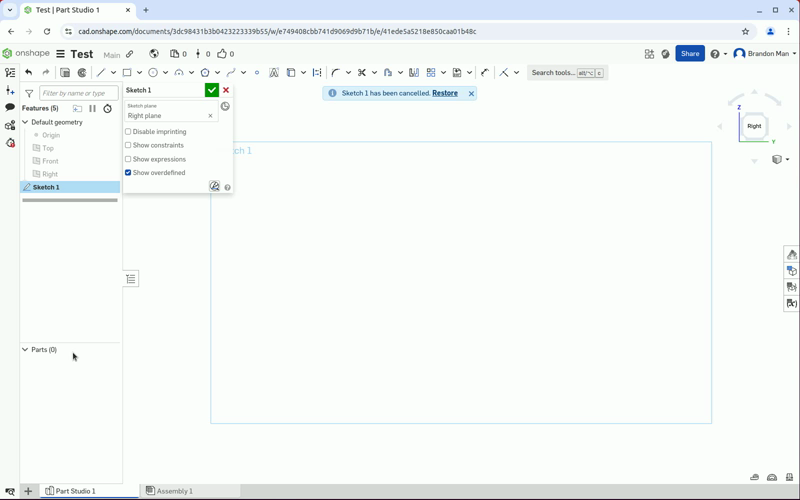
key(y)
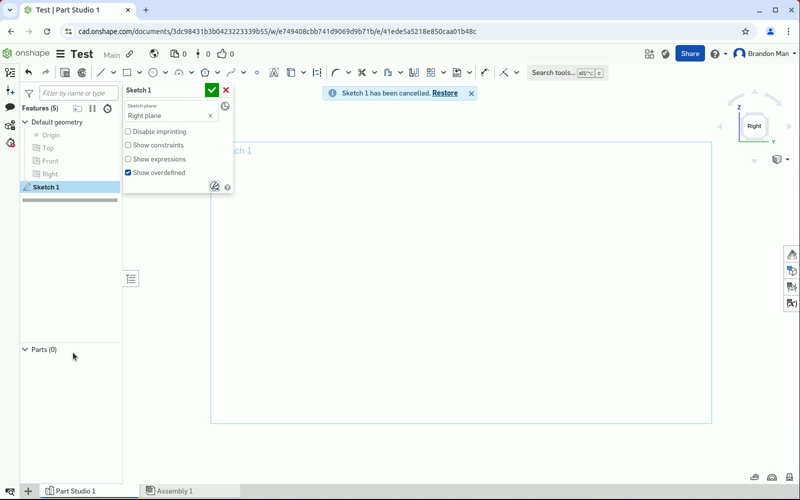
key(l)
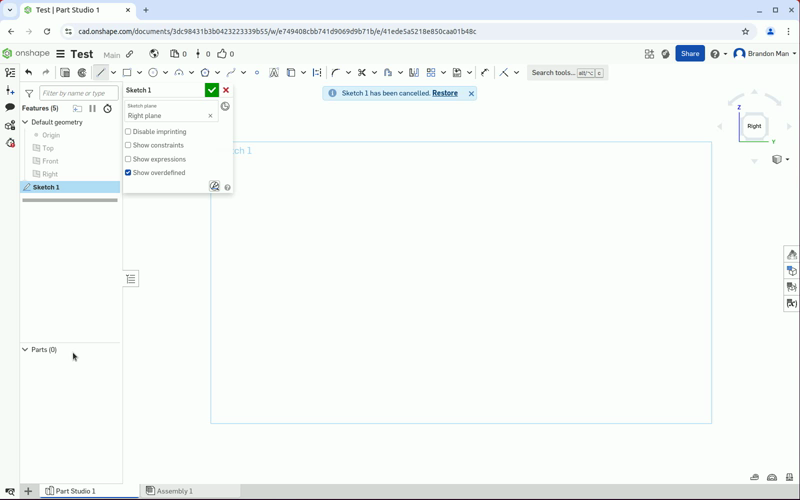
key_down(shift)
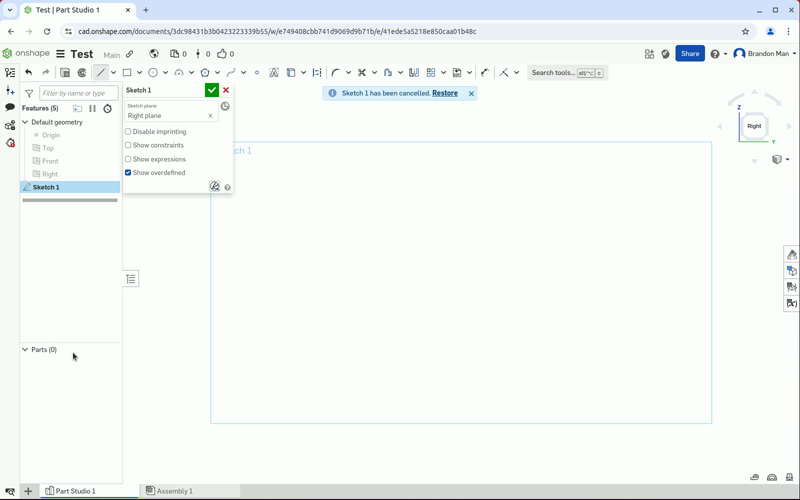
mouse_move(357, 349)
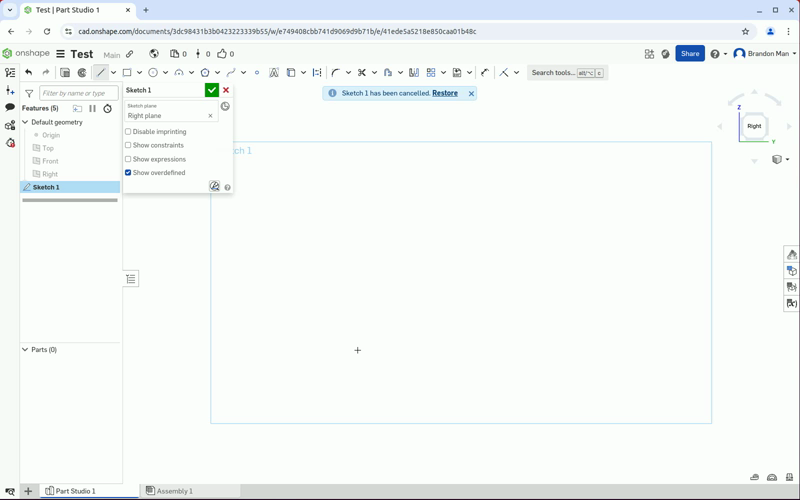
click(357, 349)
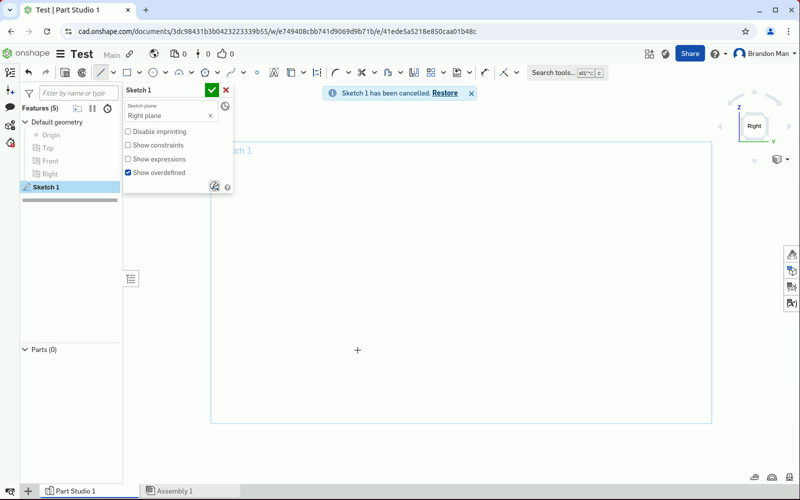
key_up(shift)
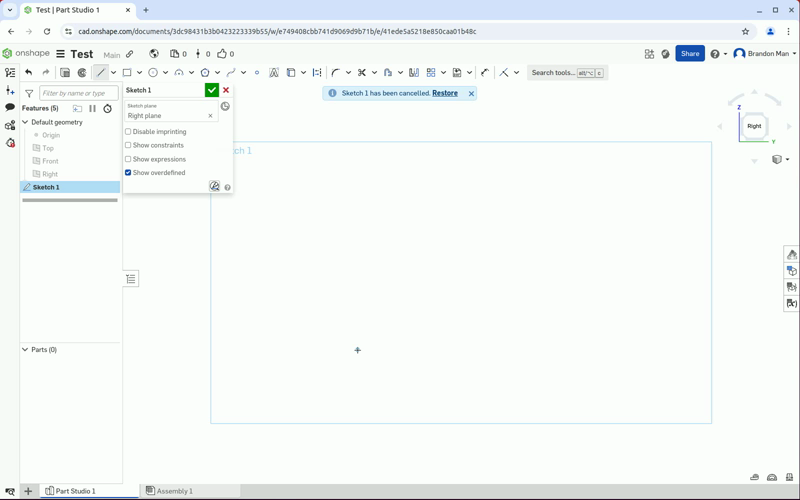
key_down(shift)
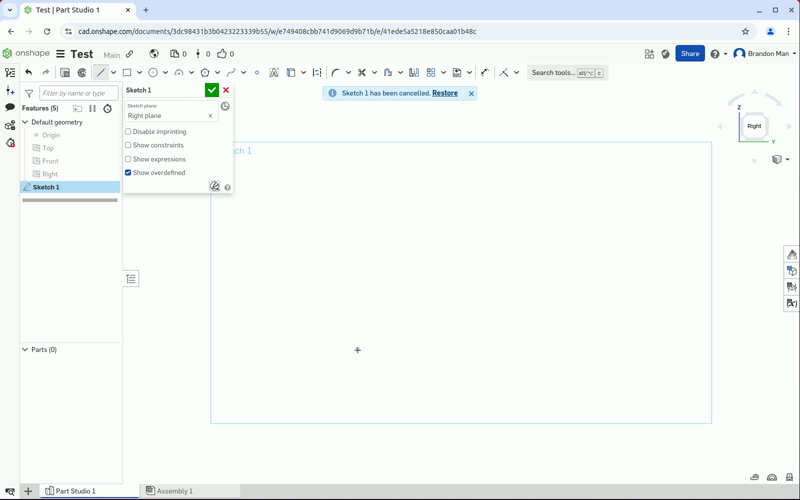
mouse_move(387, 349)
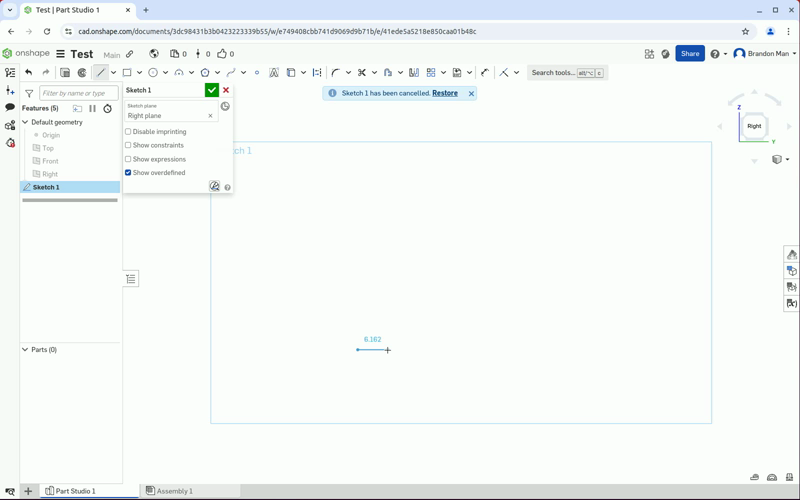
mouse_move(382, 349)
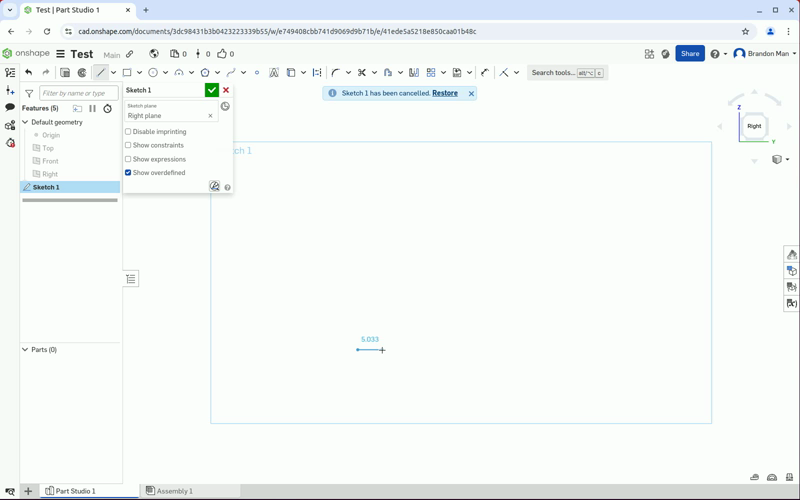
click(382, 349)
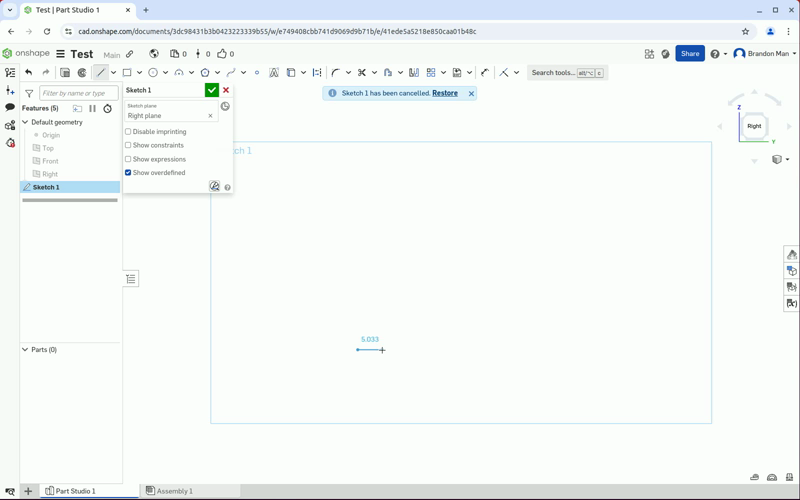
key_up(shift)
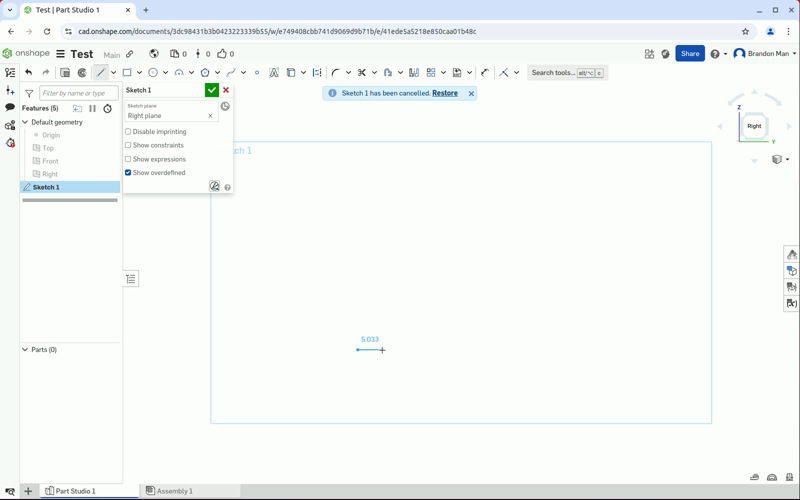
key_down(shift)
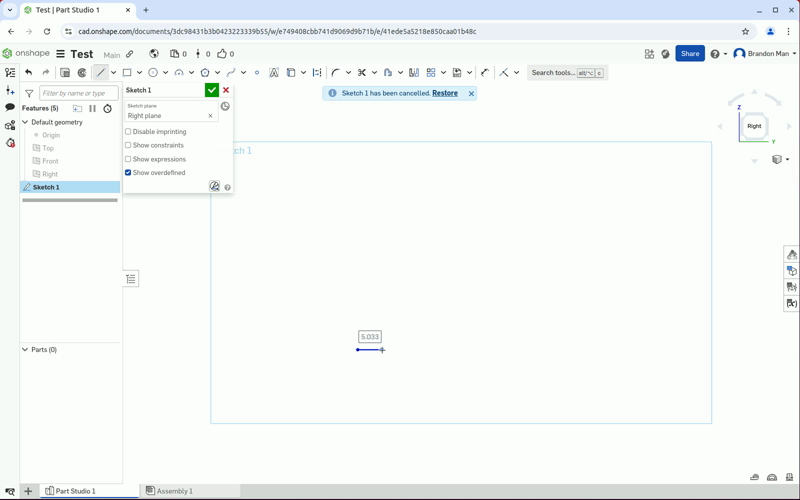
mouse_move(382, 266)
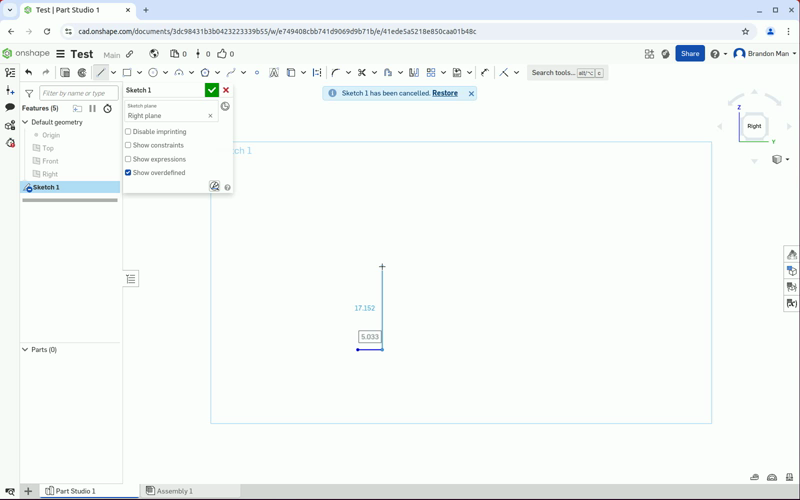
click(382, 266)
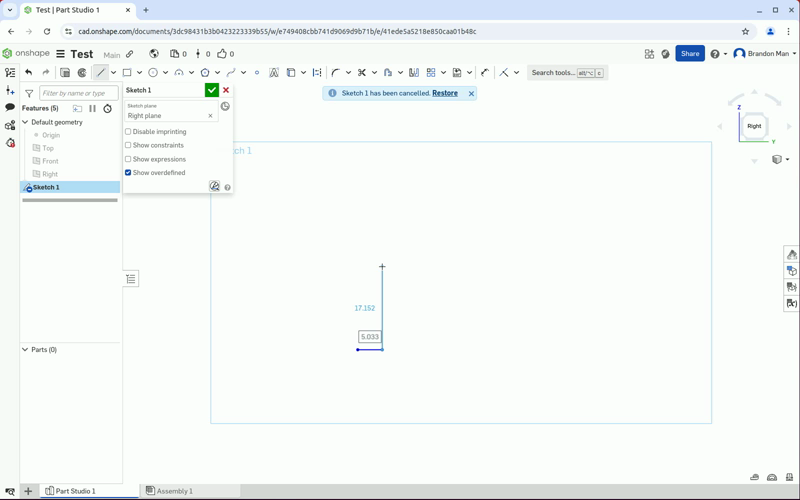
key_up(shift)
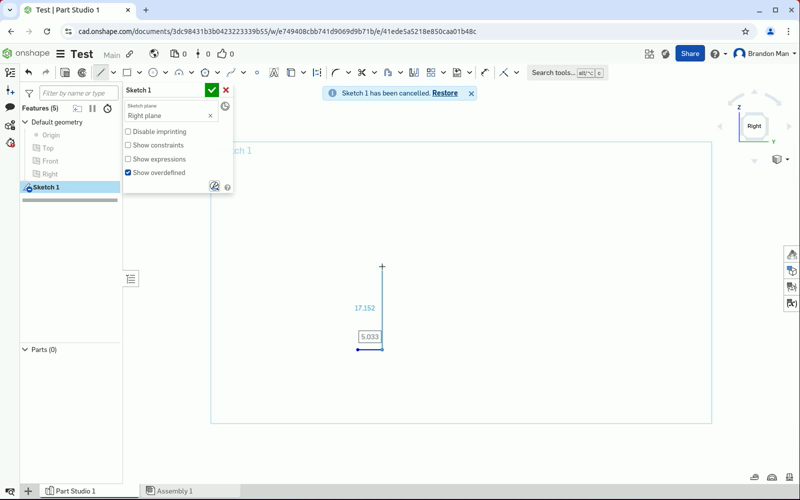
key_down(shift)
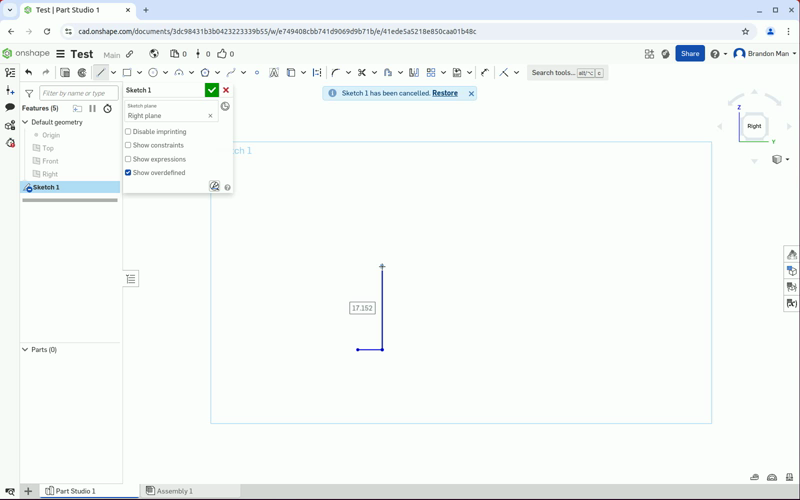
mouse_move(547, 266)
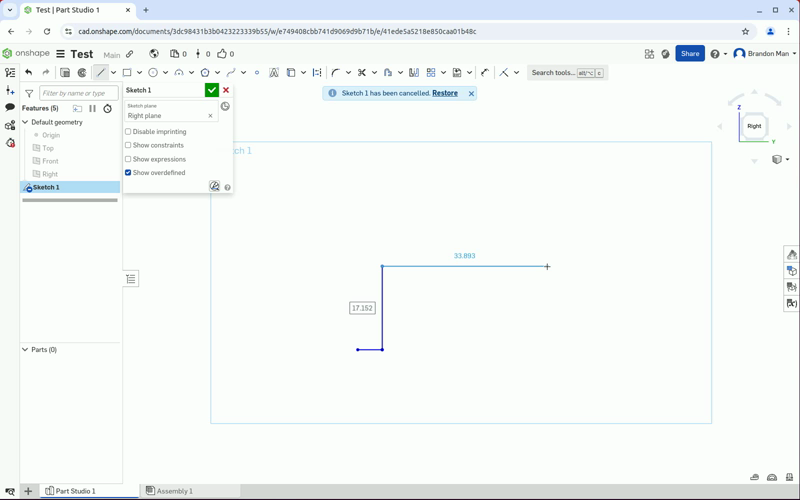
click(547, 266)
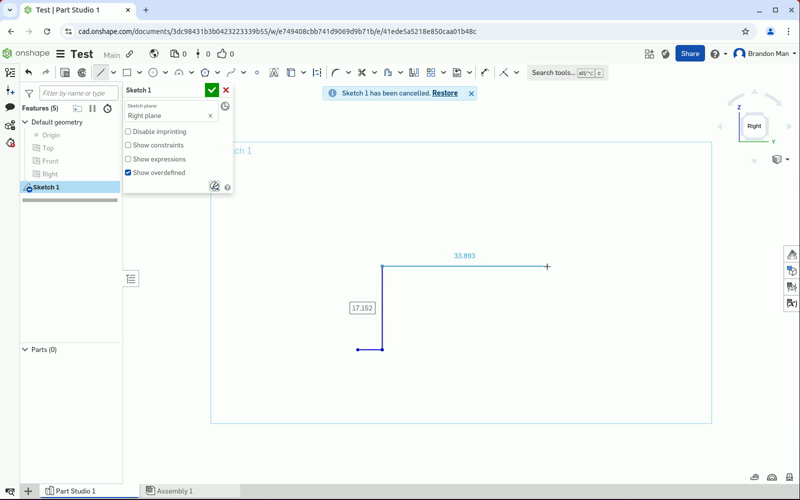
key_up(shift)
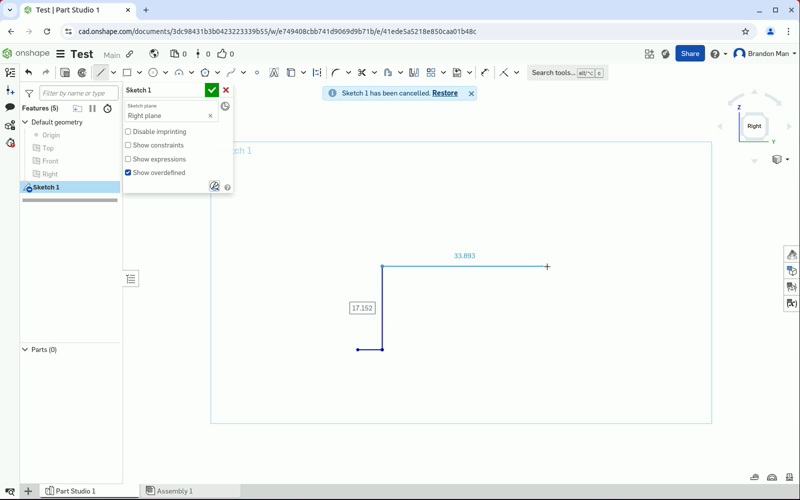
key_down(shift)
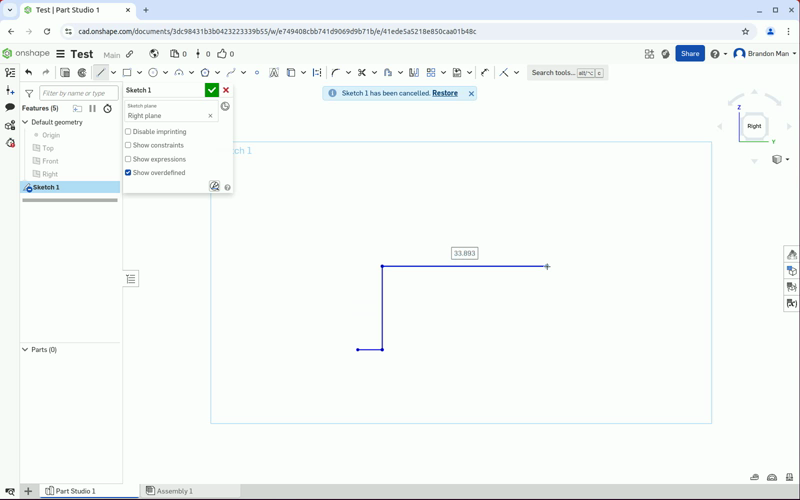
mouse_move(547, 349)
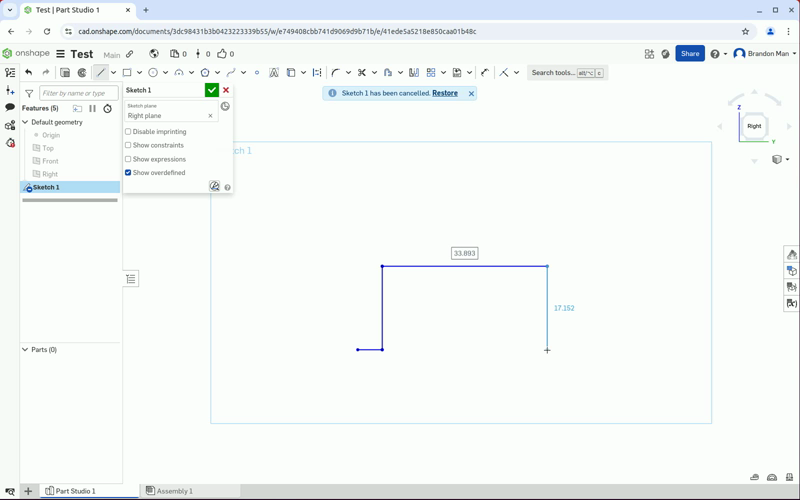
click(547, 349)
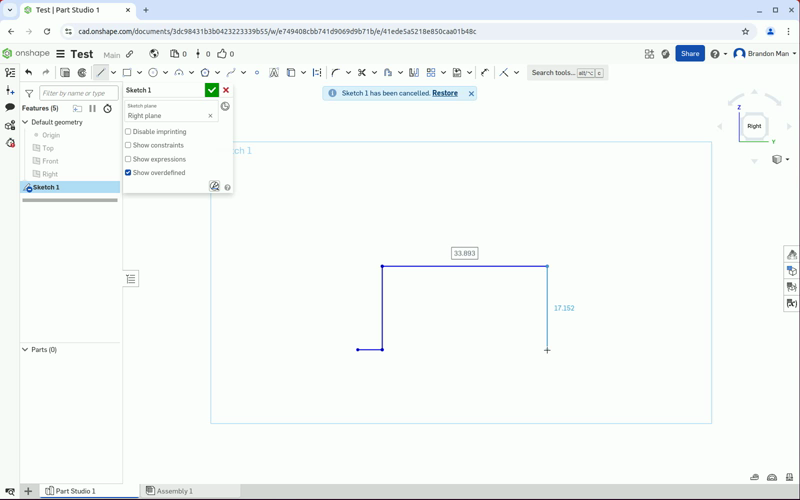
key_up(shift)
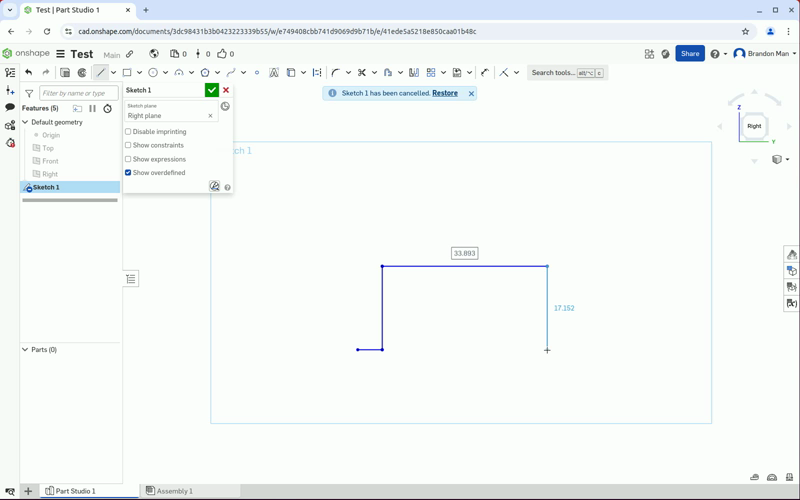
key_down(shift)
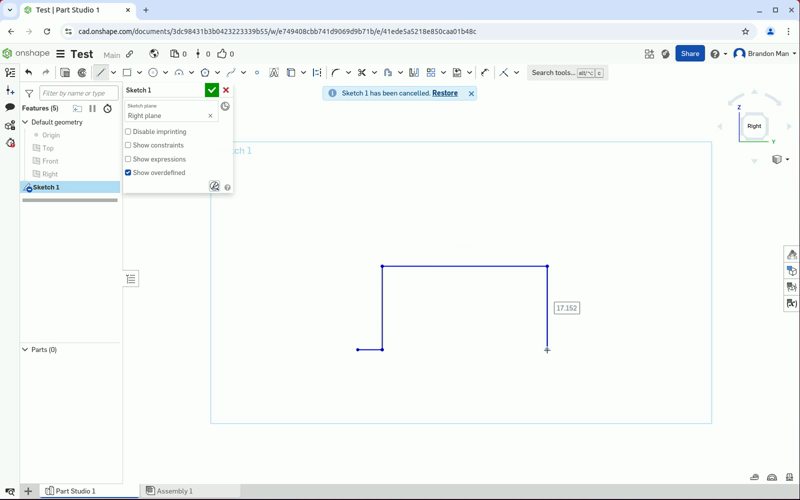
mouse_move(577, 349)
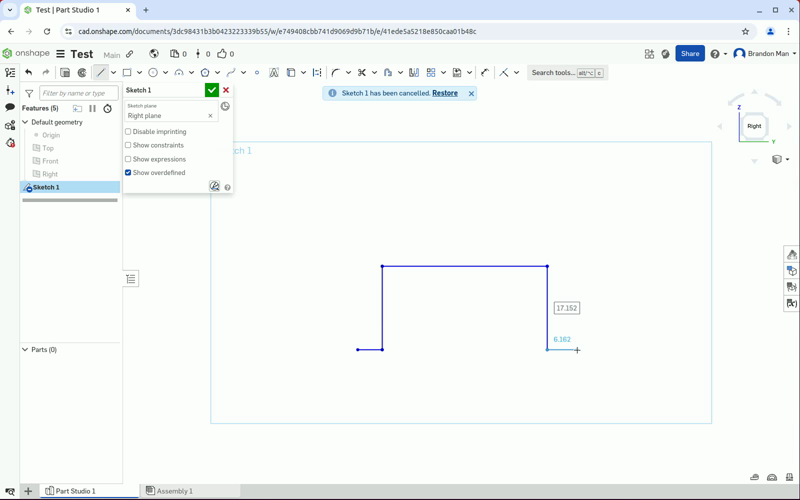
mouse_move(572, 349)
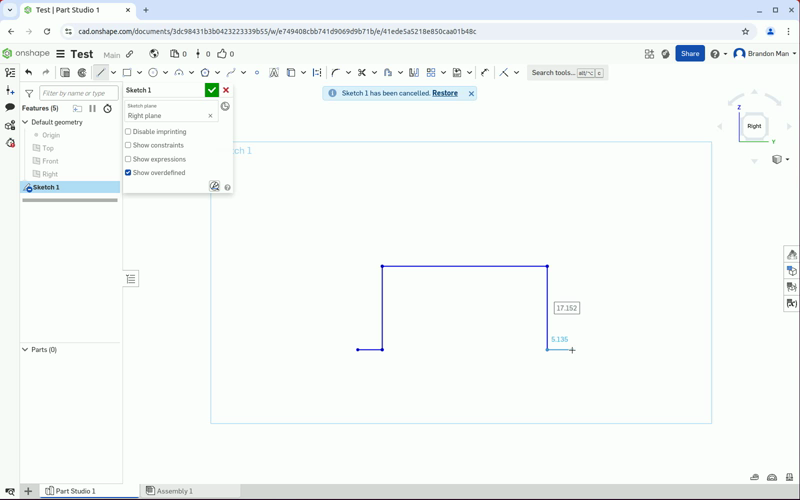
click(572, 349)
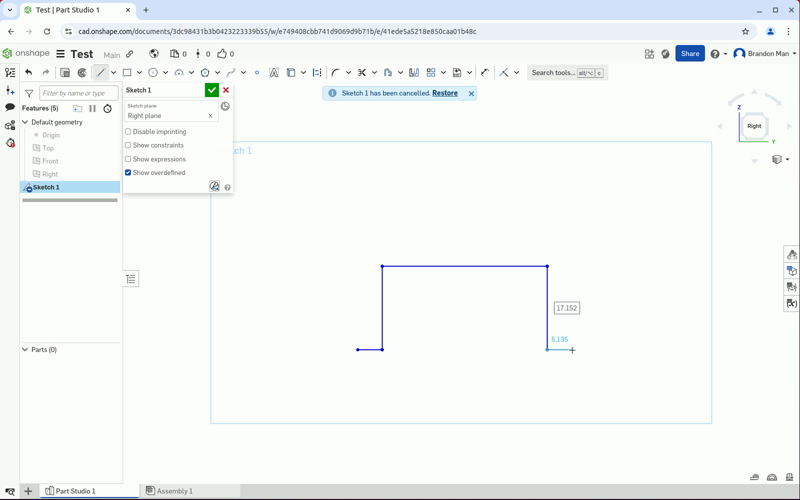
key_up(shift)
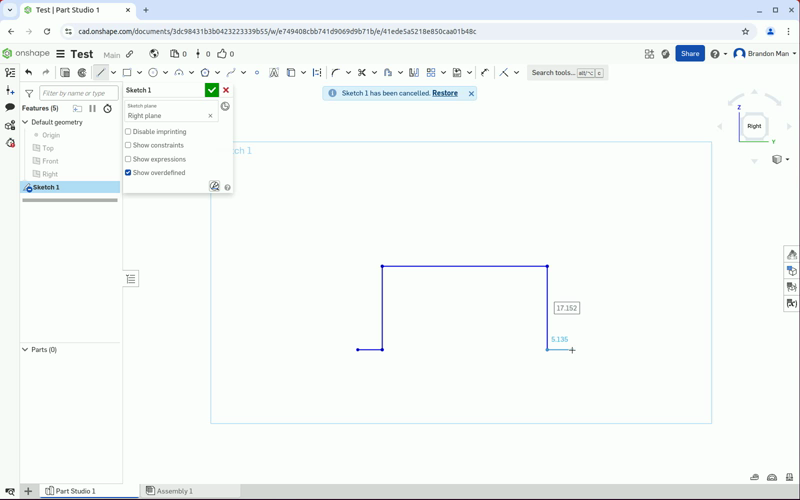
key_down(shift)
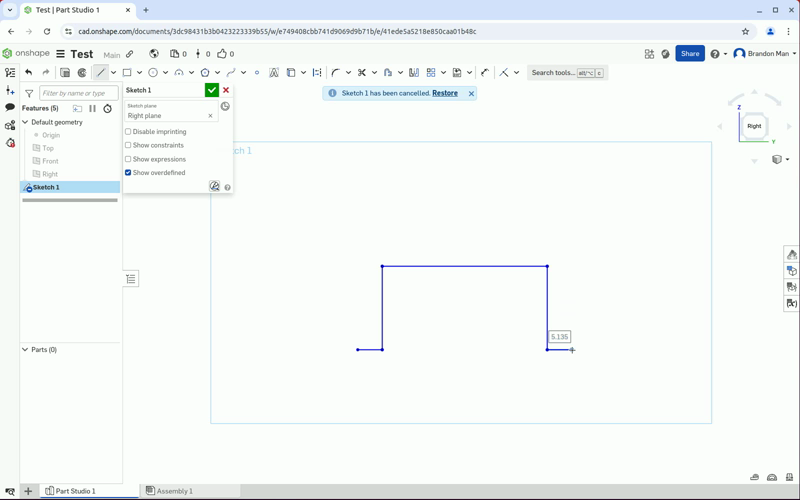
mouse_move(589, 349)
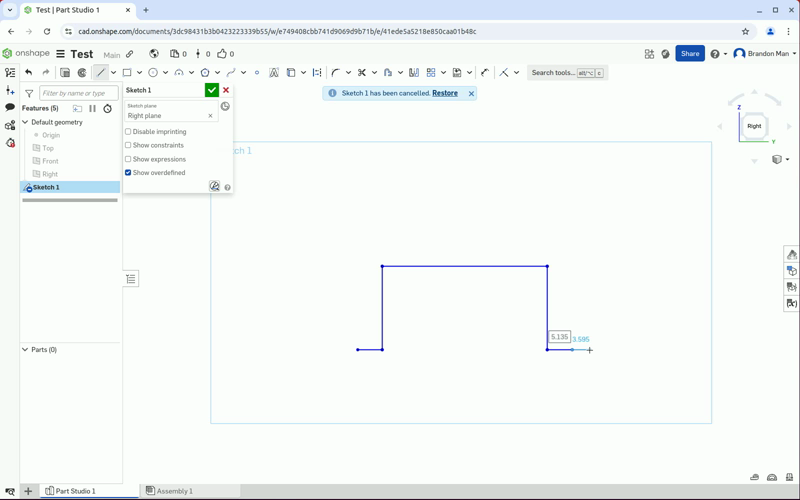
mouse_move(572, 340)
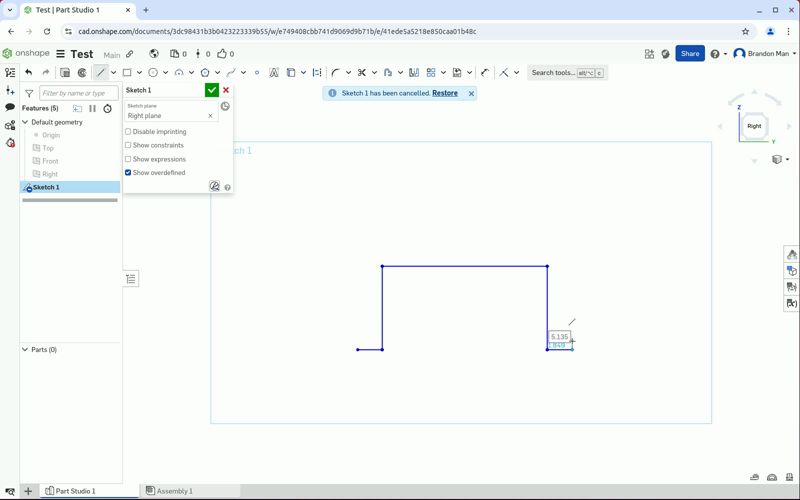
click(572, 340)
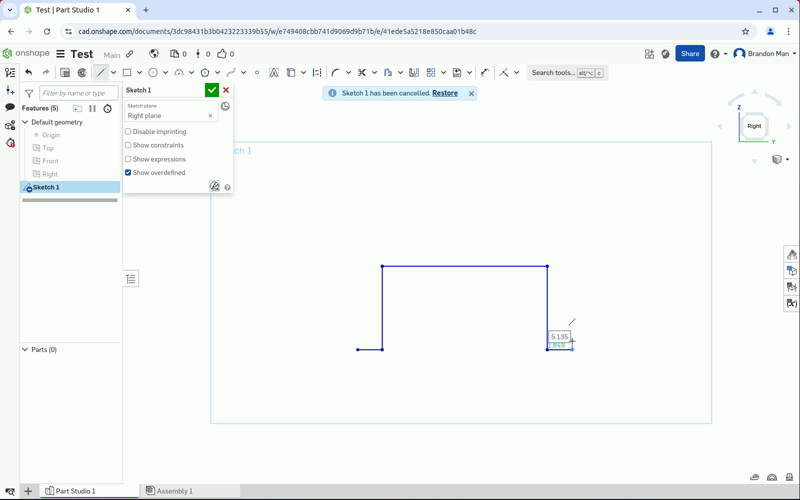
key_up(shift)
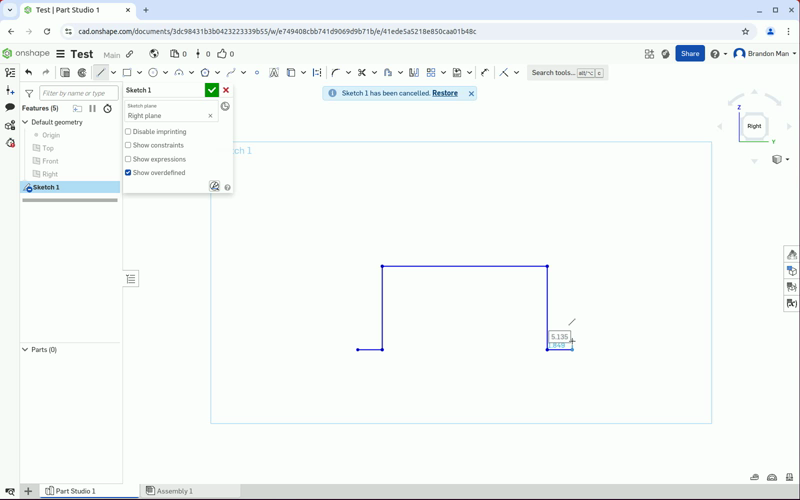
key_down(shift)
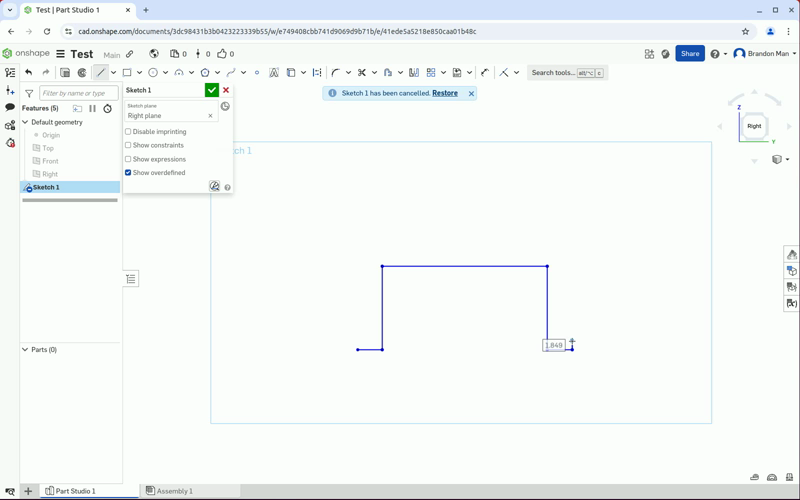
mouse_move(589, 340)
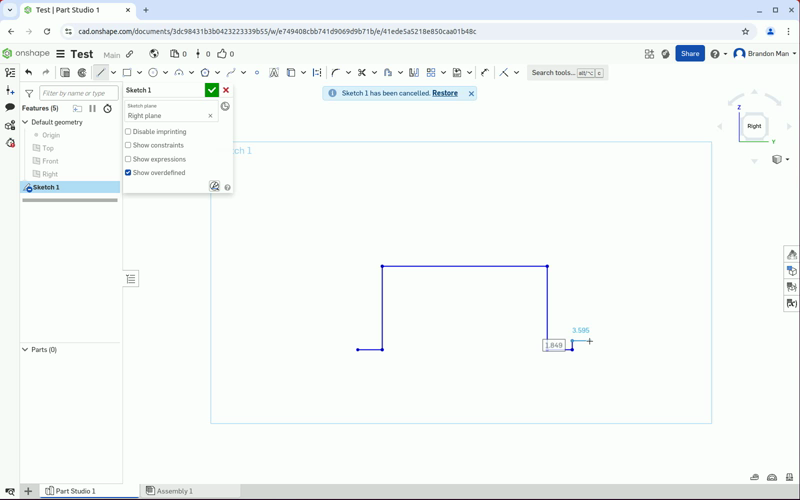
mouse_move(556, 340)
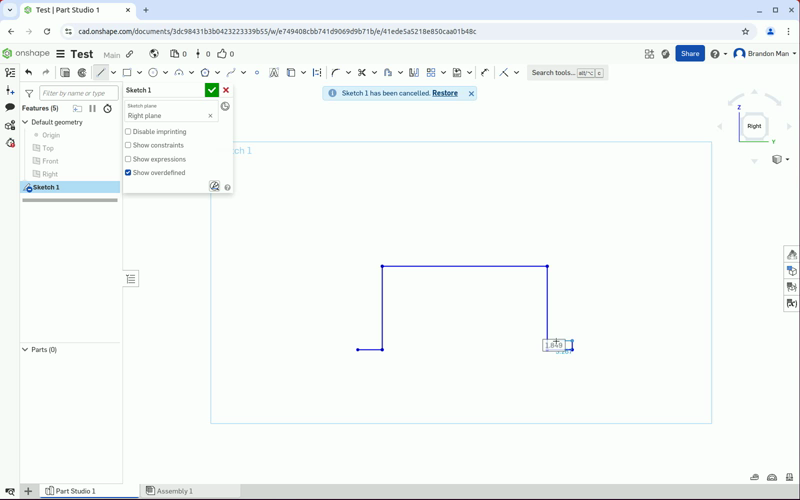
click(556, 340)
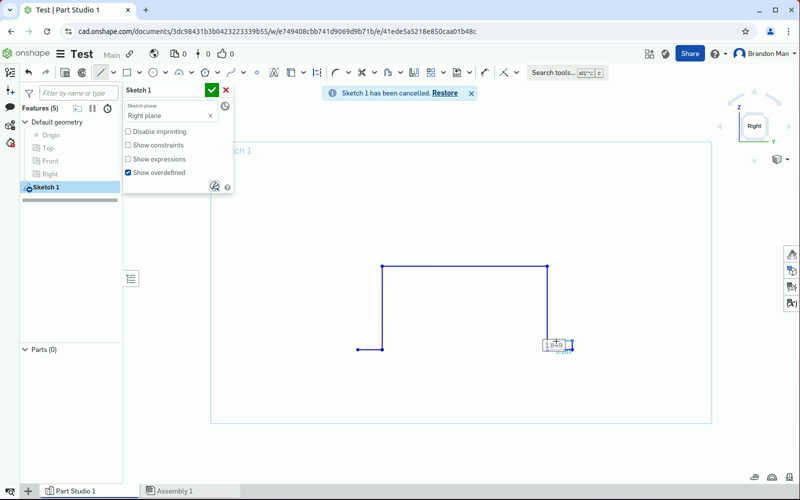
key_up(shift)
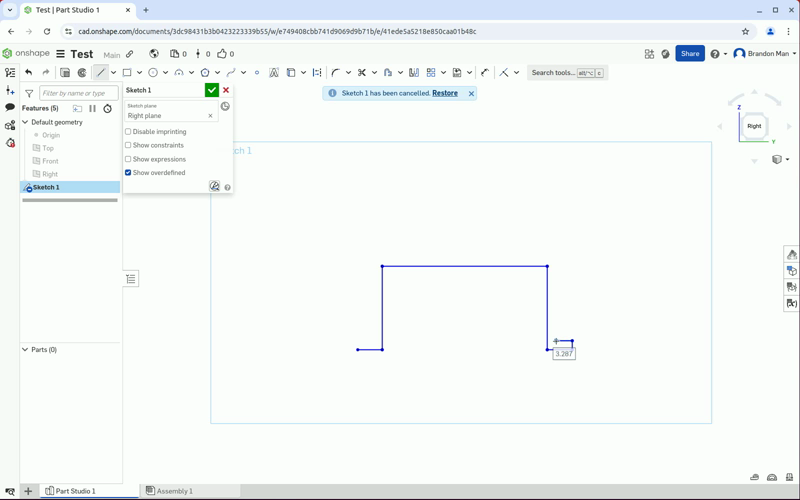
key_down(shift)
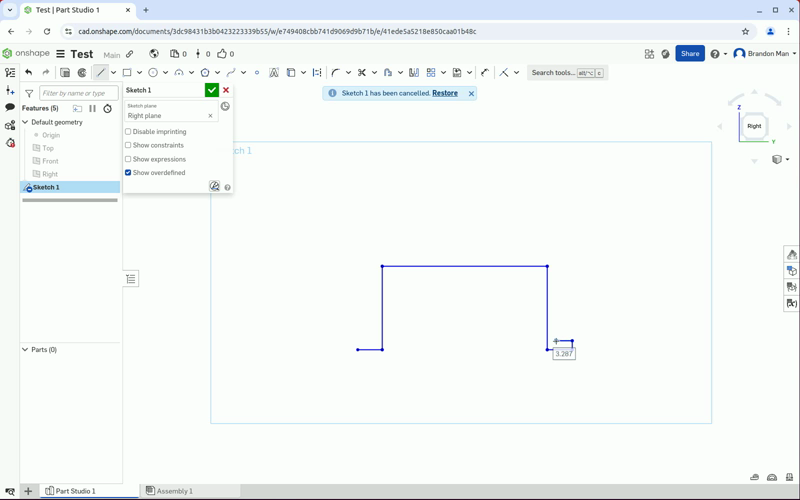
mouse_move(556, 259)
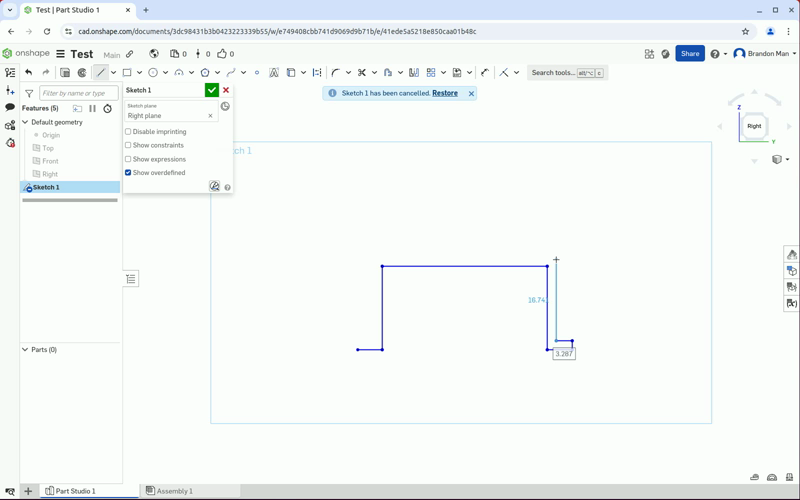
click(556, 259)
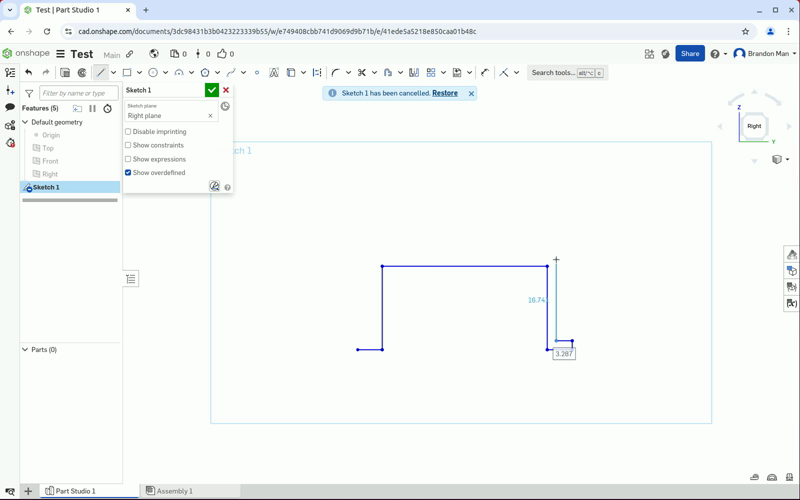
key_up(shift)
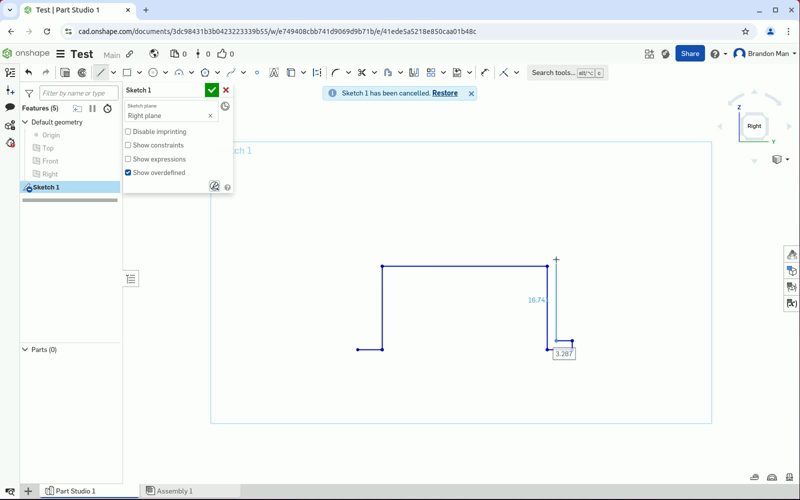
key_down(shift)
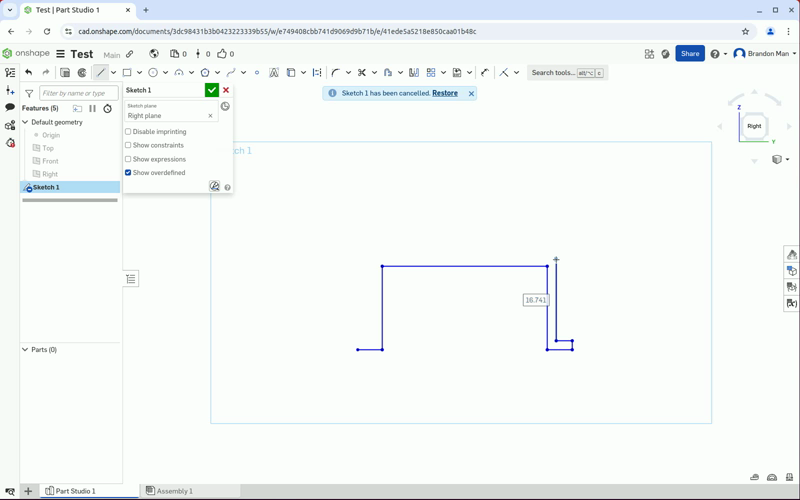
mouse_move(373, 259)
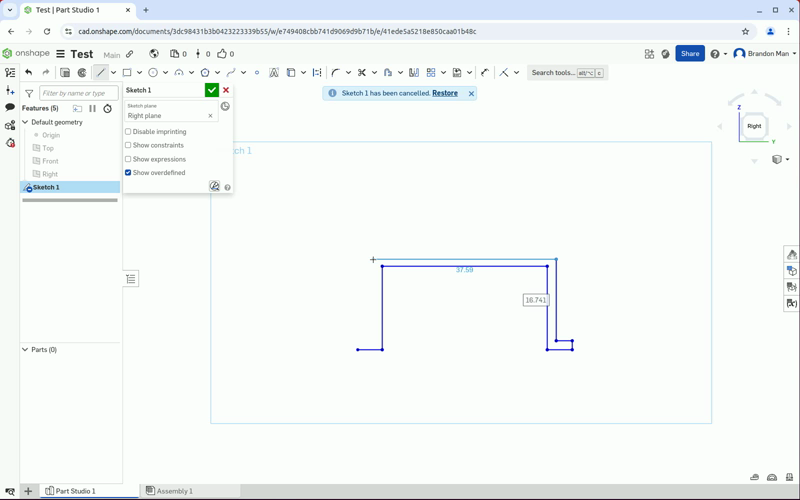
click(373, 259)
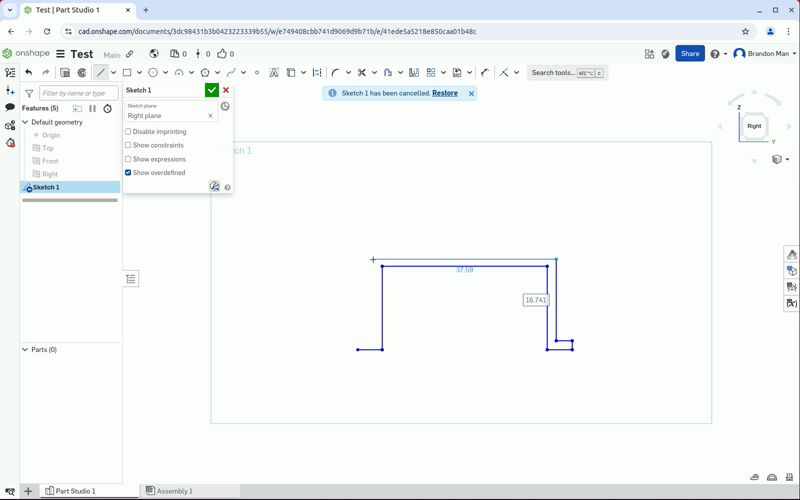
key_up(shift)
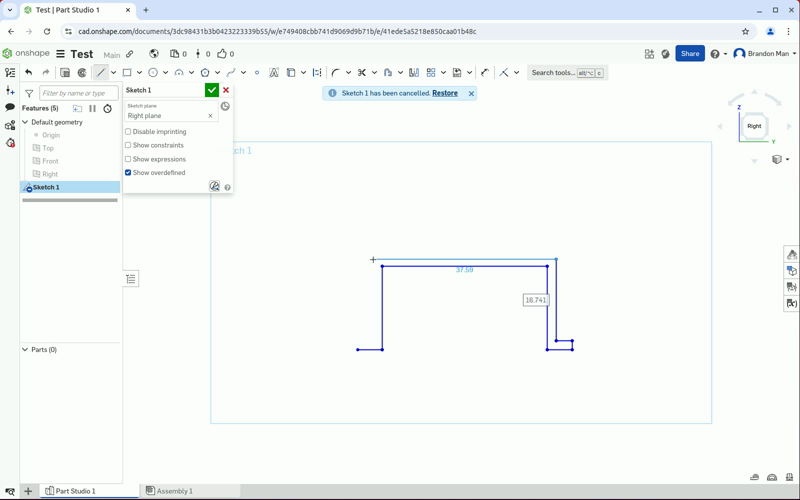
key_down(shift)
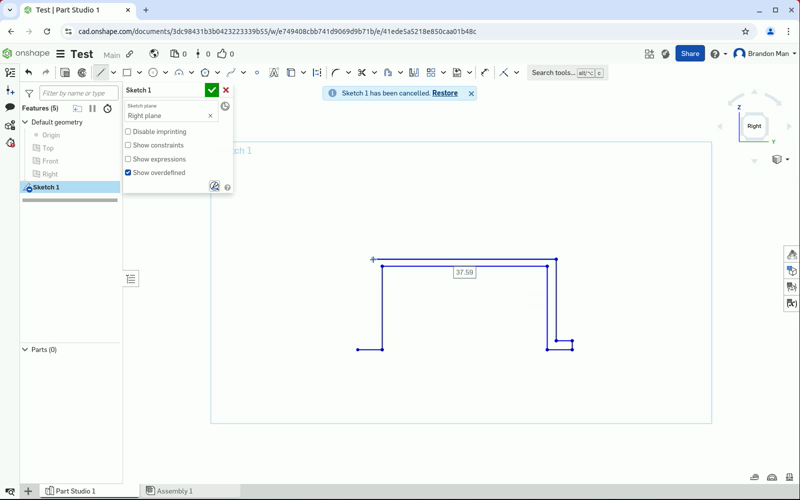
mouse_move(373, 340)
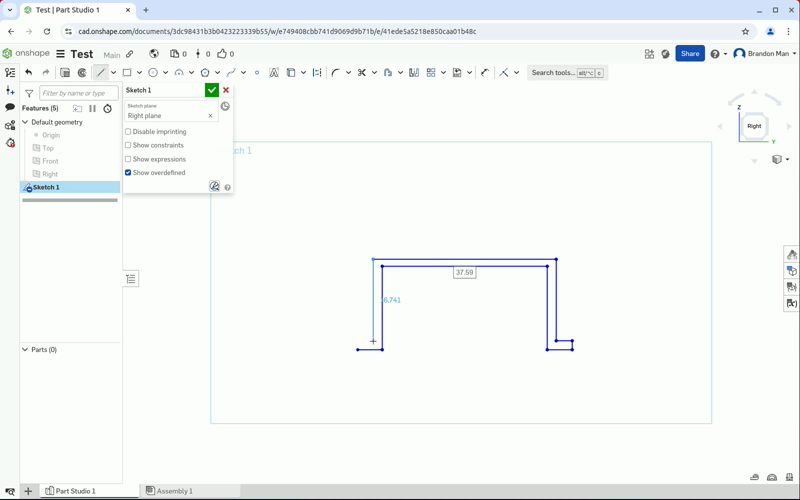
click(373, 340)
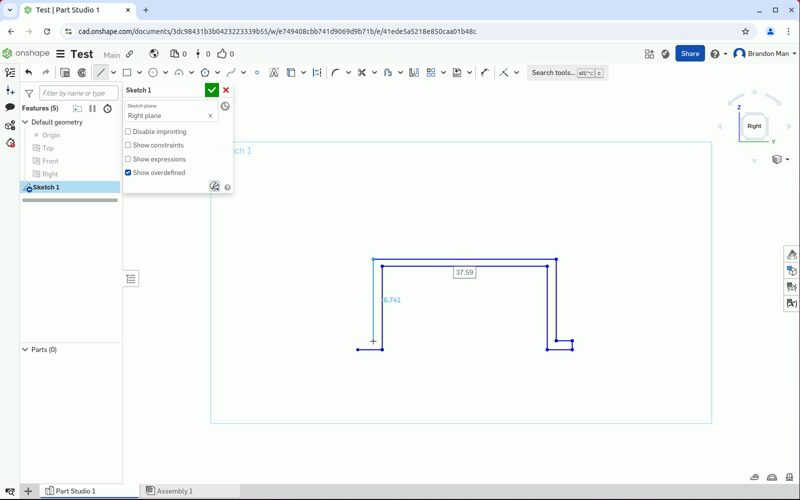
key_up(shift)
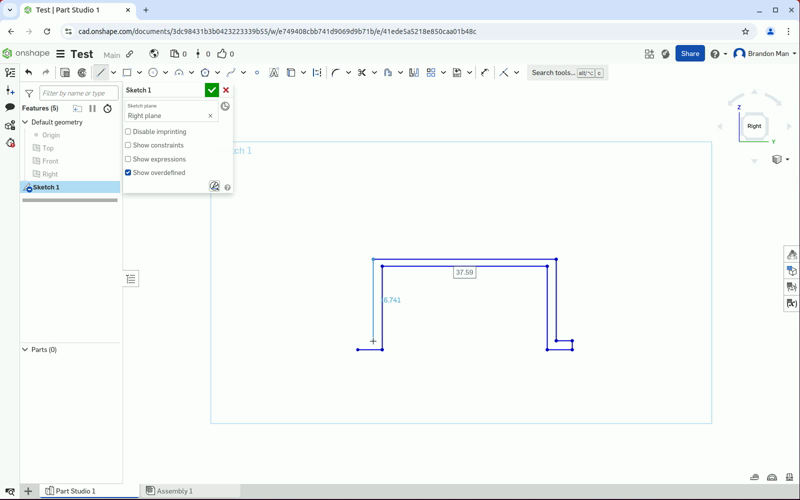
key_down(shift)
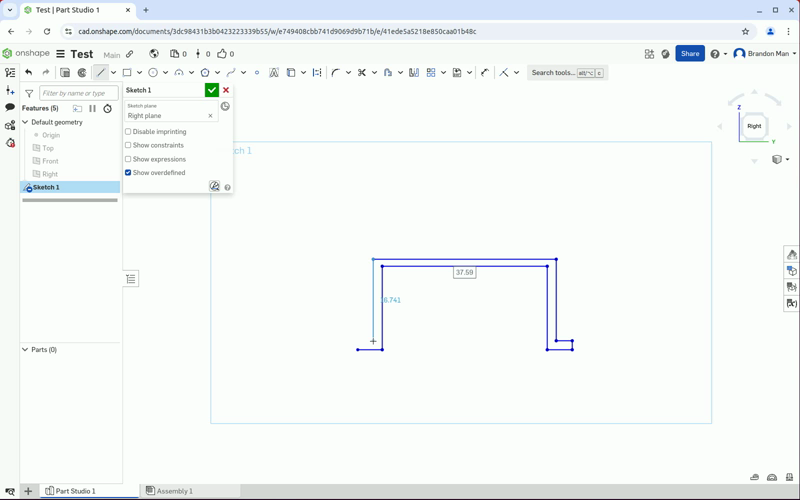
mouse_move(403, 340)
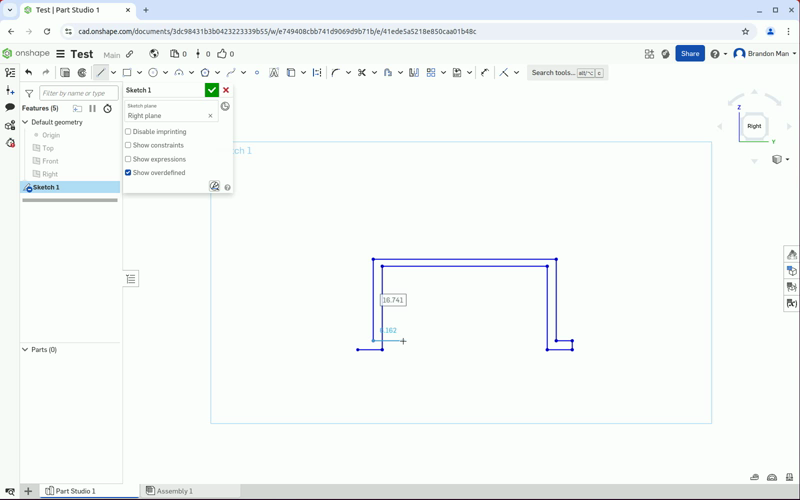
mouse_move(357, 340)
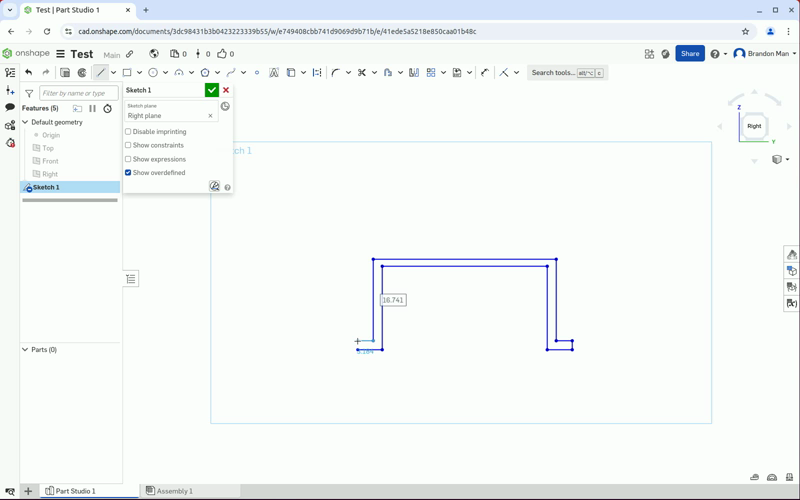
click(357, 340)
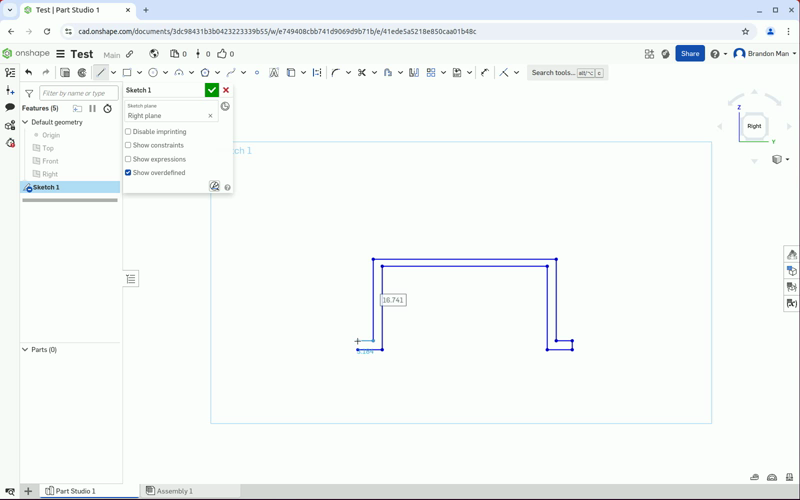
key_up(shift)
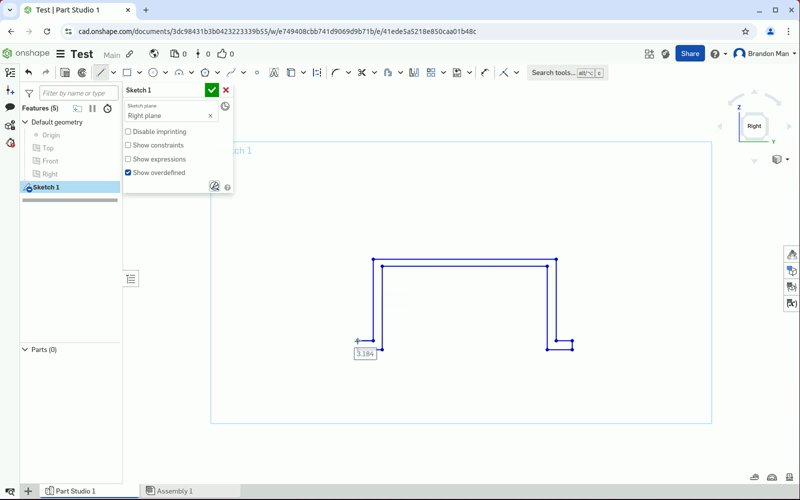
mouse_move(387, 340)
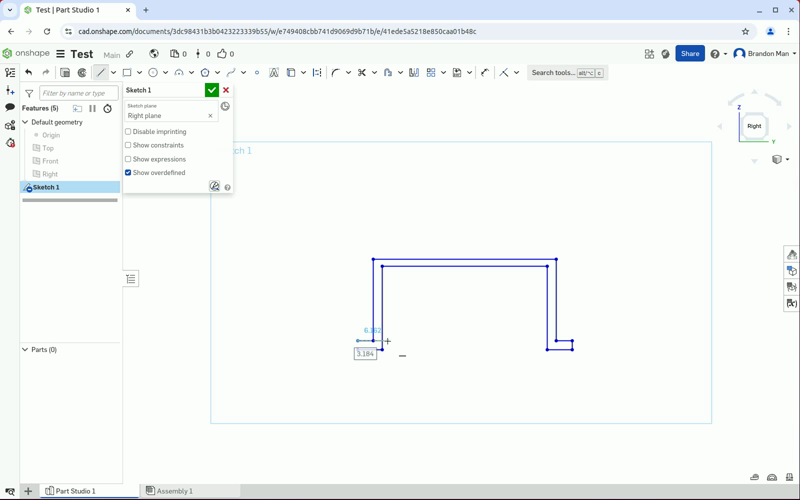
key_down(shift)
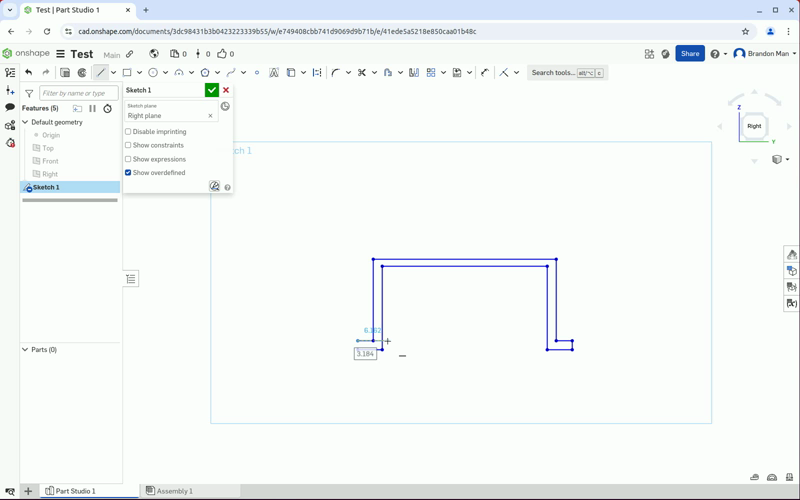
mouse_move(357, 349)
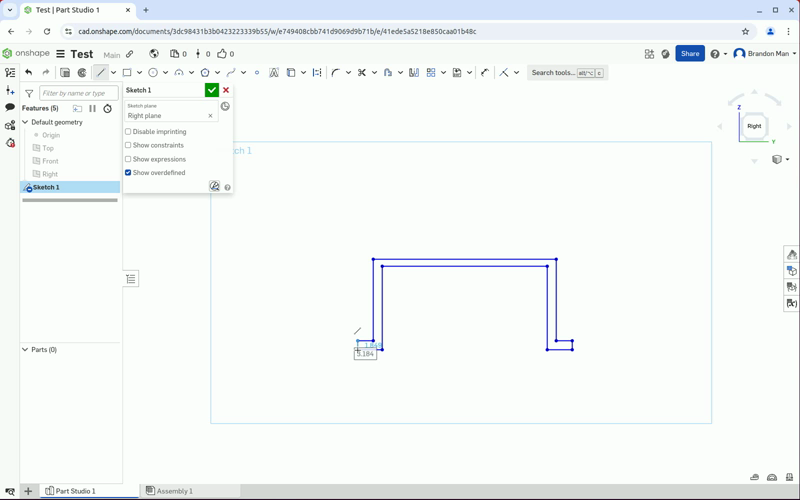
key_up(shift)
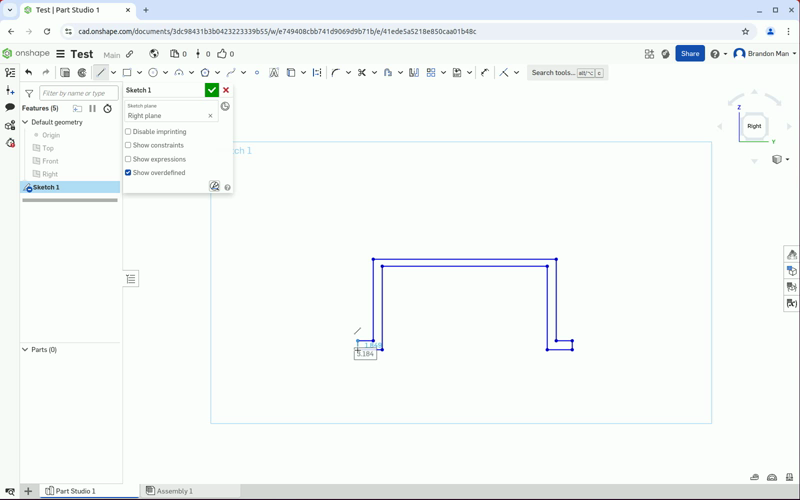
click(357, 349)
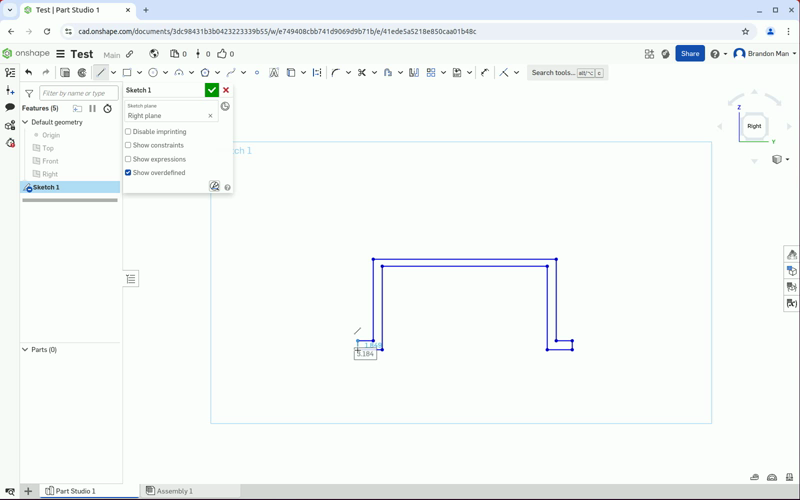
key(esc)
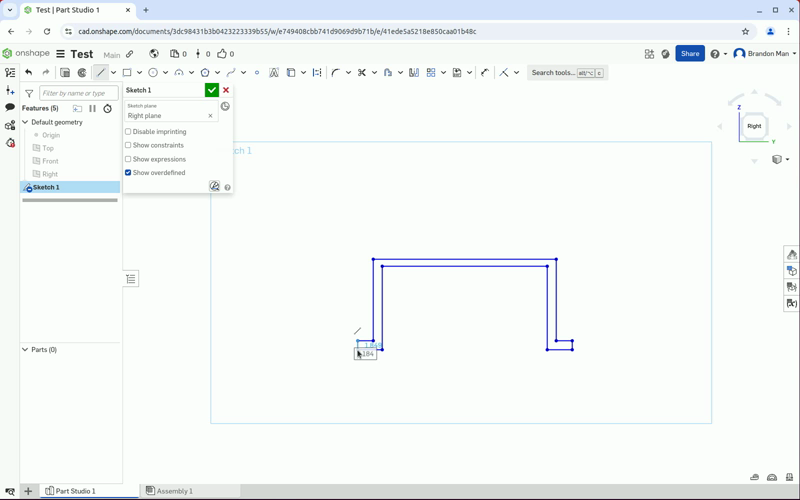
mouse_move(378, 307)
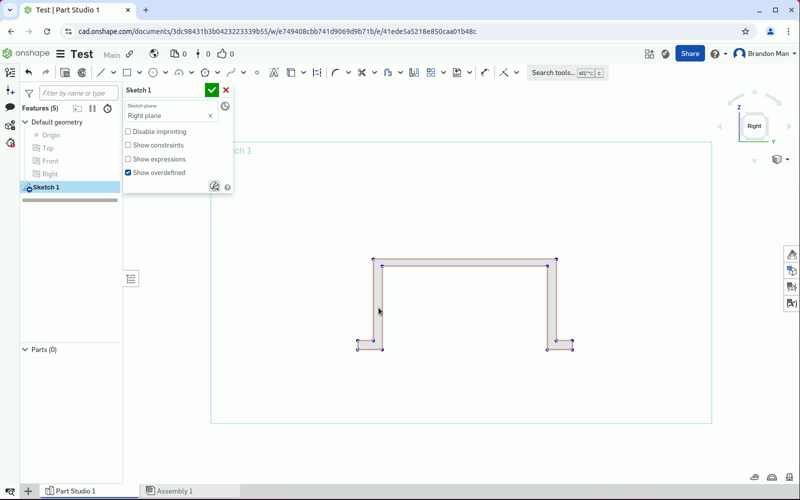
click(378, 307)
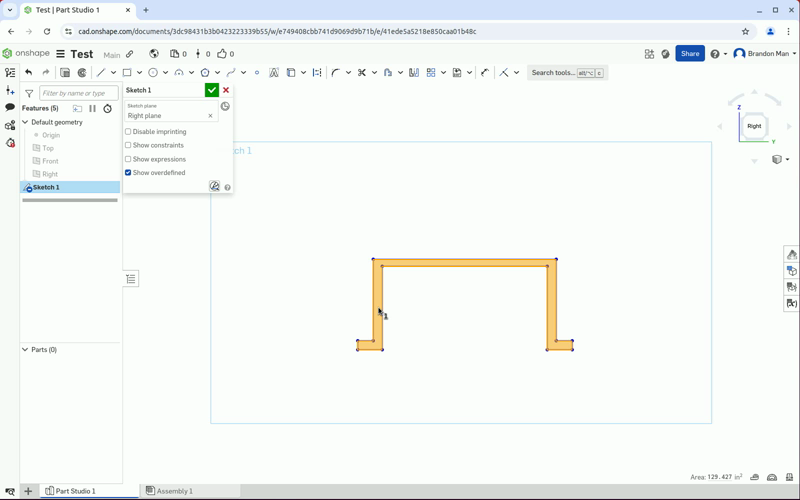
mouse_move(73, 352)
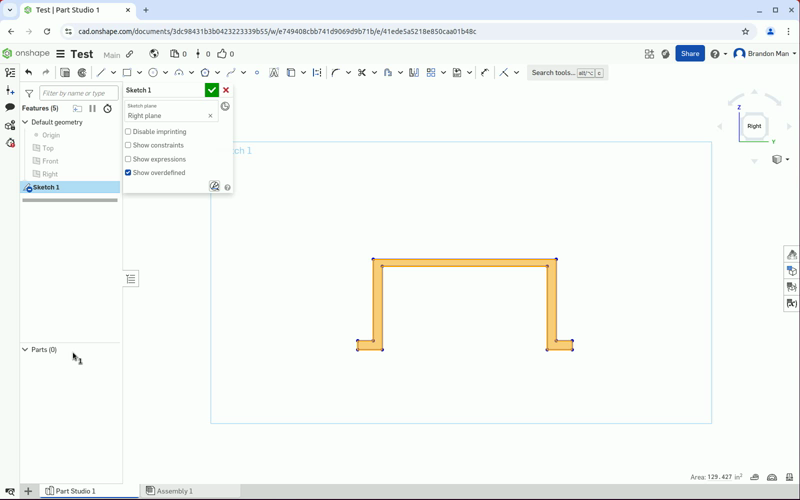
key(shift+y)
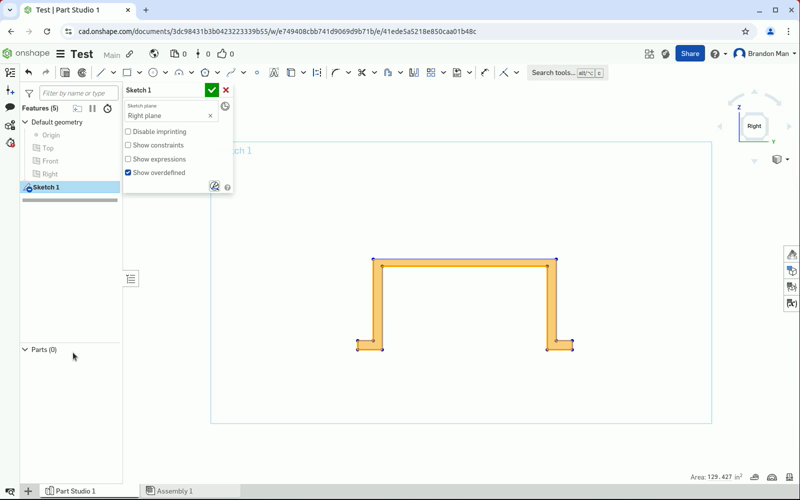
key(shift+e)
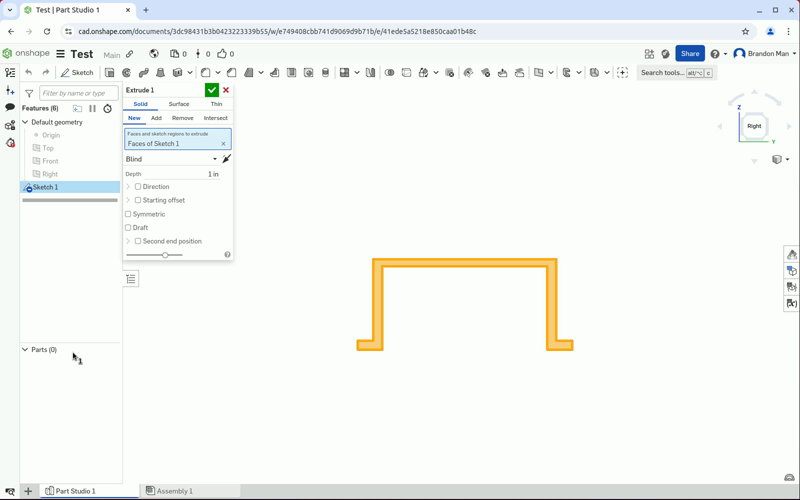
mouse_move(143, 106)
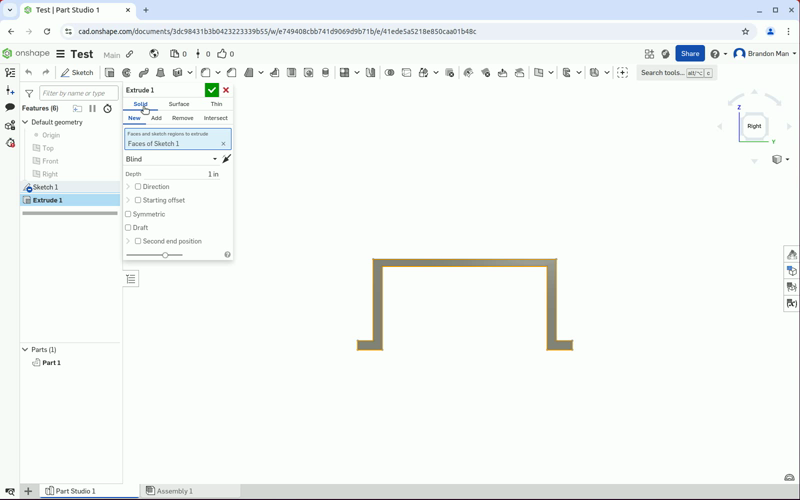
click(143, 106)
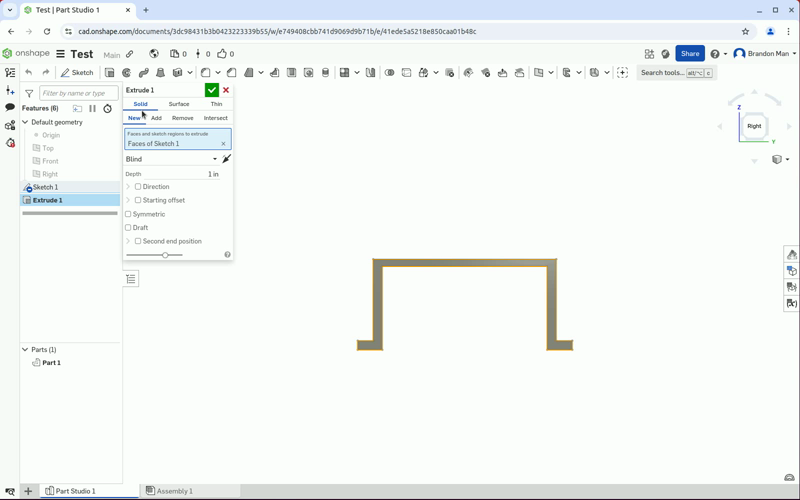
mouse_move(137, 120)
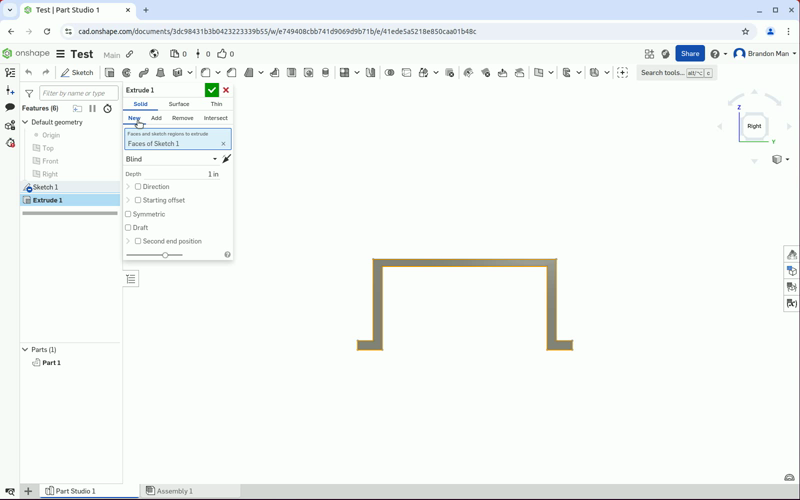
click(137, 120)
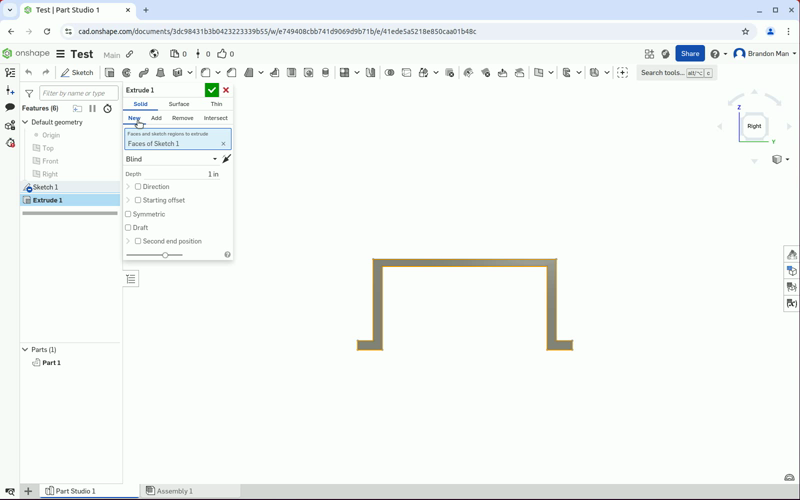
key(tab, 4)
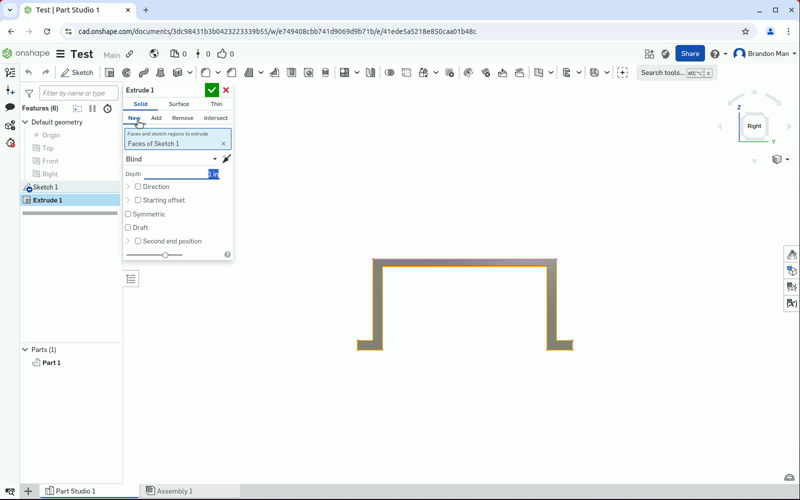
text(4.333)
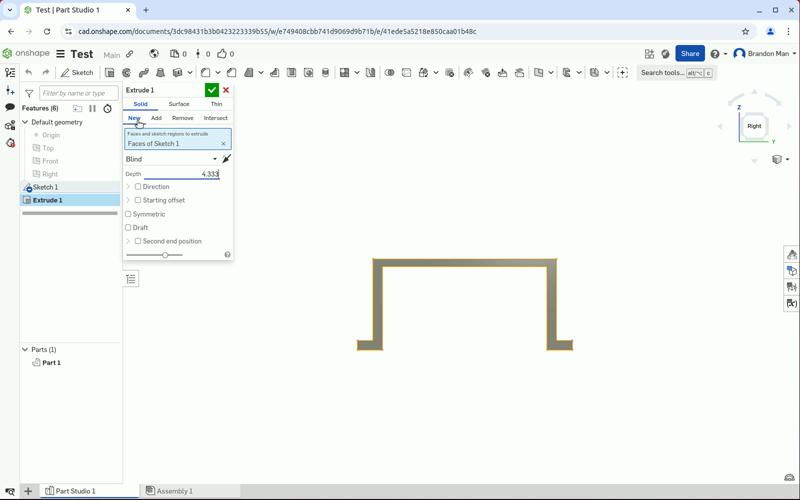
key(enter)
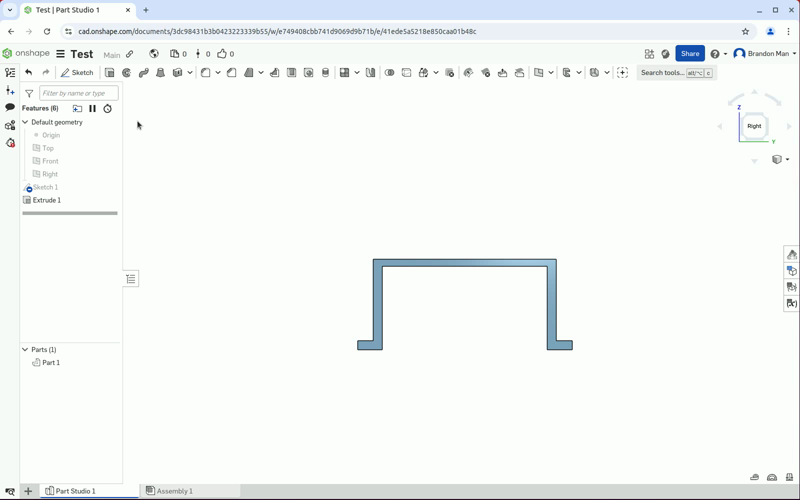
key(shift+h)
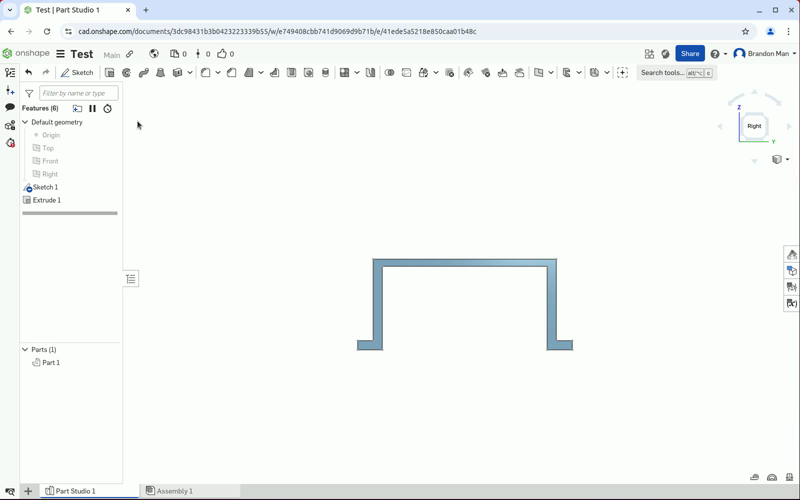
key(shift+h)
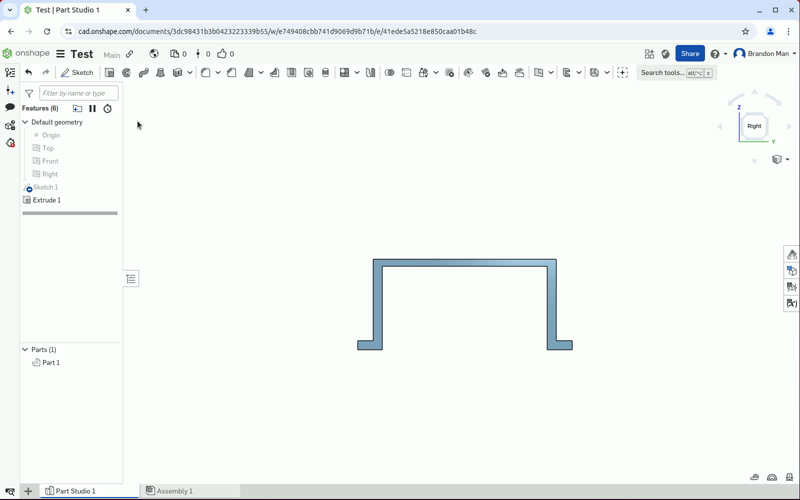
mouse_move(73, 189)
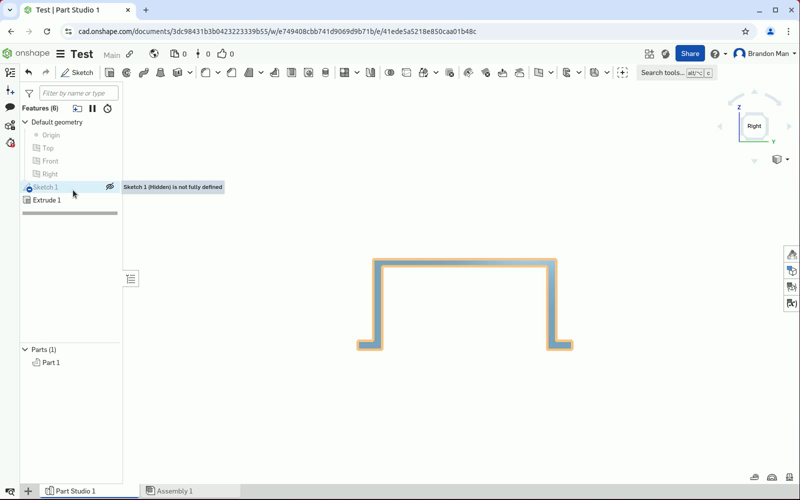
click(73, 189)
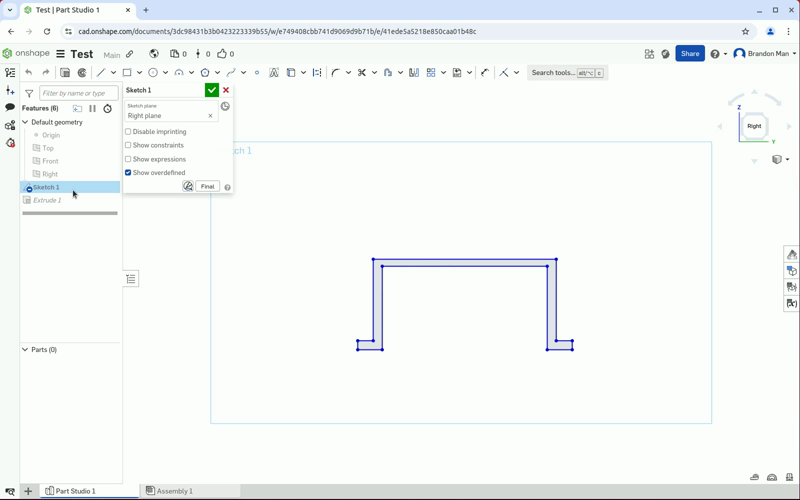
mouse_move(229, 92)
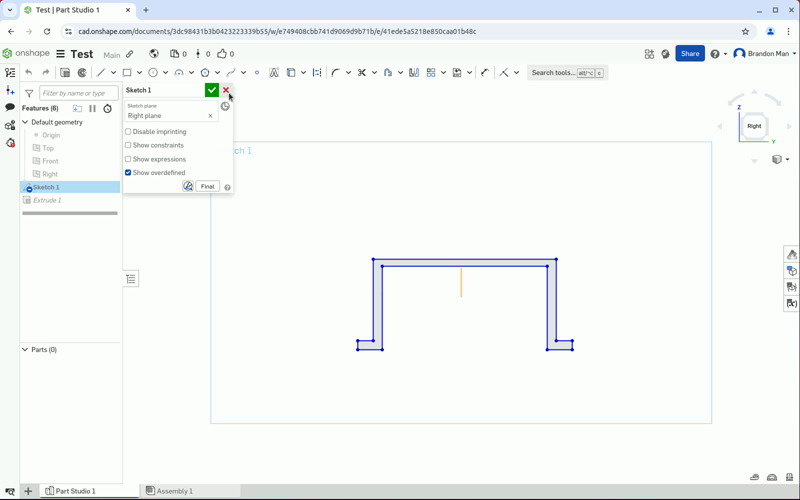
click(229, 92)
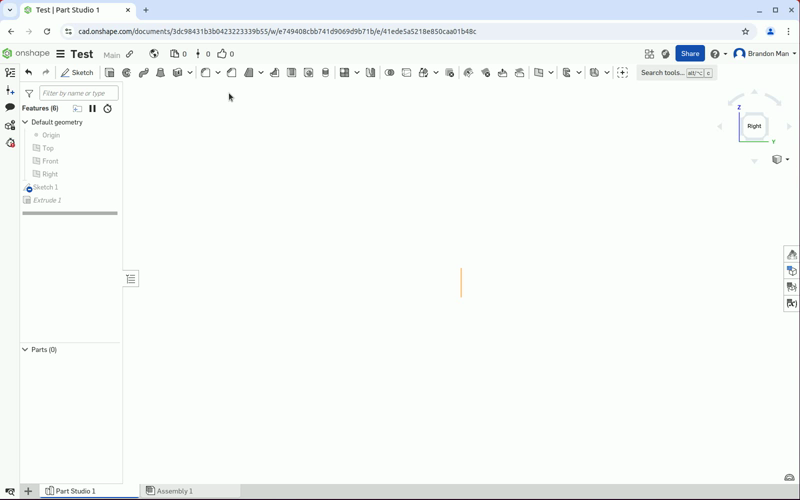
mouse_move(73, 352)
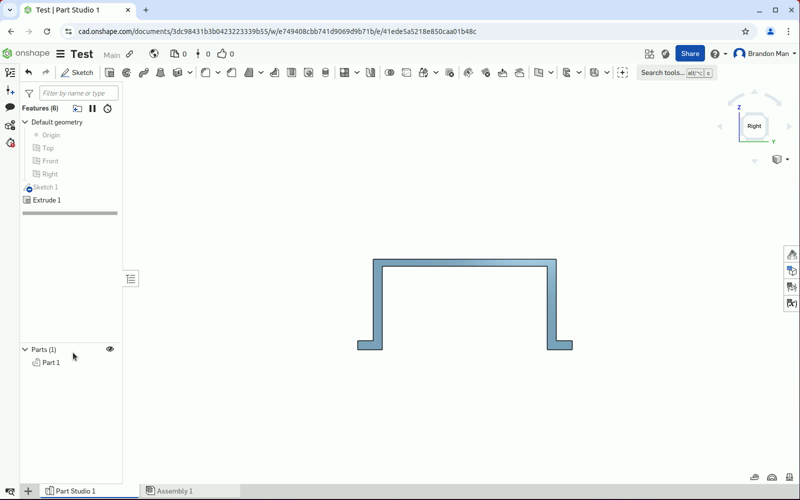
key(y)
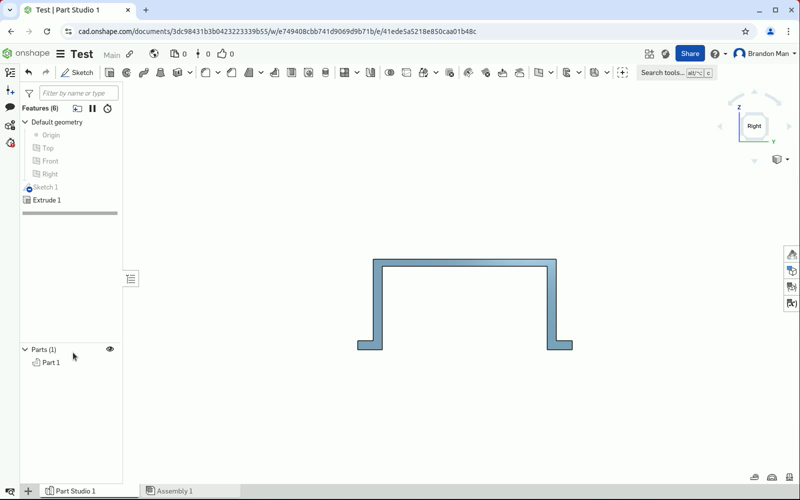
key(shift+p)
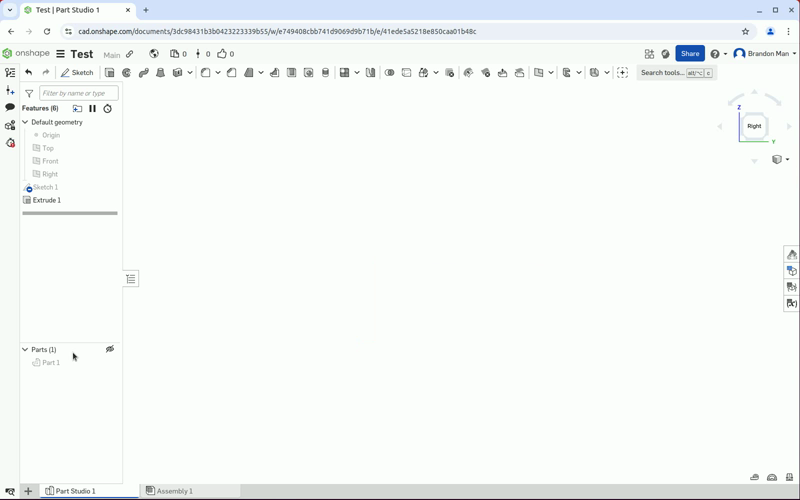
key(space)
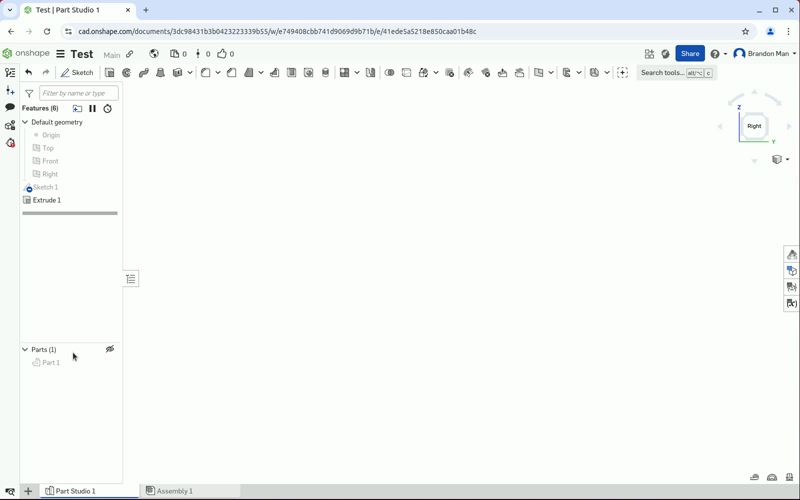
key_down(shift)
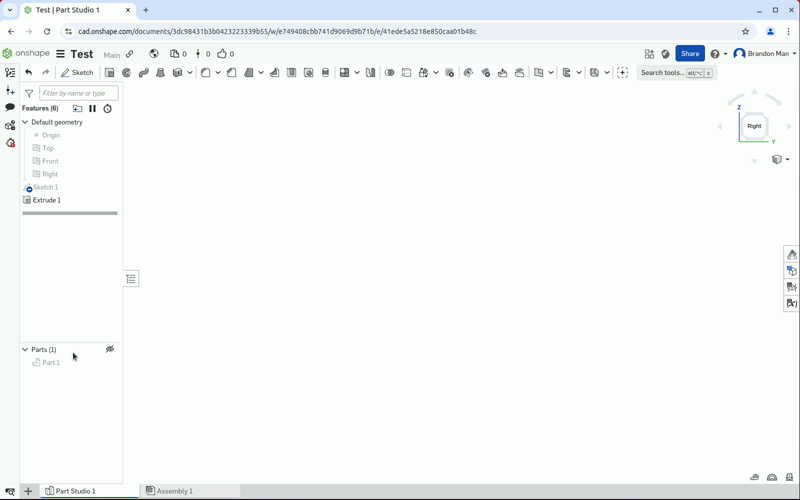
key(right)
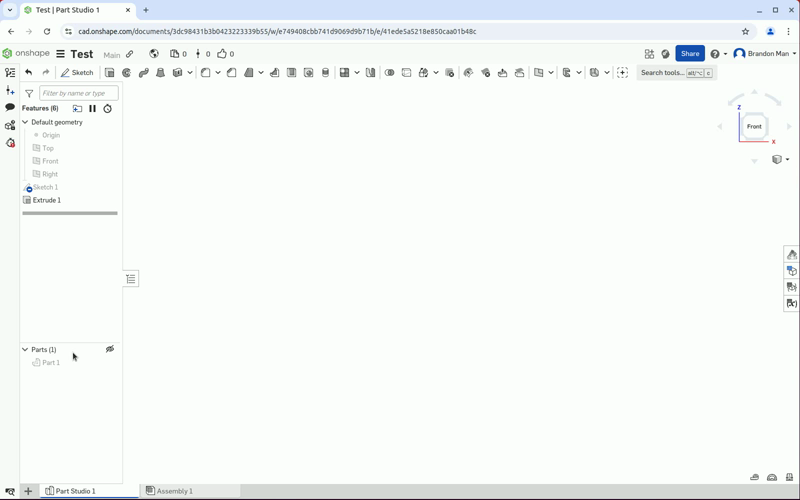
key_up(shift)
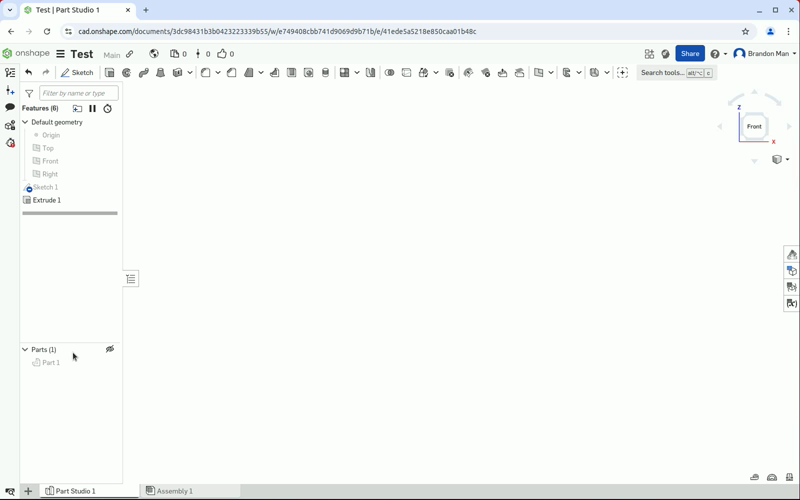
key(space)
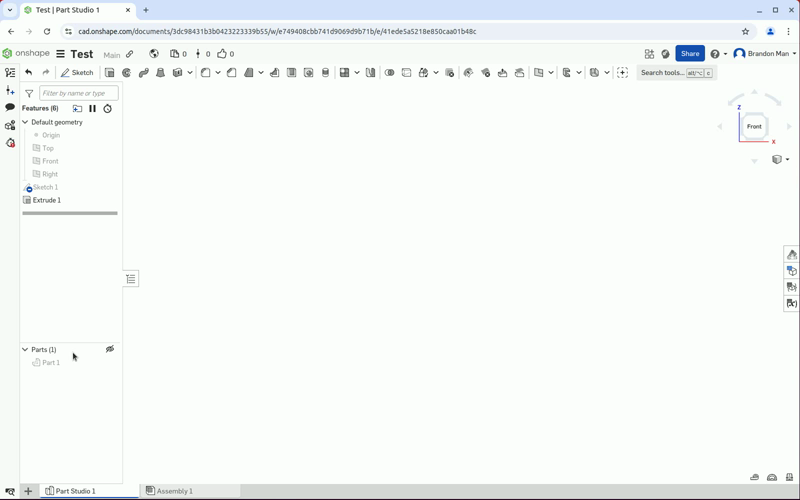
key_down(shift)
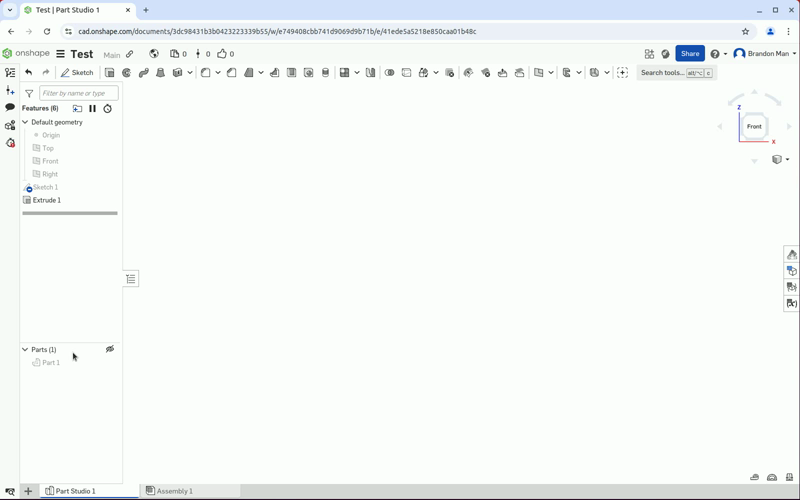
key(down)
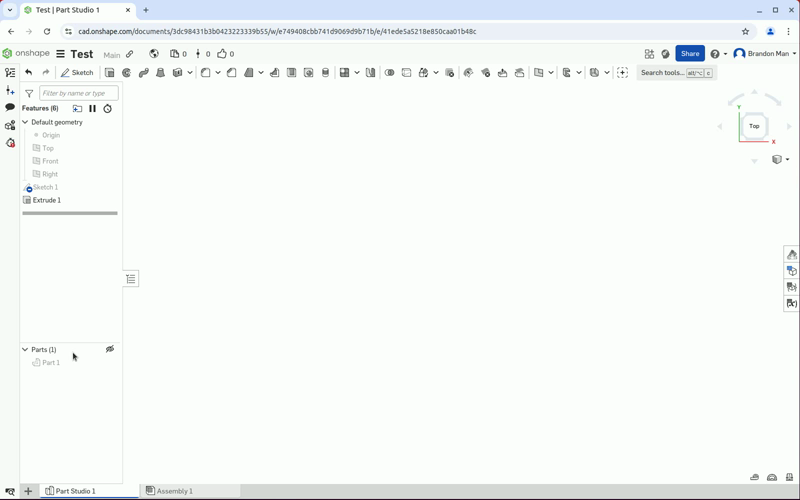
key_up(shift)
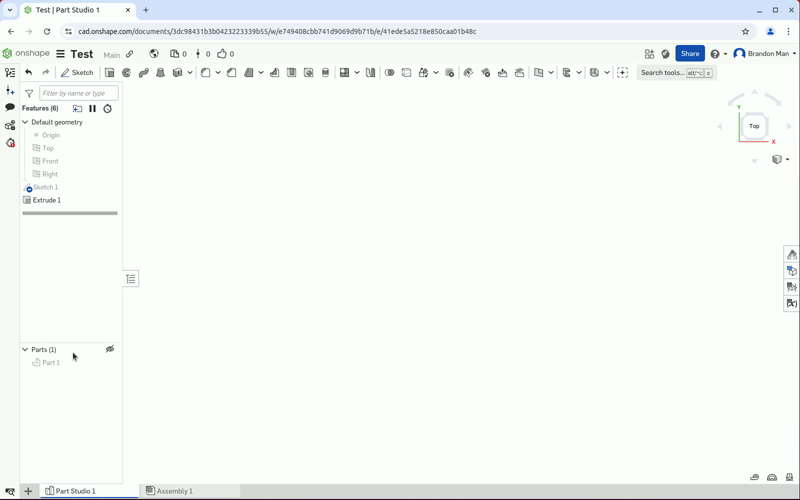
mouse_move(73, 352)
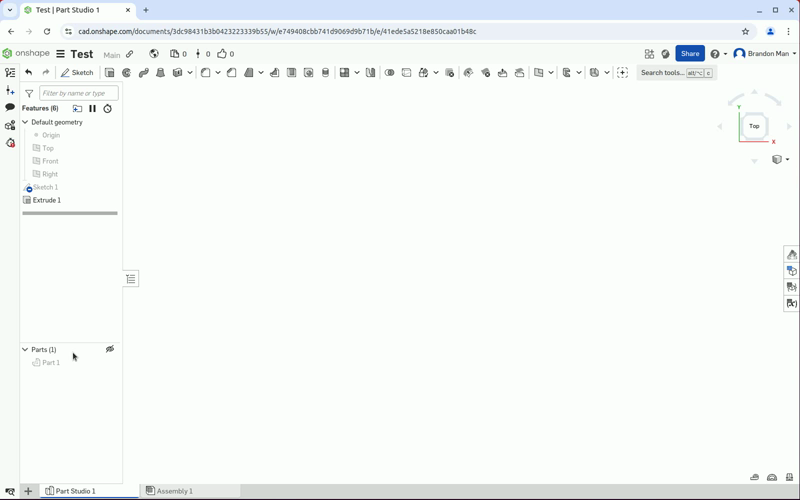
key(shift+y)
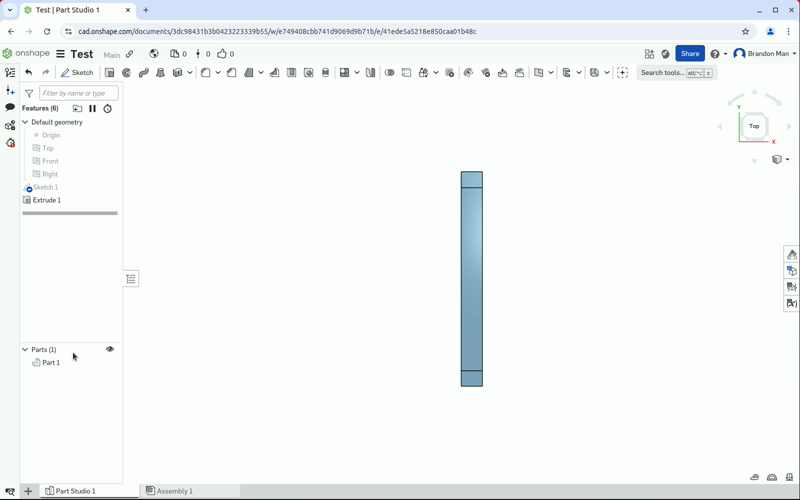
mouse_move(541, 75)
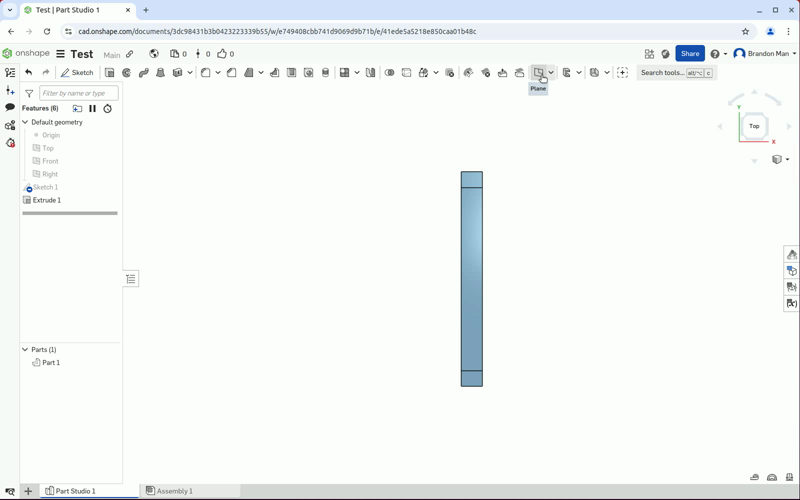
click(541, 75)
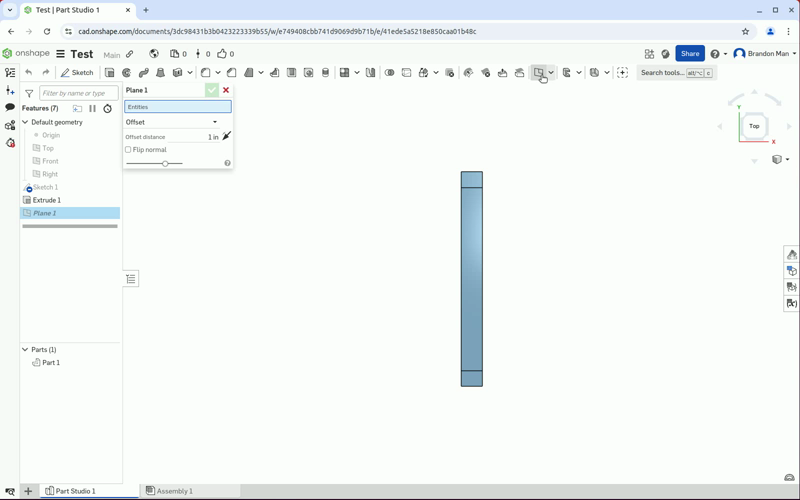
mouse_move(73, 150)
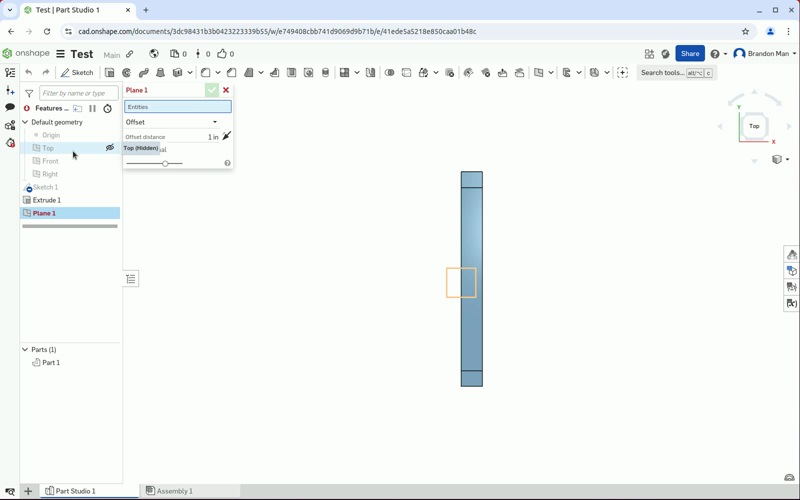
click(73, 150)
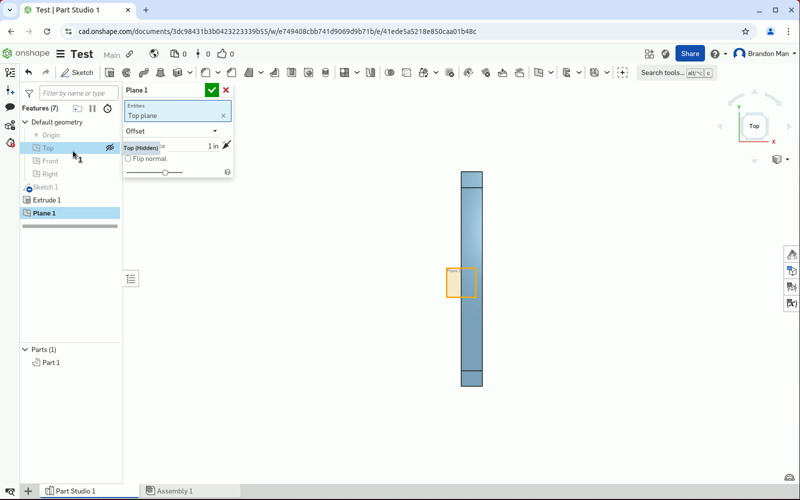
key(tab, 2)
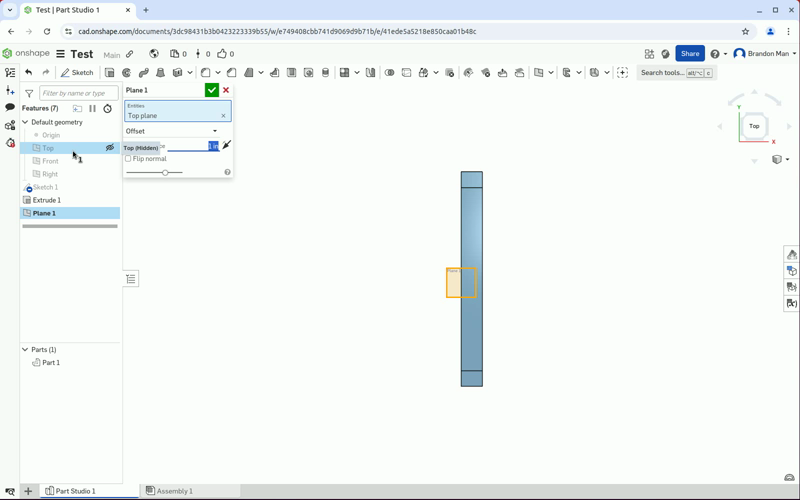
text(11.801)
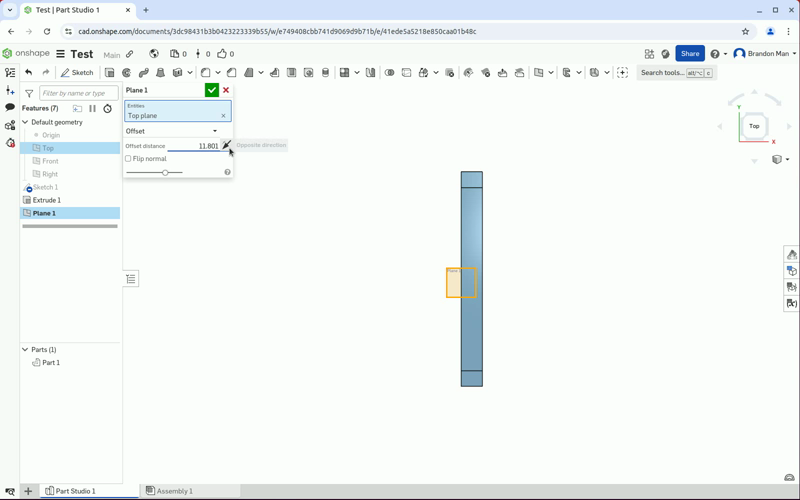
mouse_move(229, 147)
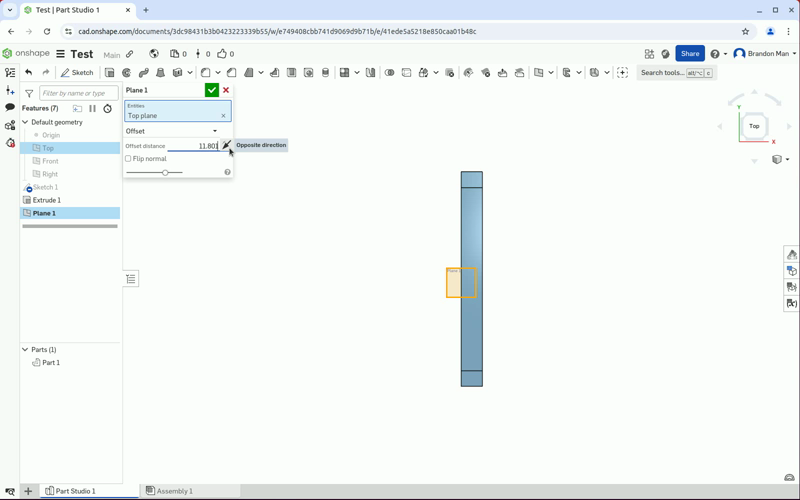
click(229, 147)
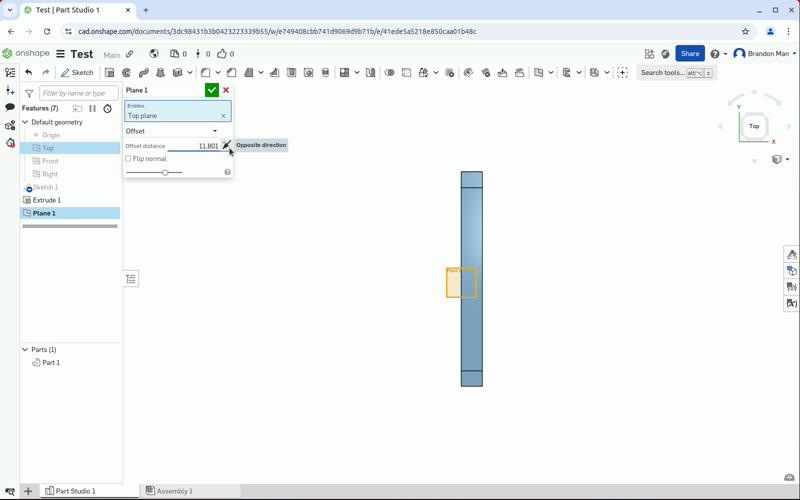
key(enter, 2)
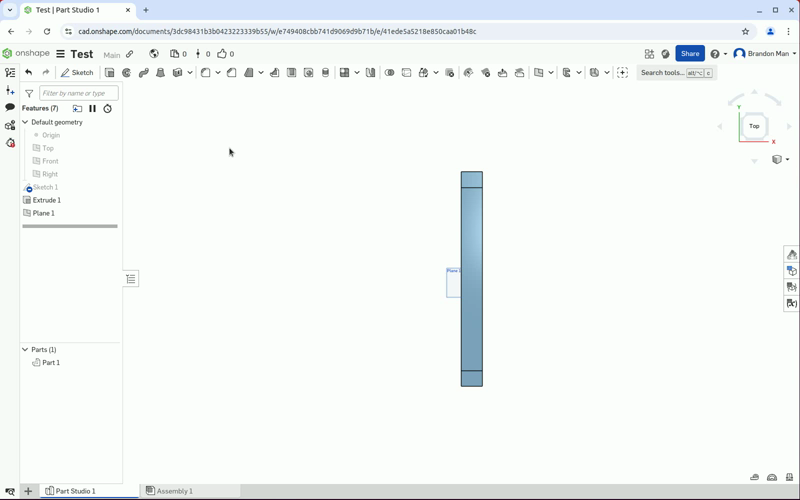
key(shift+s)
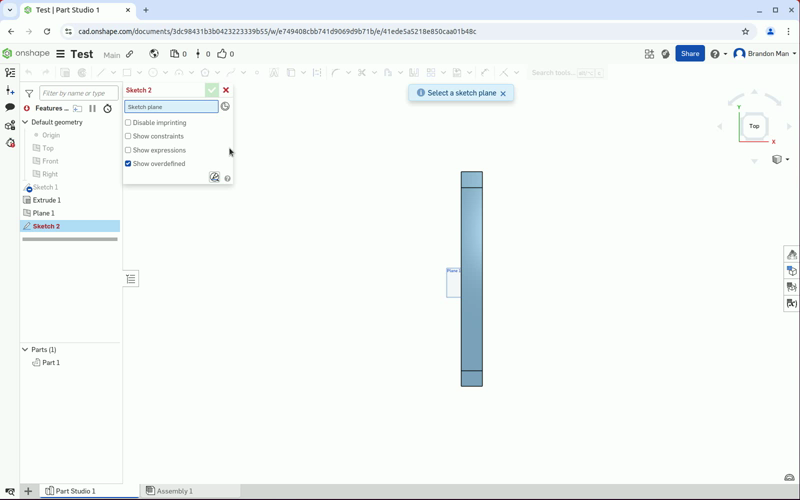
mouse_move(73, 215)
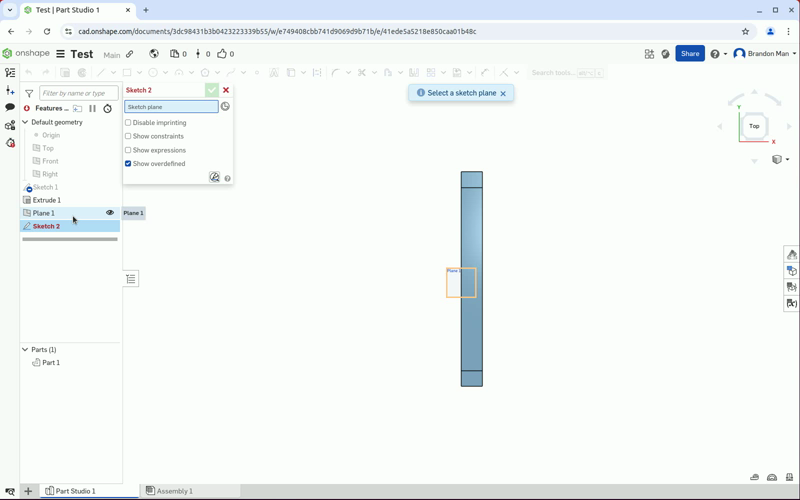
click(73, 215)
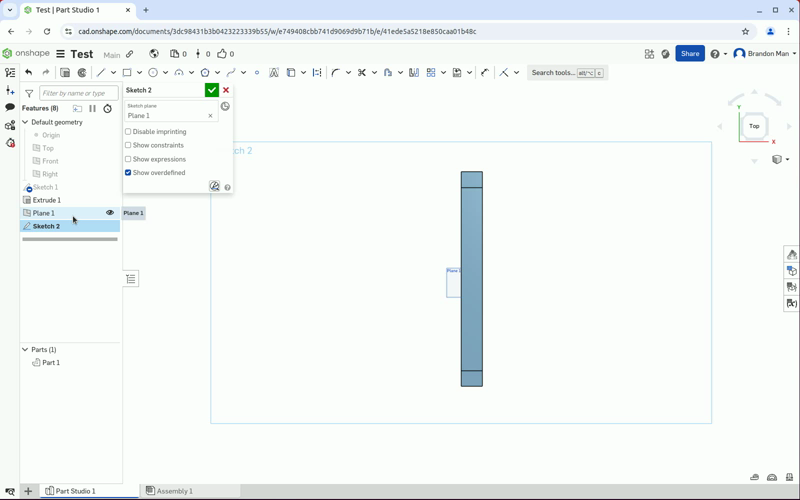
mouse_move(73, 352)
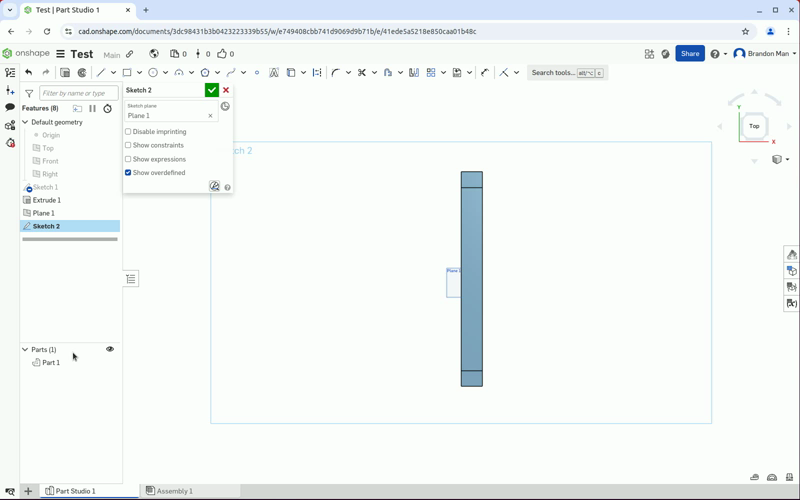
key(y)
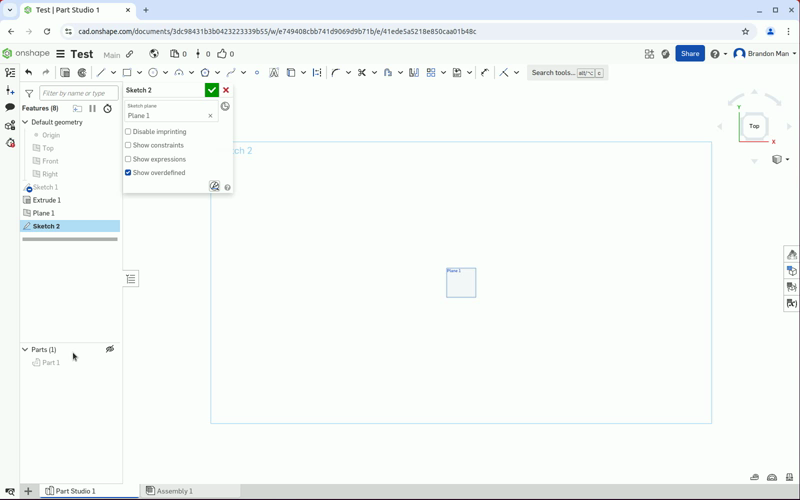
key(c)
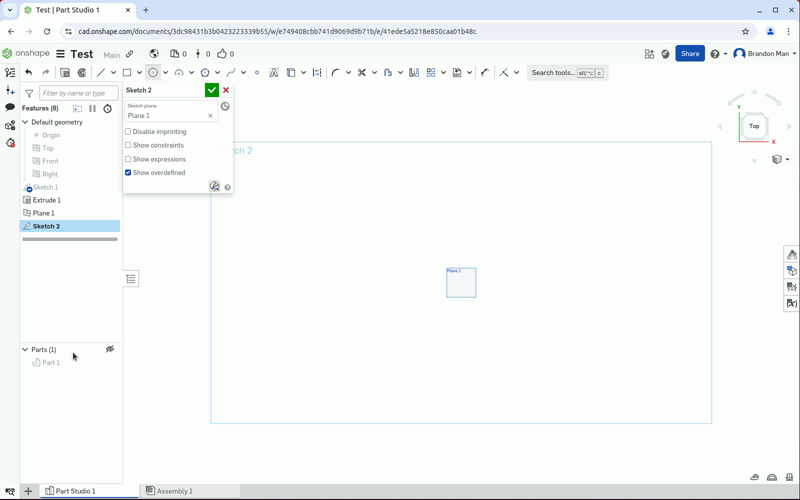
key_down(shift)
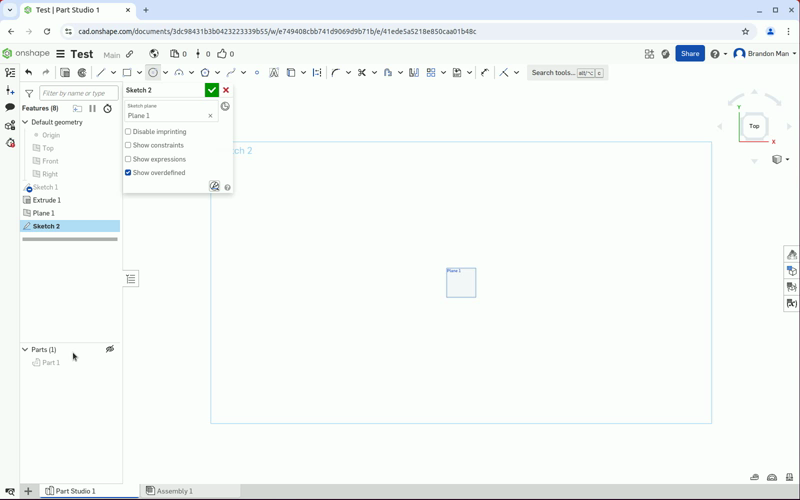
mouse_move(471, 178)
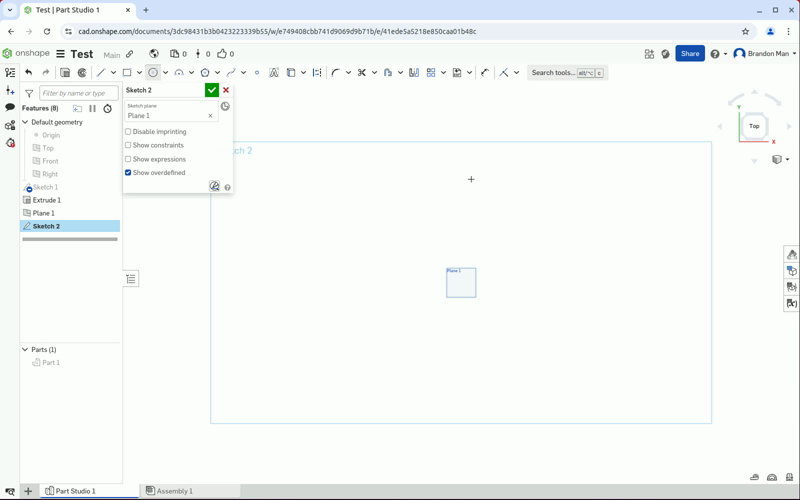
click(471, 178)
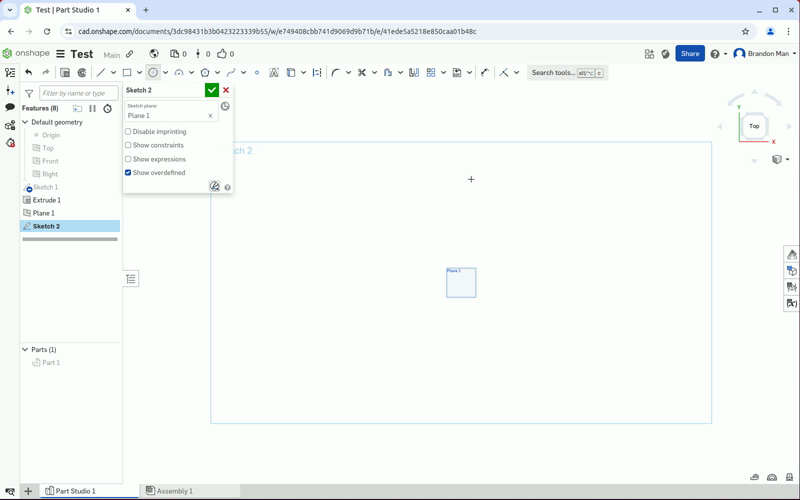
key_up(shift)
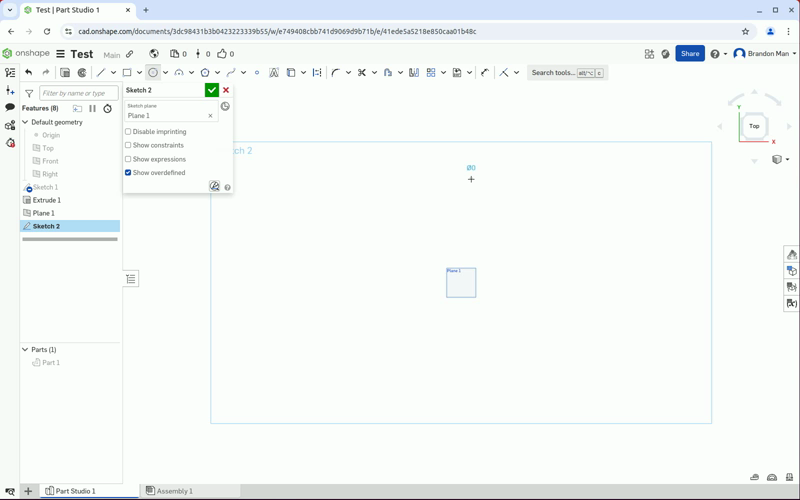
mouse_move(476, 178)
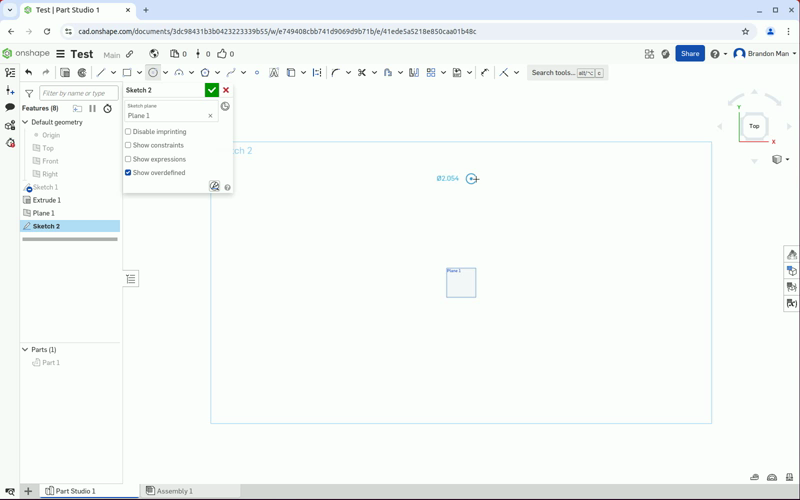
click(476, 178)
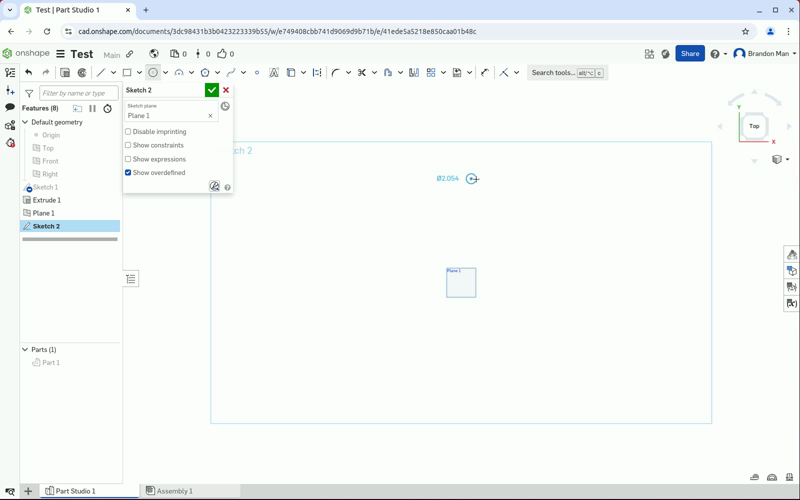
key(esc)
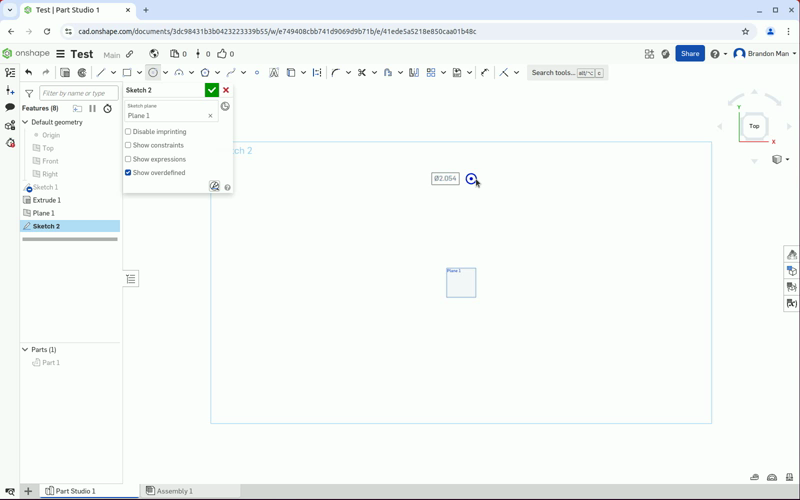
mouse_move(467, 179)
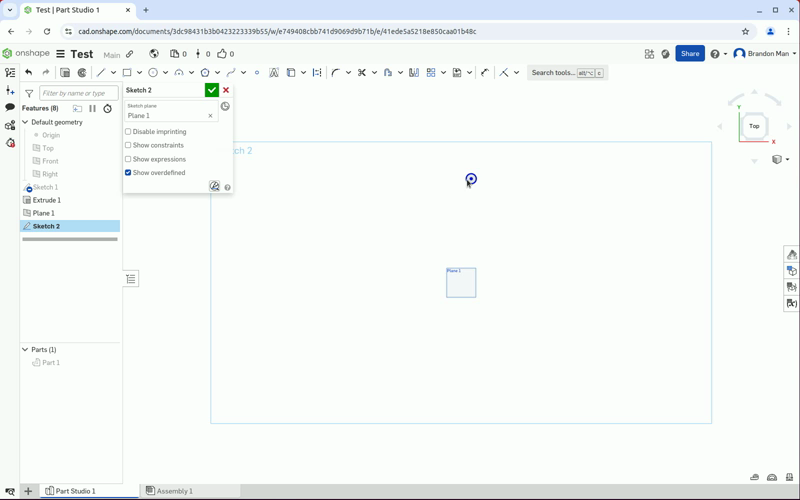
scroll(6)
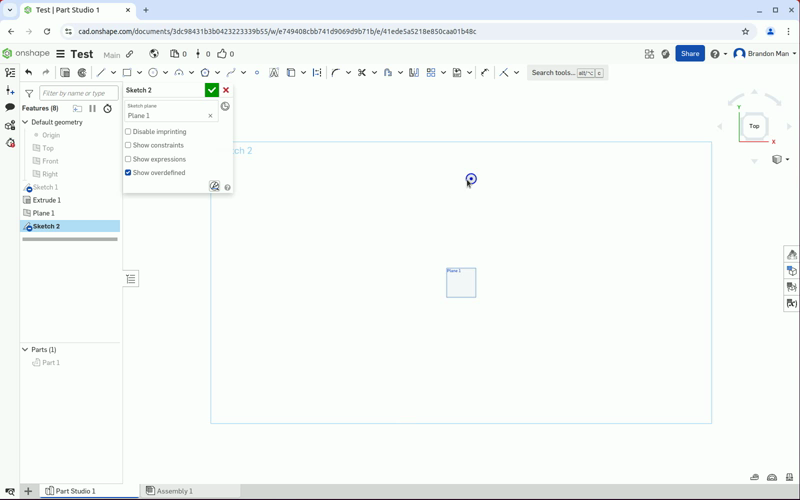
scroll(6)
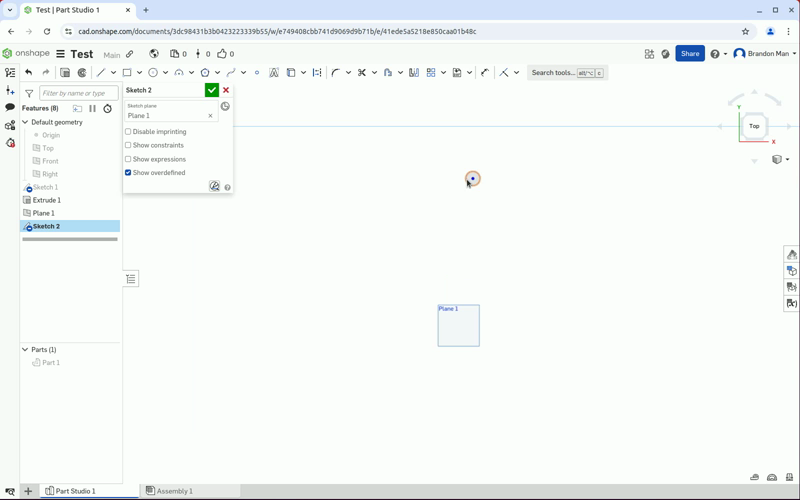
scroll(6)
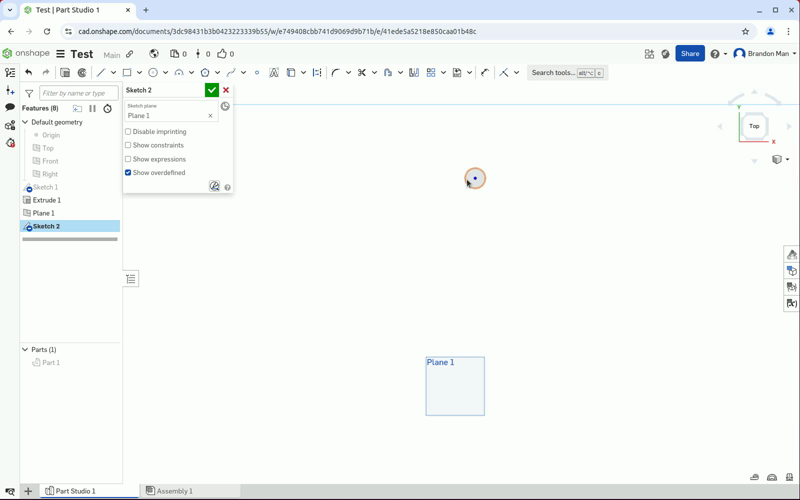
scroll(6)
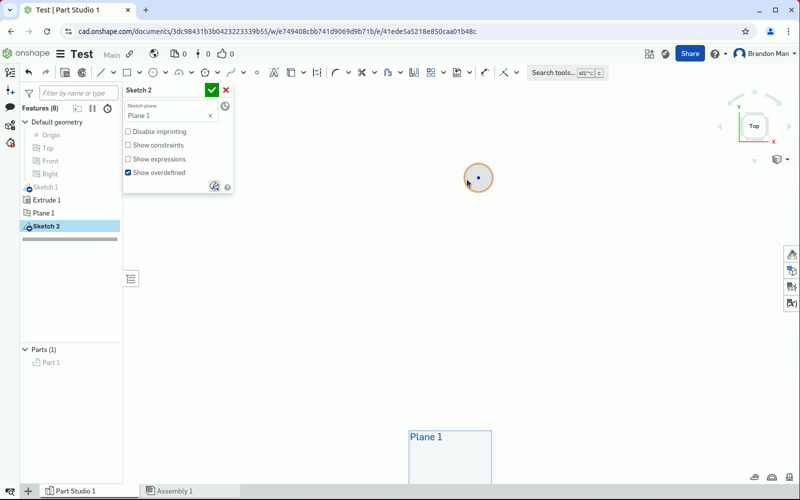
scroll(6)
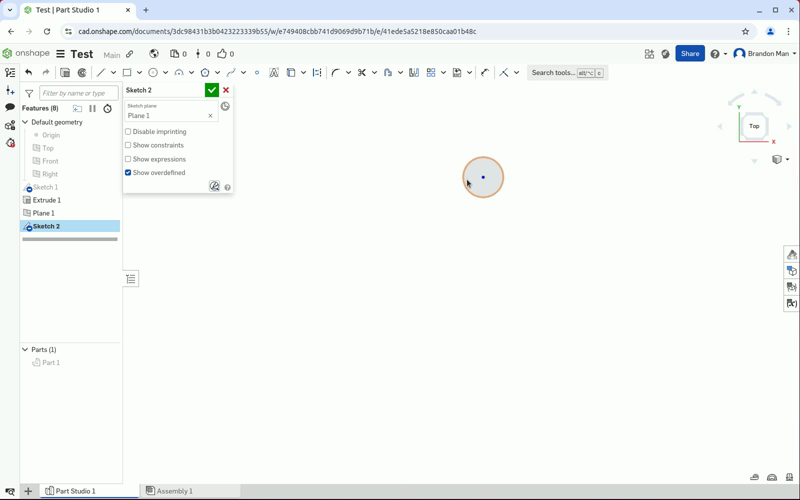
scroll(6)
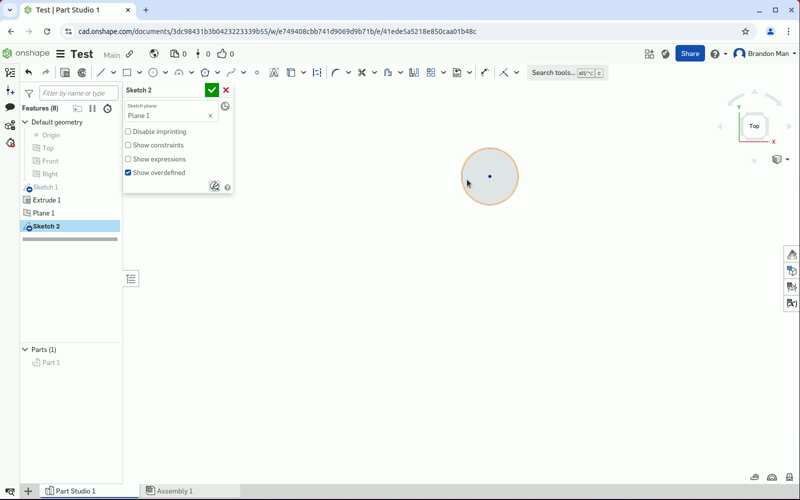
scroll(6)
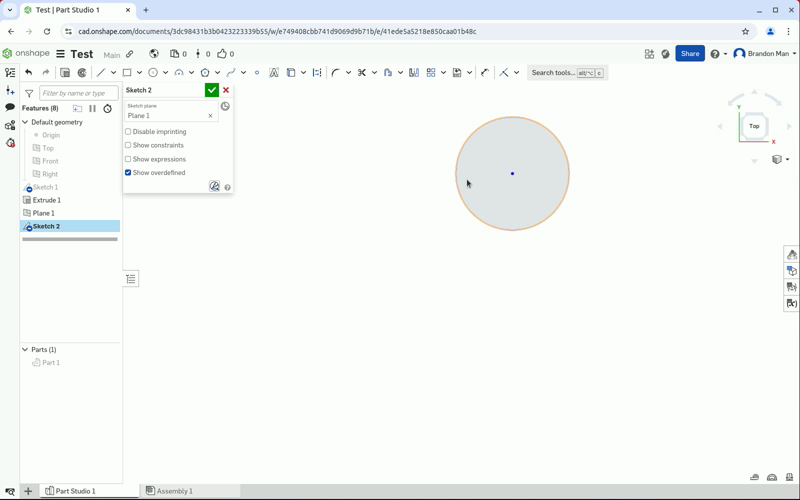
click(467, 179)
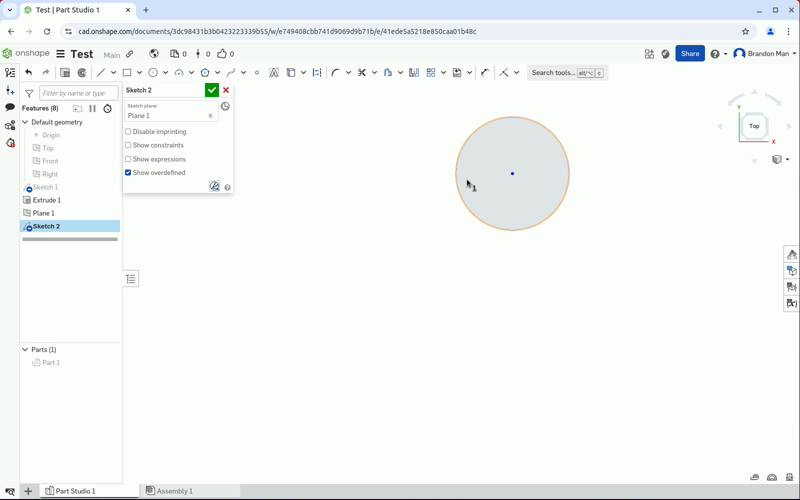
scroll(-6)
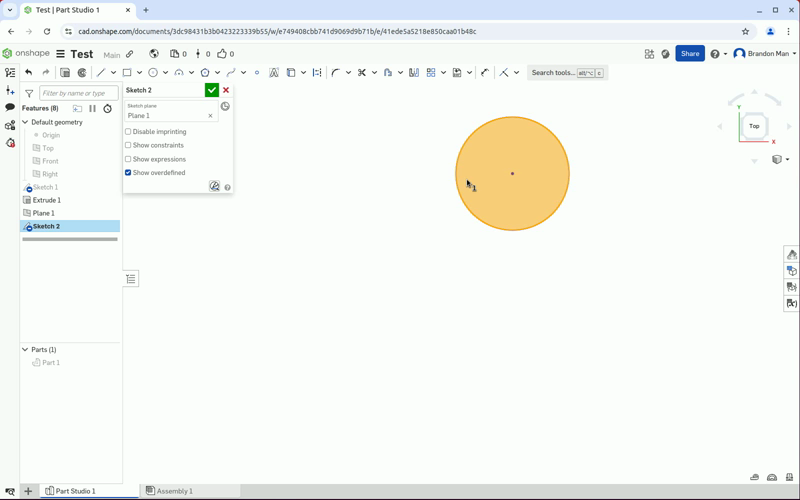
scroll(-6)
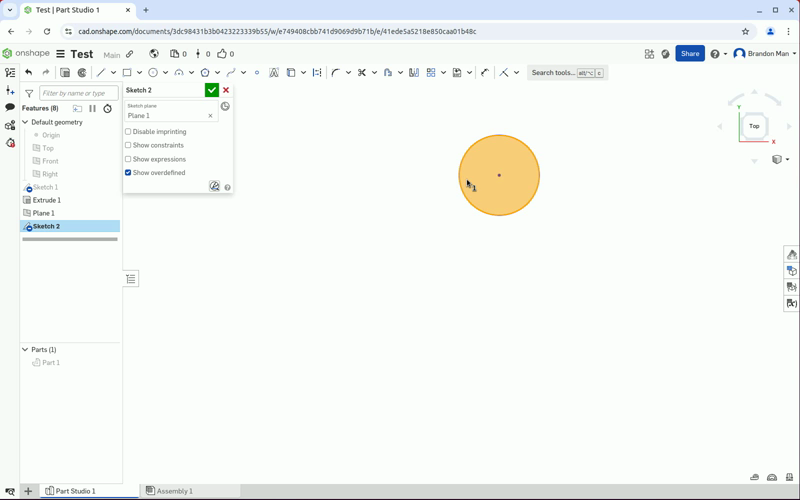
scroll(-6)
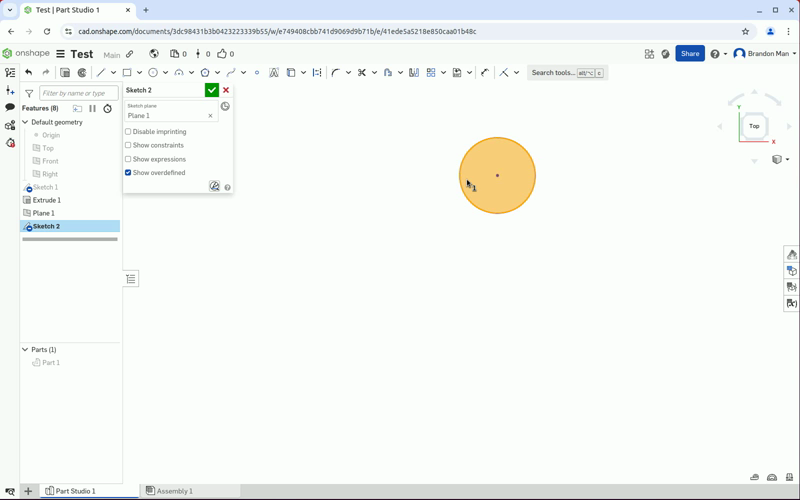
scroll(-6)
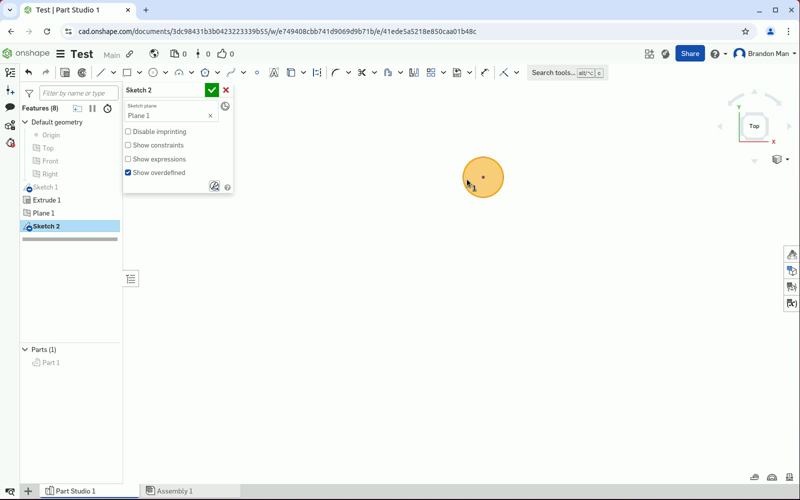
scroll(-6)
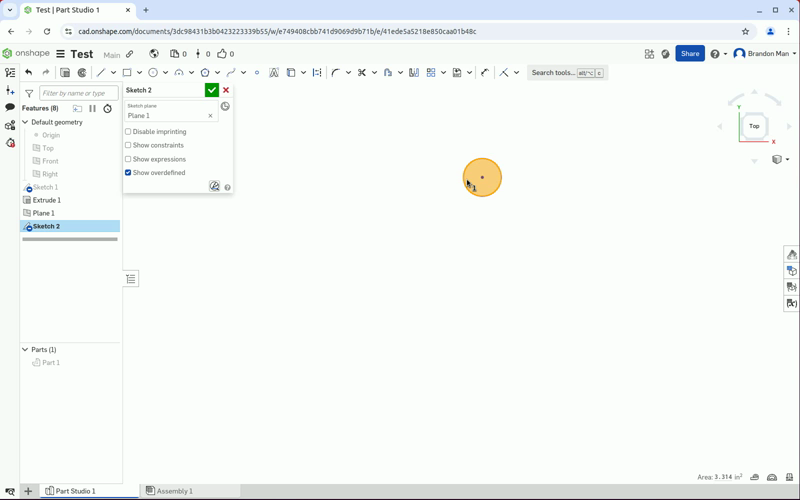
scroll(-6)
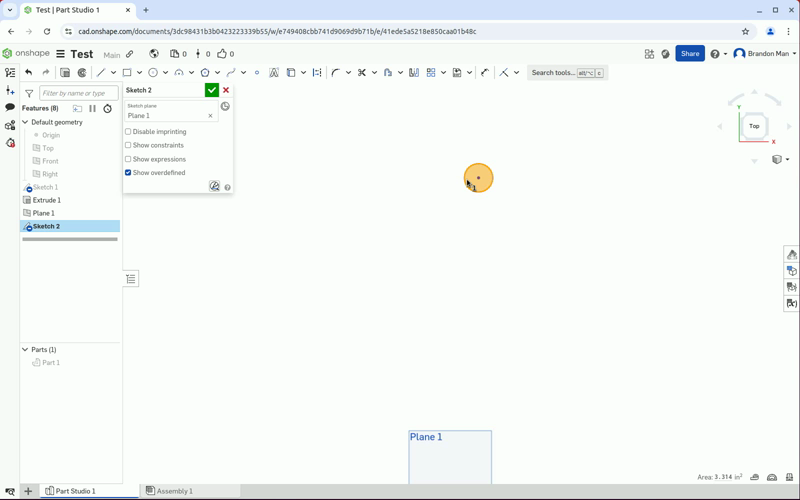
scroll(-6)
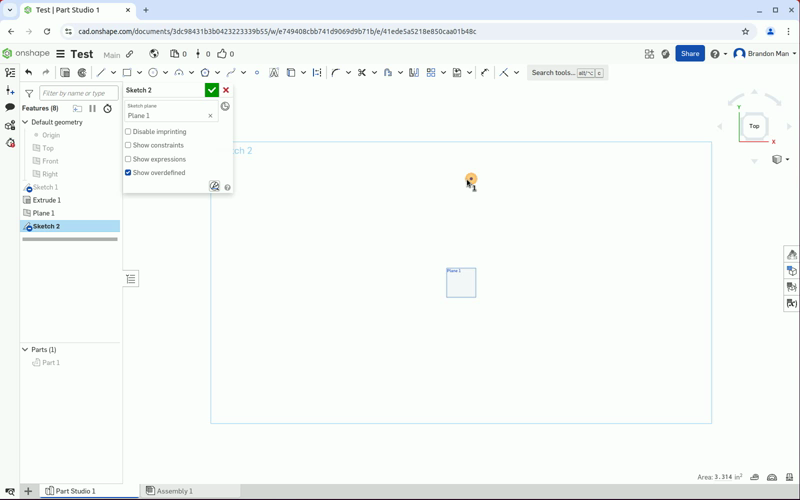
mouse_move(73, 352)
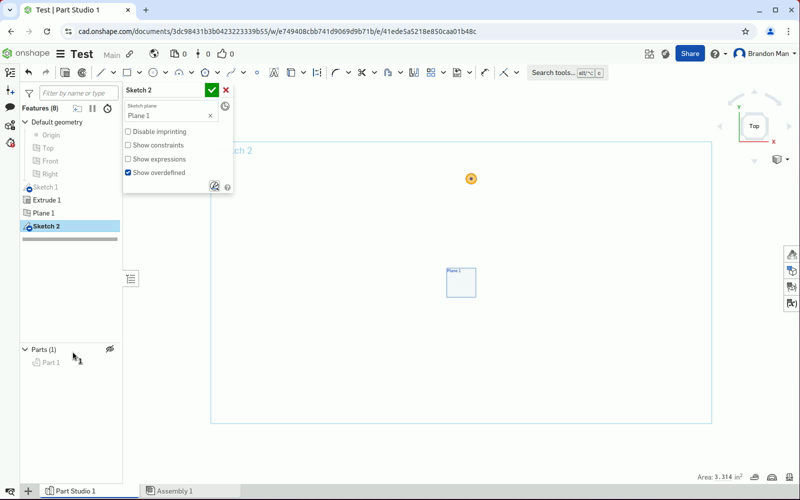
key(shift+y)
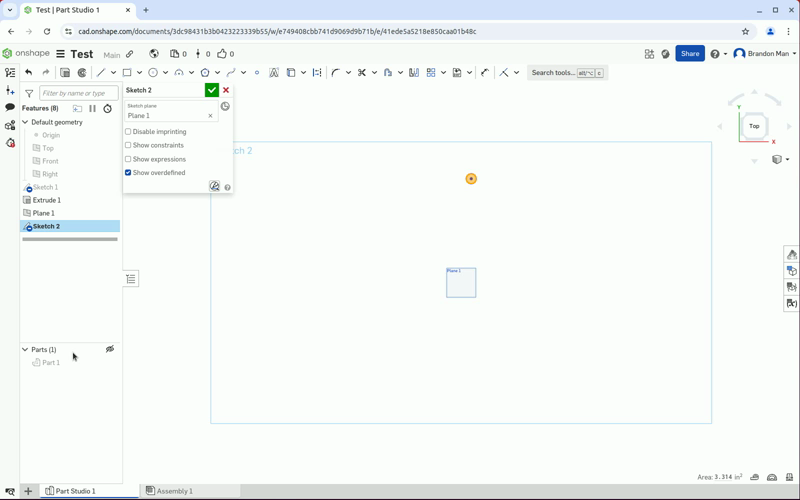
key(shift+e)
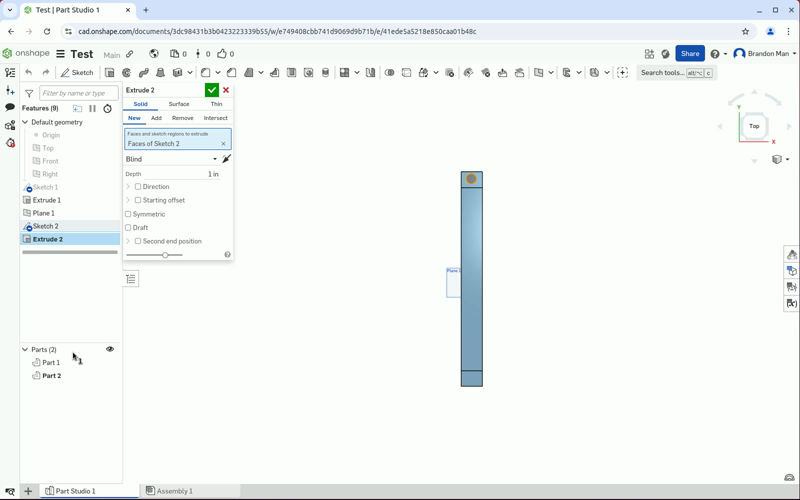
mouse_move(143, 106)
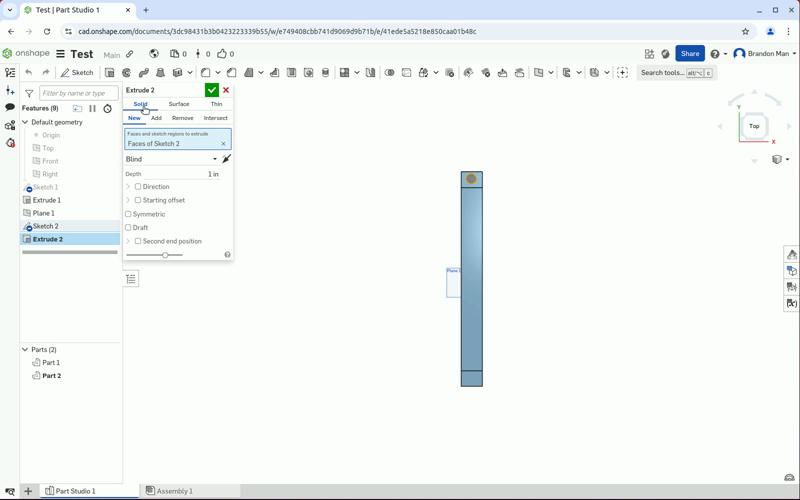
click(143, 106)
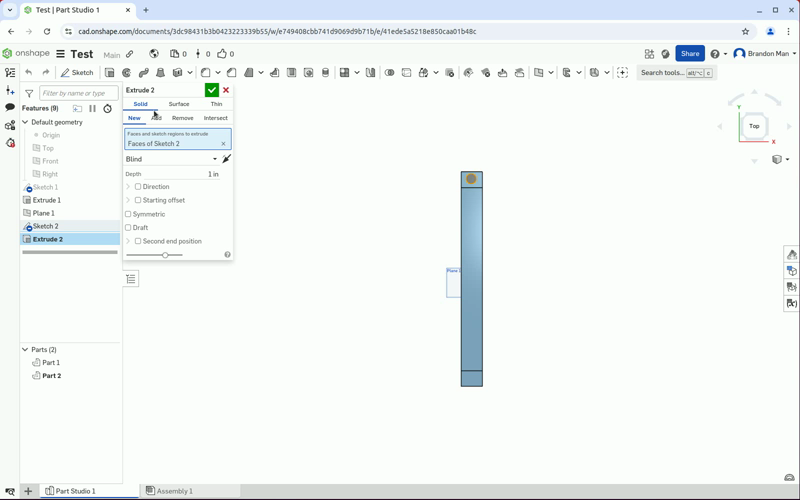
mouse_move(186, 120)
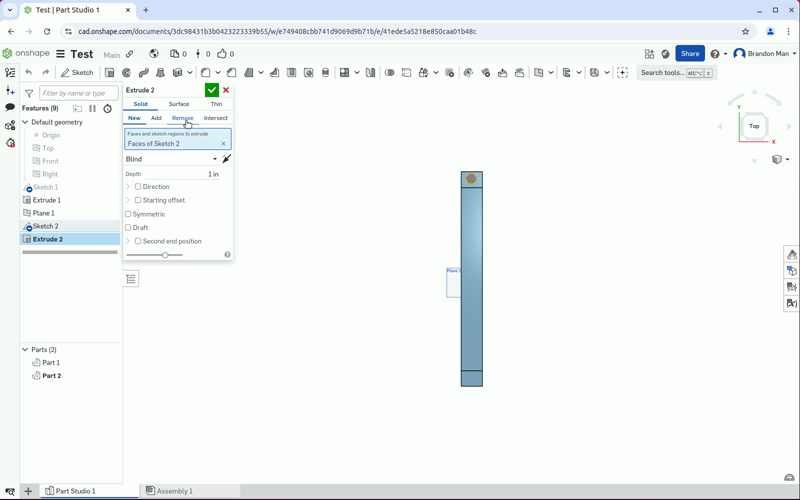
click(186, 120)
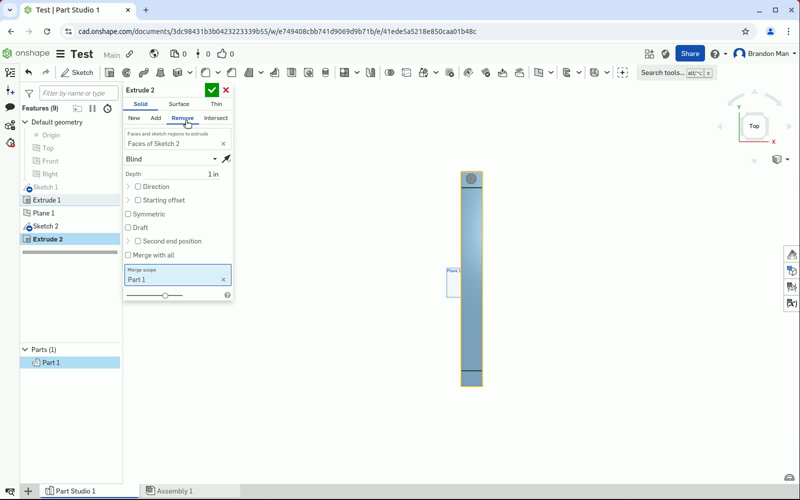
key(tab, 4)
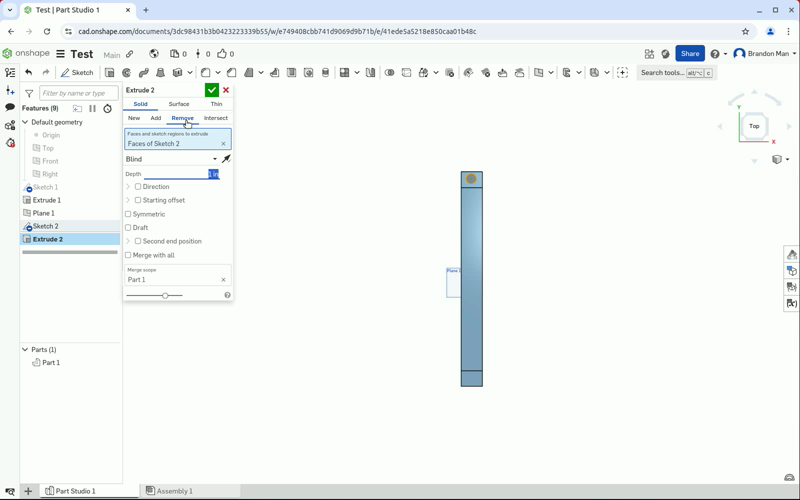
text(10.832)
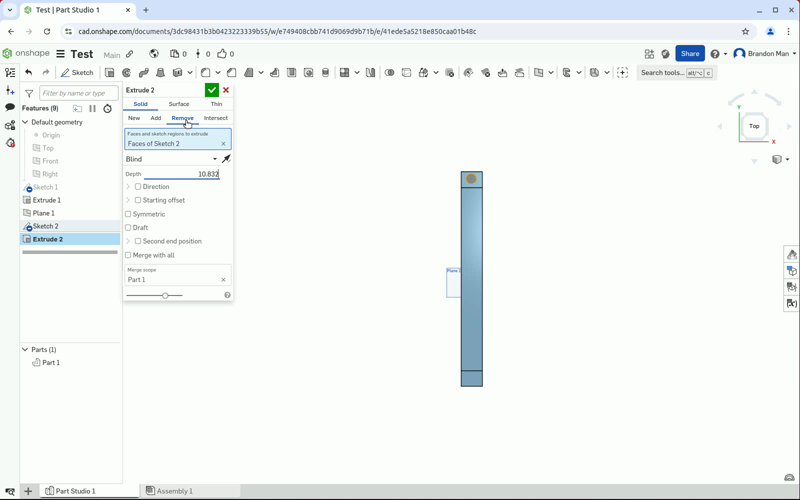
key(tab, 6)
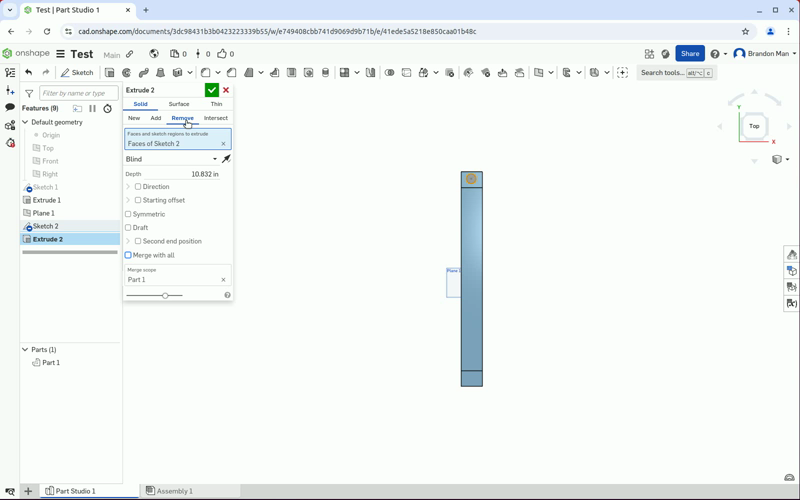
key(space)
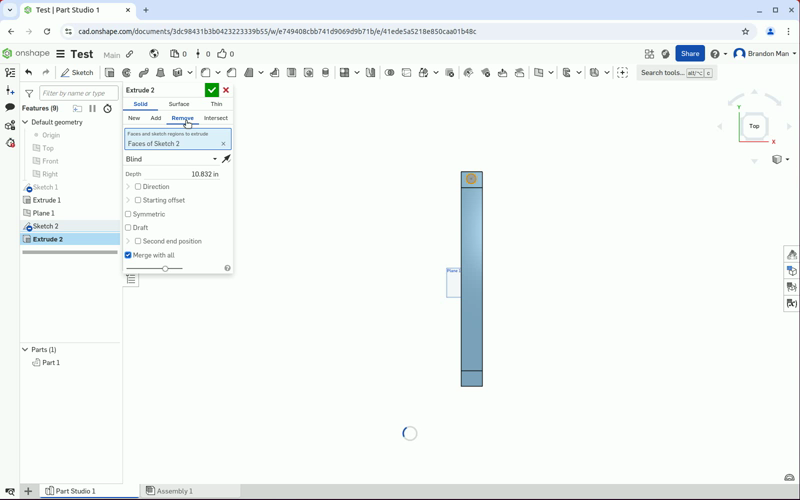
key(enter)
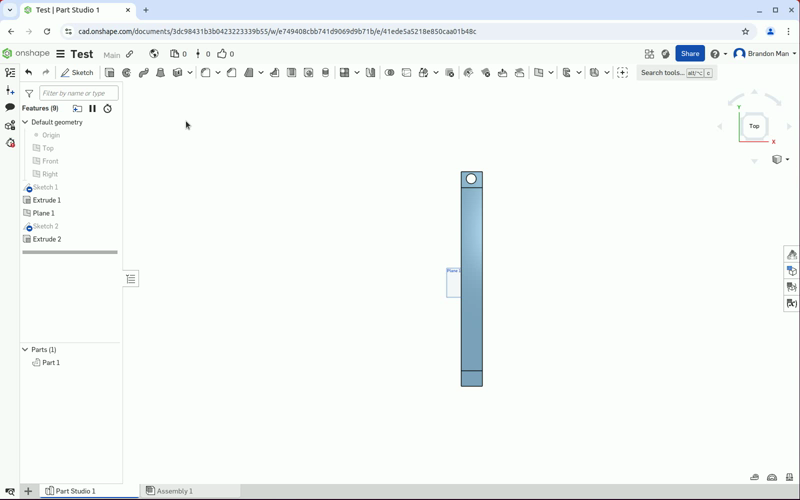
key(shift+h)
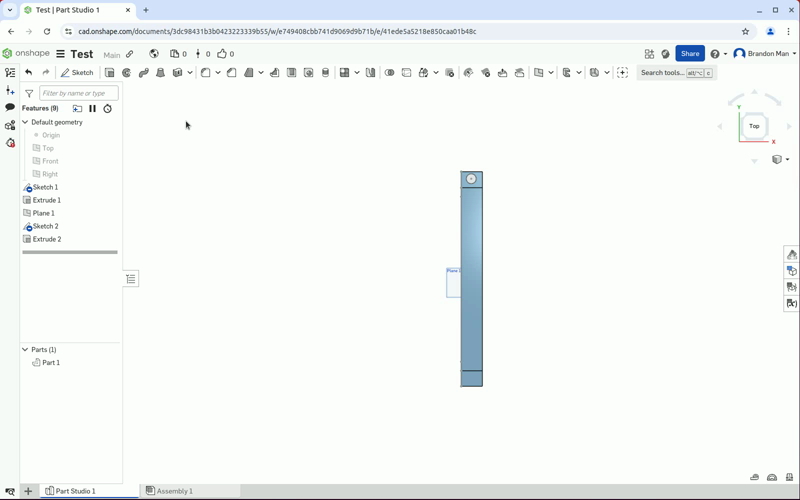
key(shift+h)
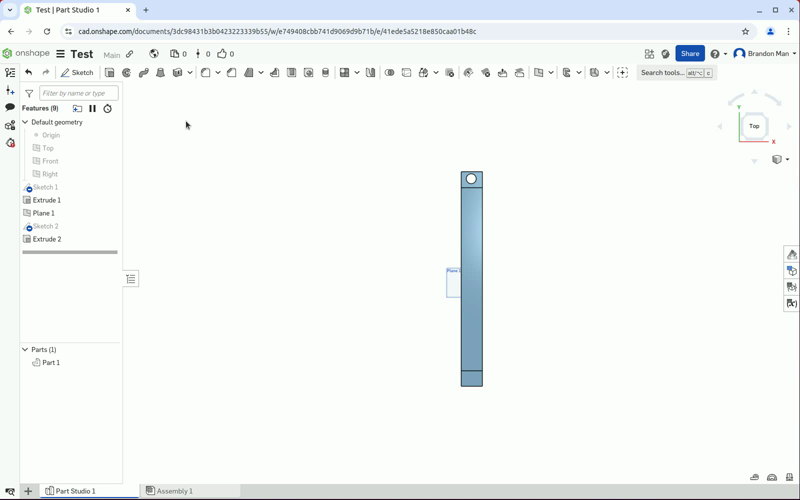
mouse_move(73, 189)
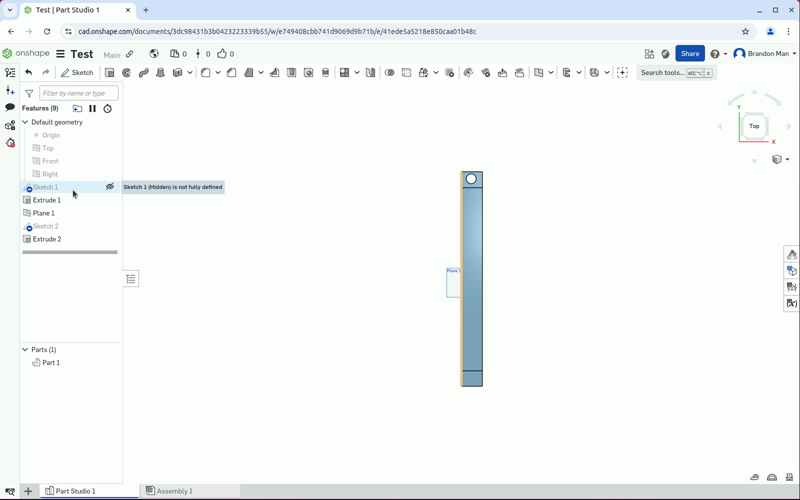
click(73, 189)
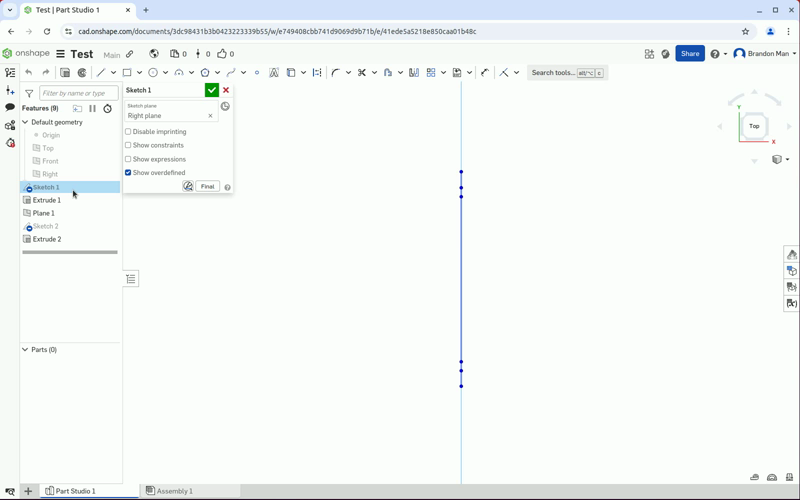
mouse_move(229, 92)
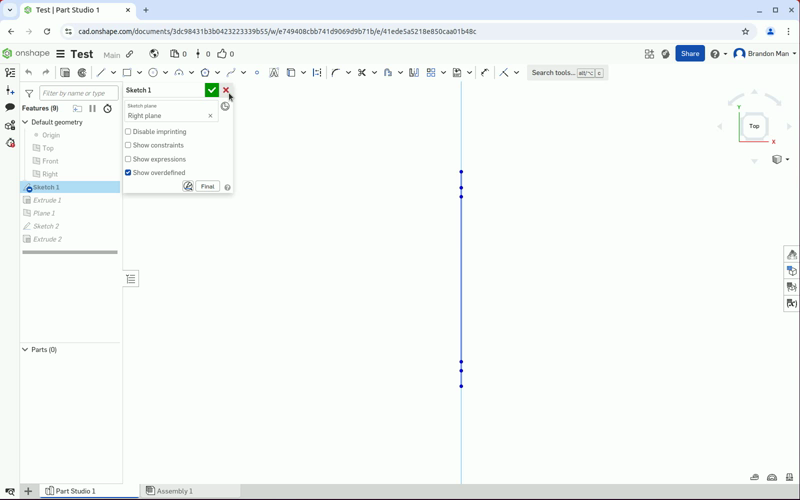
click(229, 92)
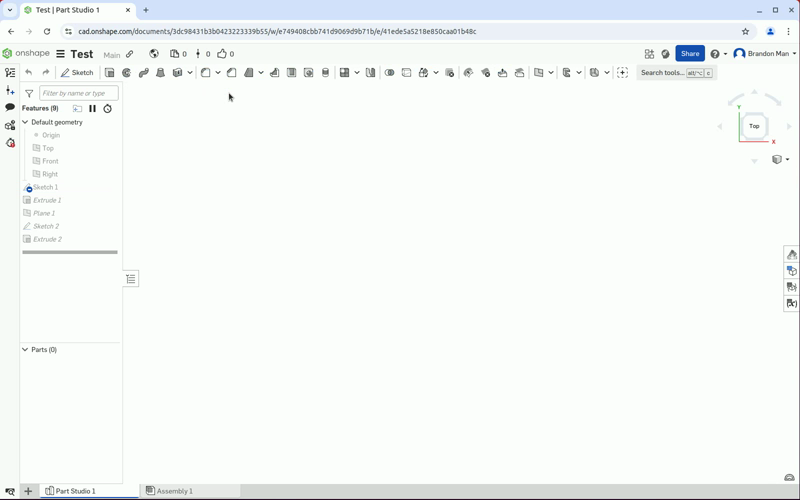
key(shift+s)
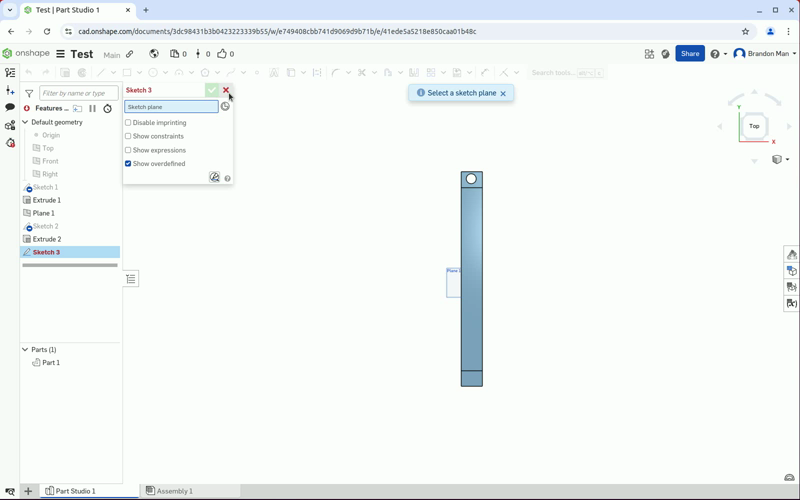
mouse_move(73, 215)
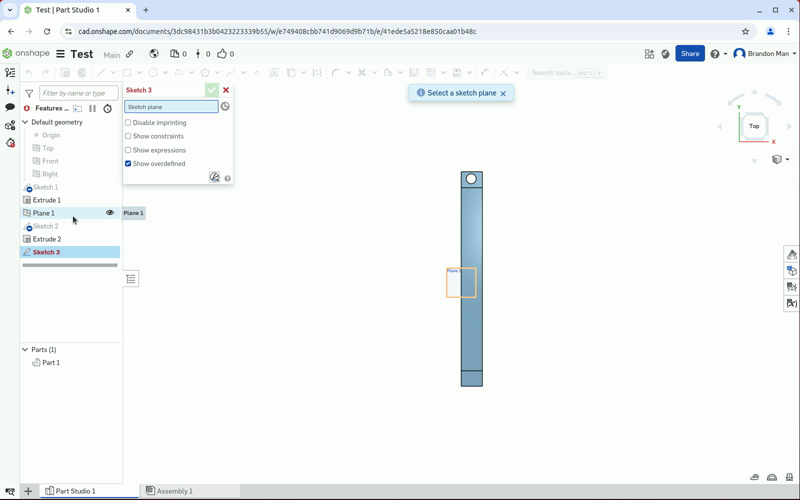
click(73, 215)
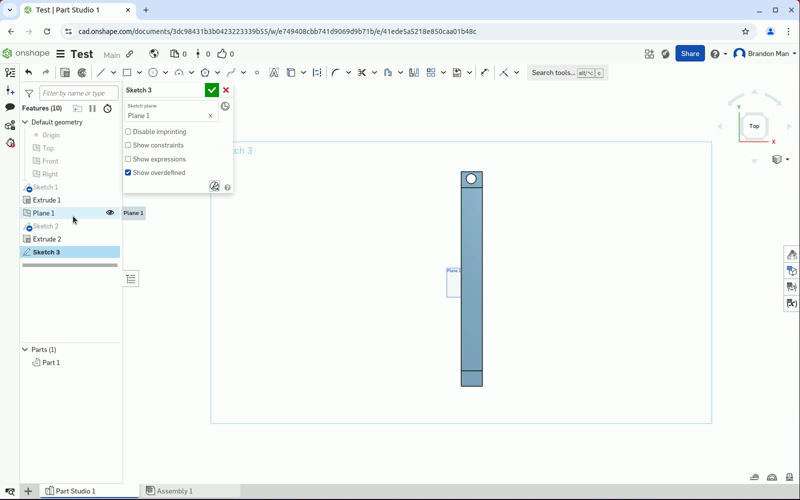
mouse_move(73, 352)
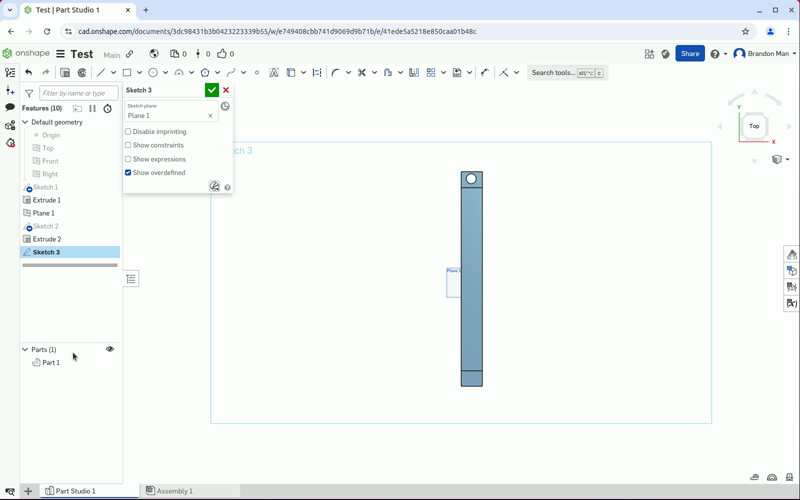
key(y)
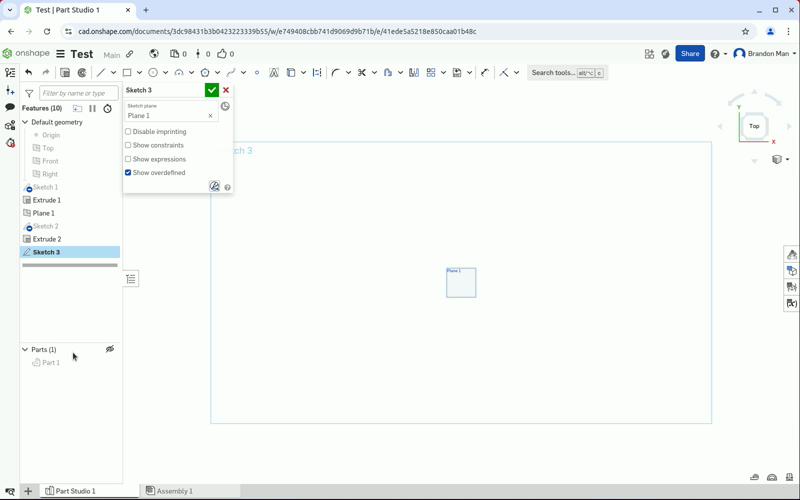
key(c)
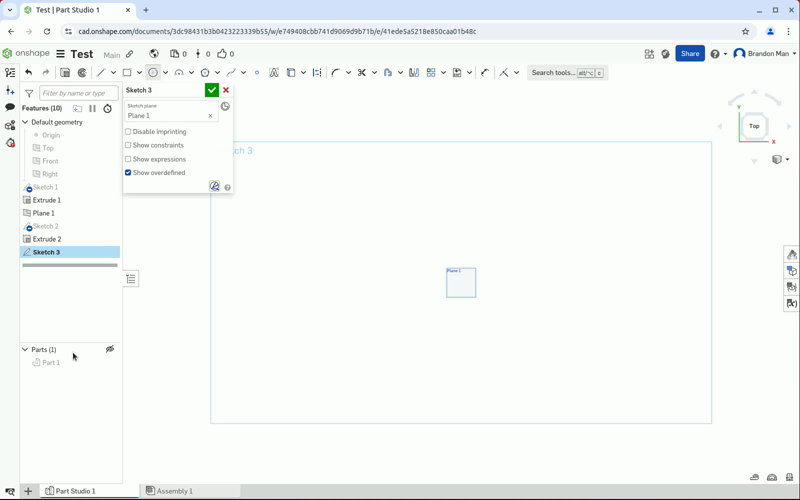
key_down(shift)
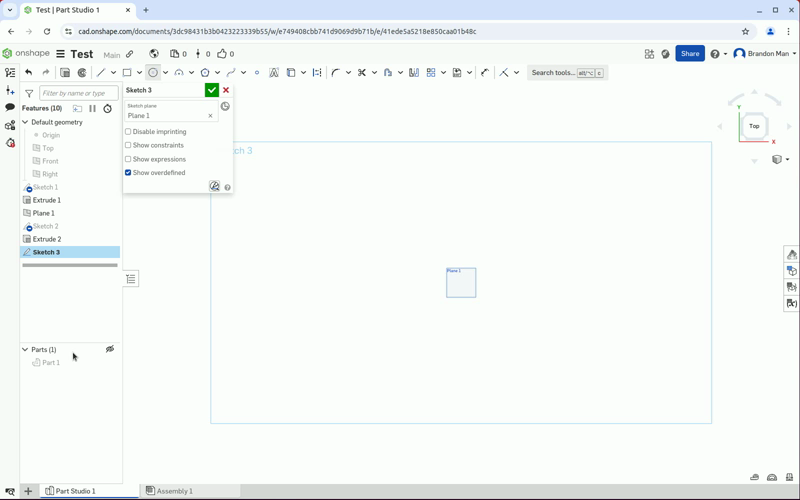
mouse_move(471, 378)
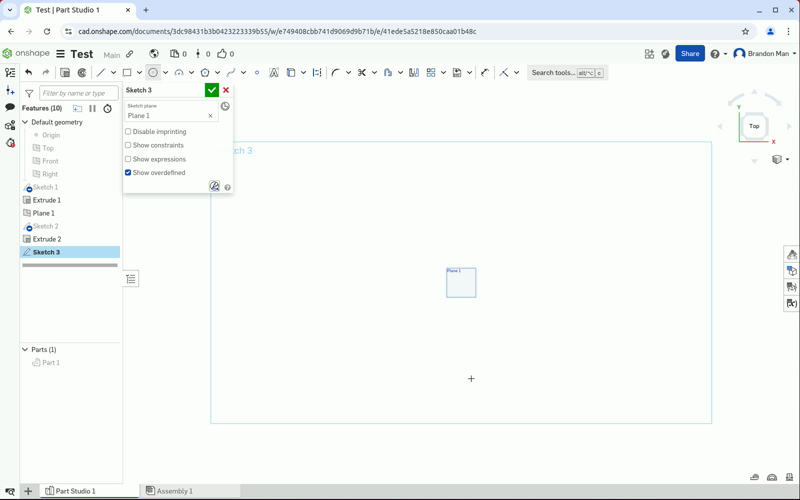
click(471, 378)
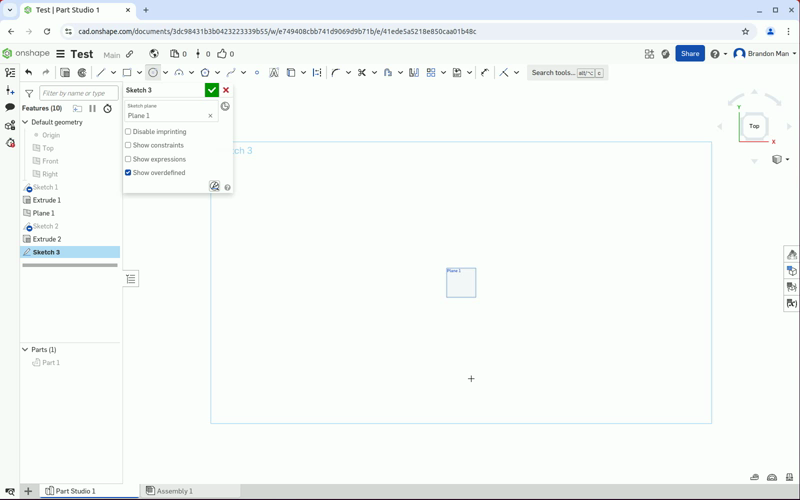
key_up(shift)
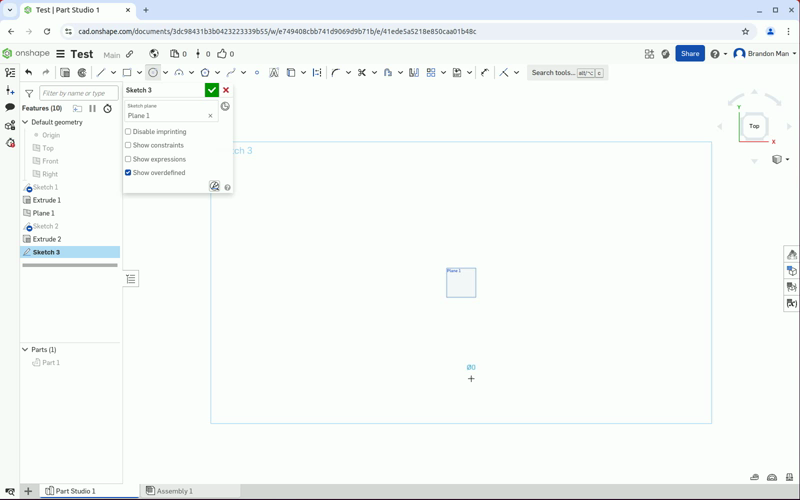
mouse_move(476, 378)
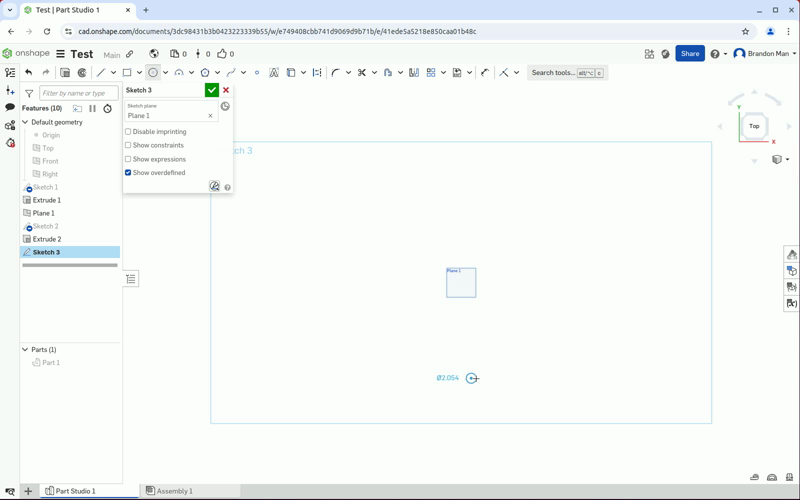
click(476, 378)
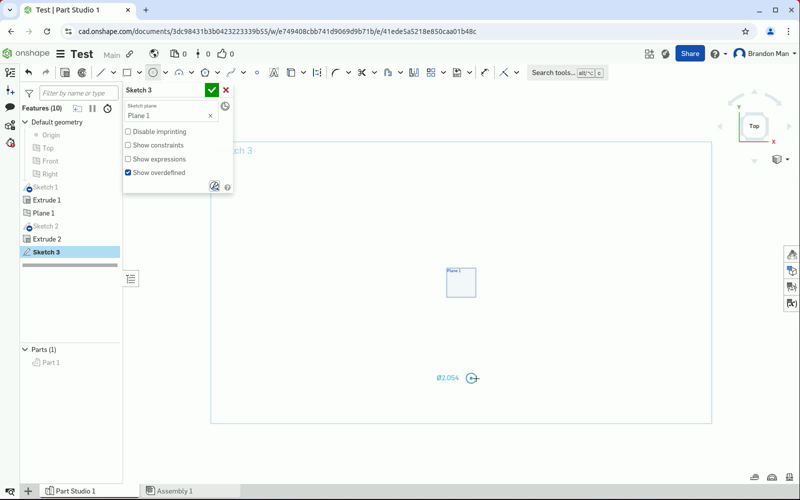
key(esc)
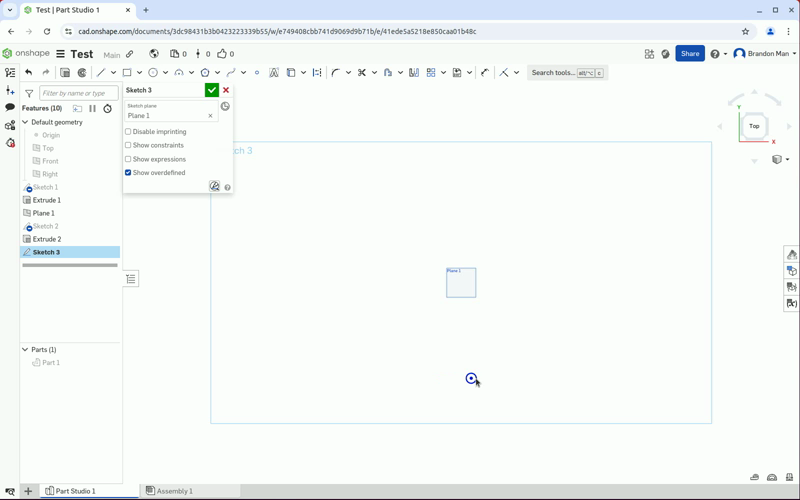
mouse_move(469, 374)
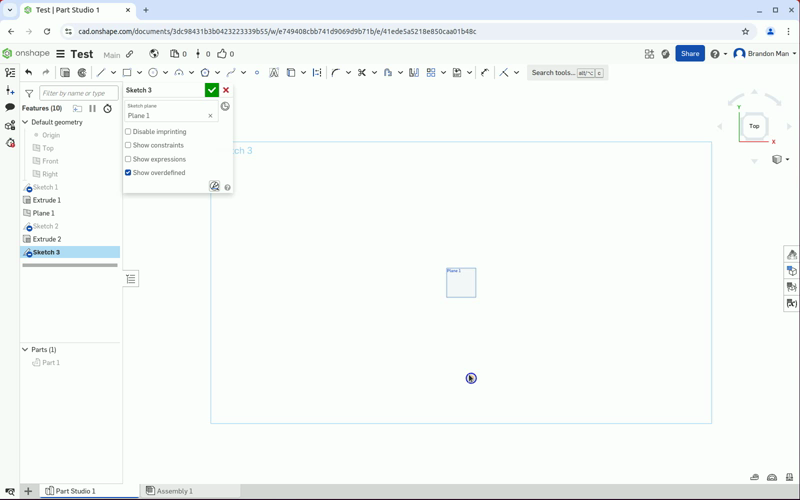
scroll(6)
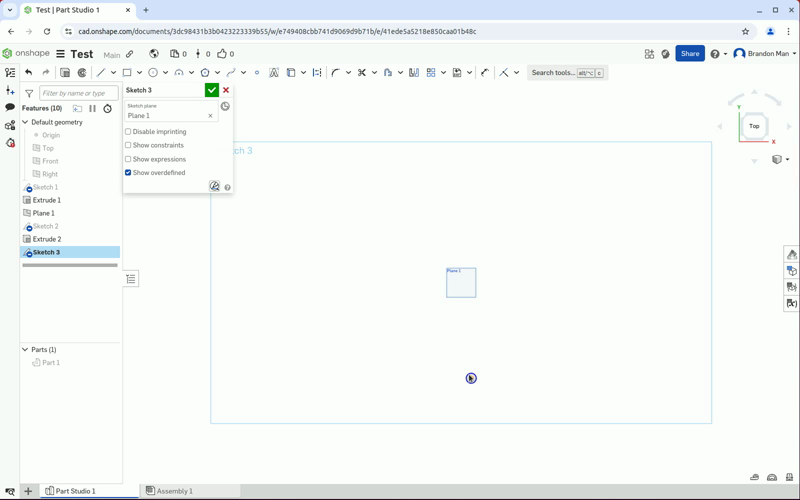
scroll(6)
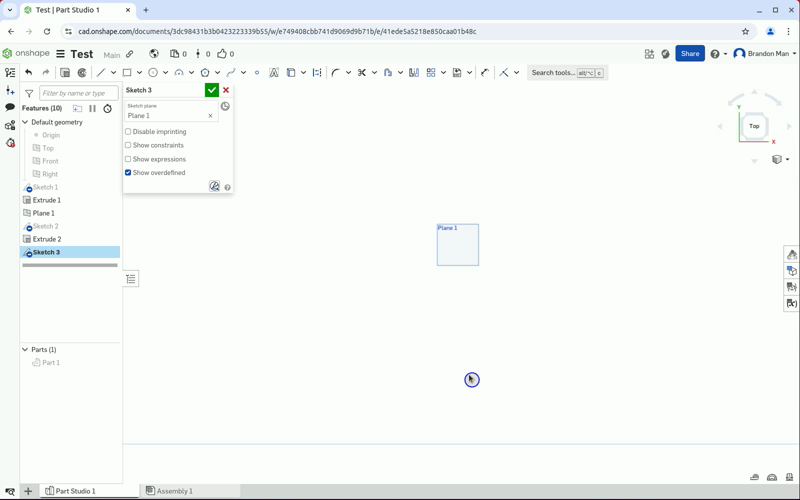
scroll(6)
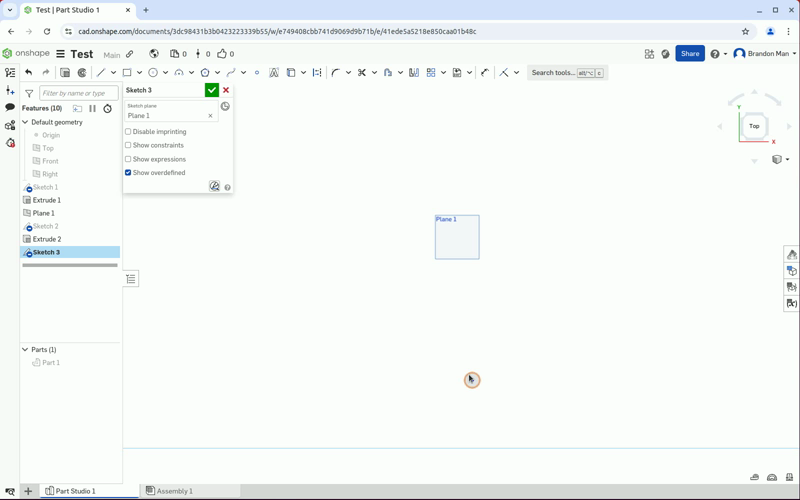
scroll(6)
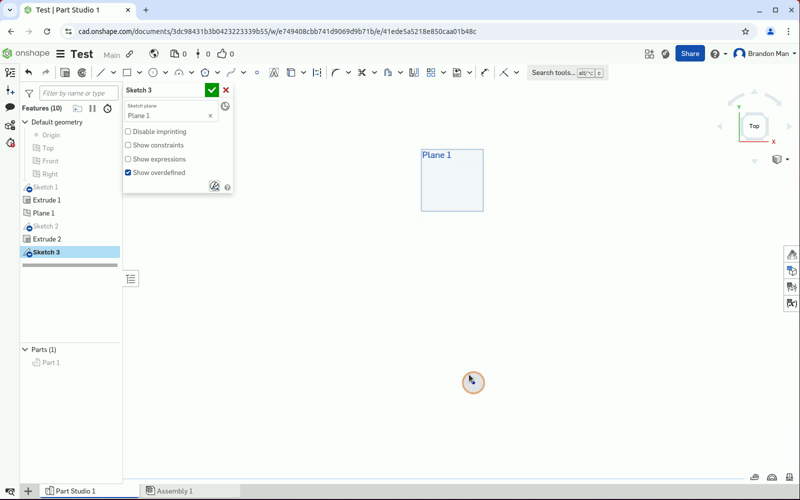
scroll(6)
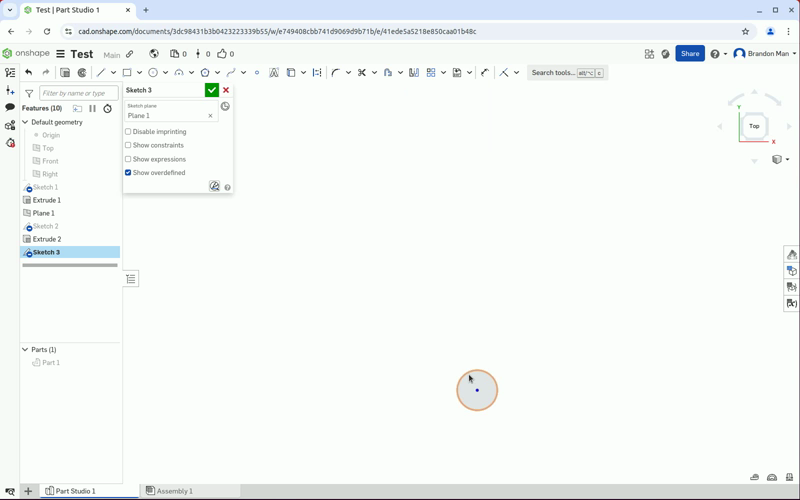
scroll(6)
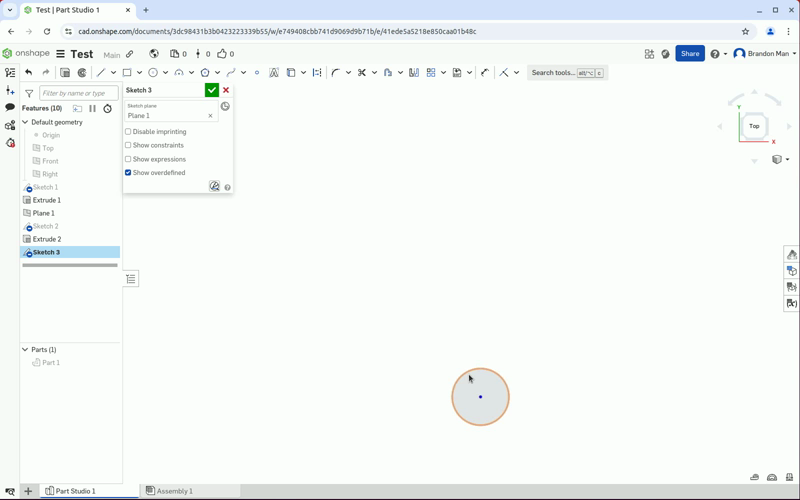
scroll(6)
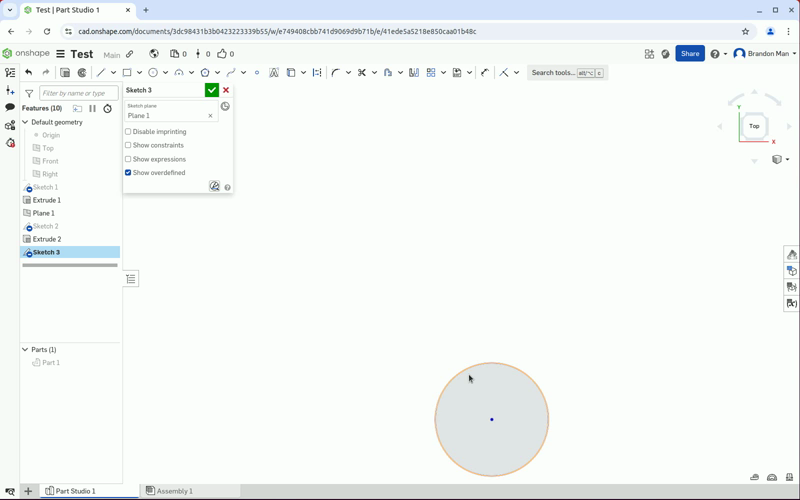
click(469, 374)
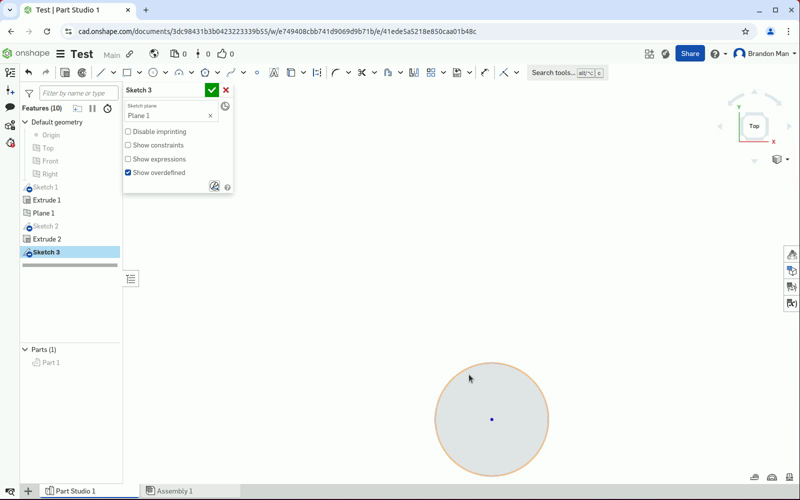
scroll(-6)
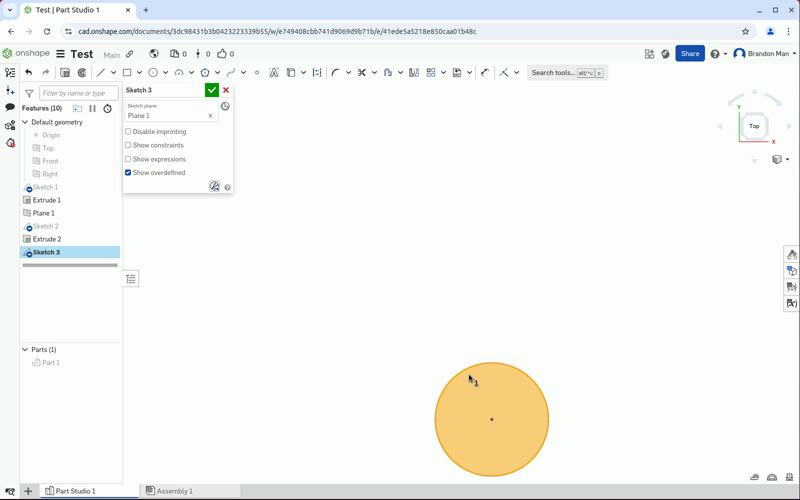
scroll(-6)
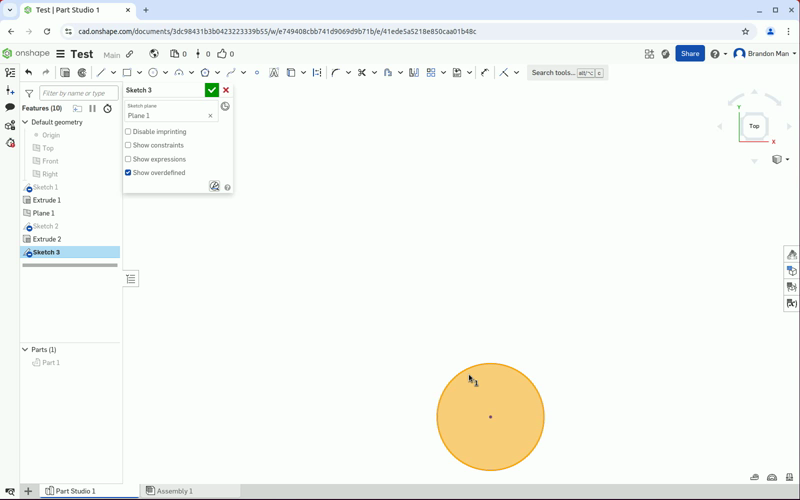
scroll(-6)
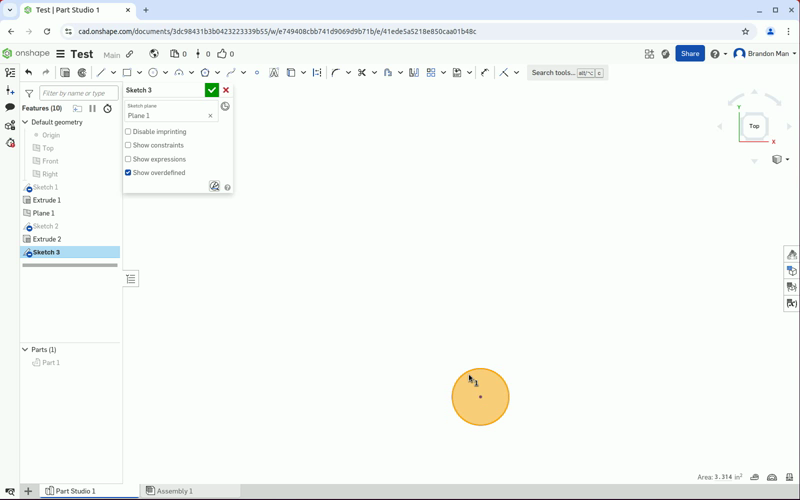
scroll(-6)
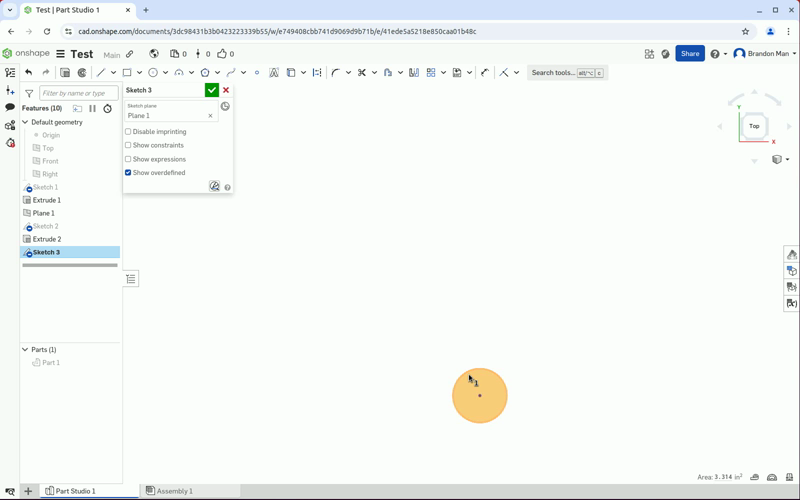
scroll(-6)
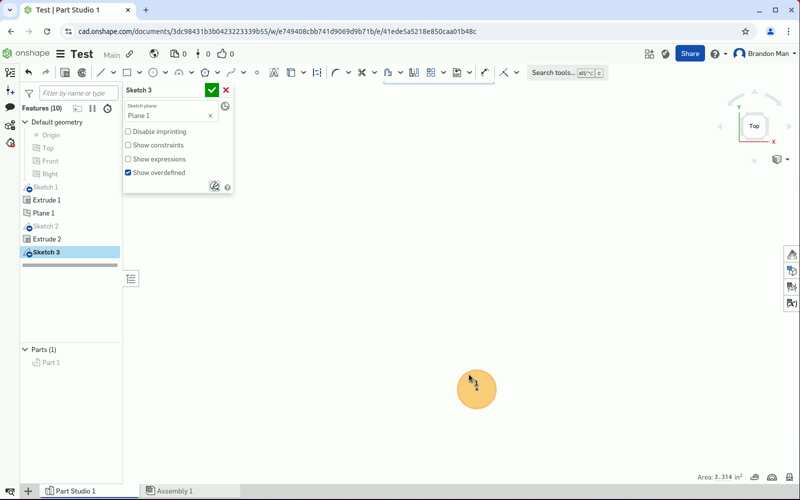
scroll(-6)
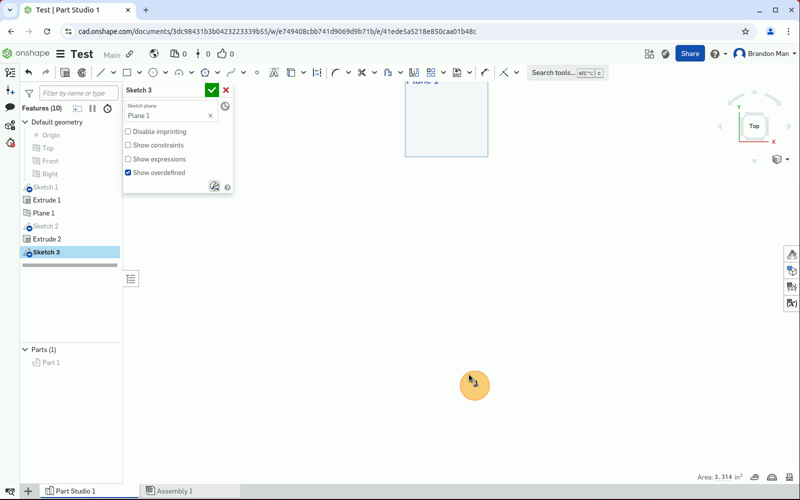
scroll(-6)
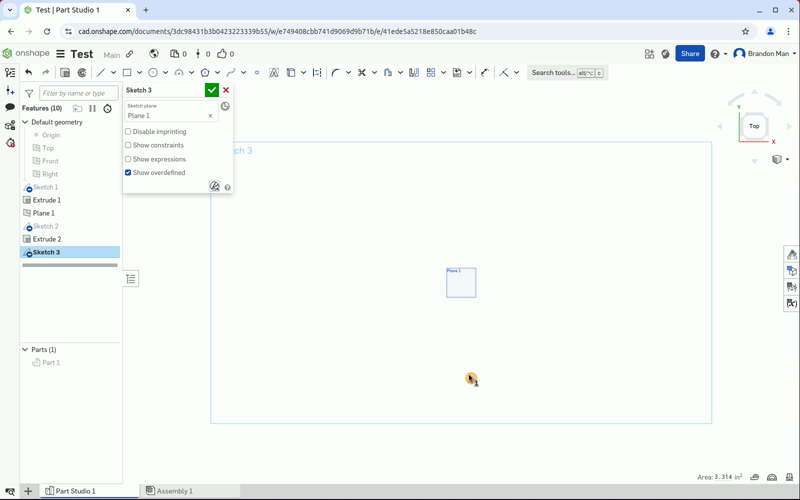
mouse_move(73, 352)
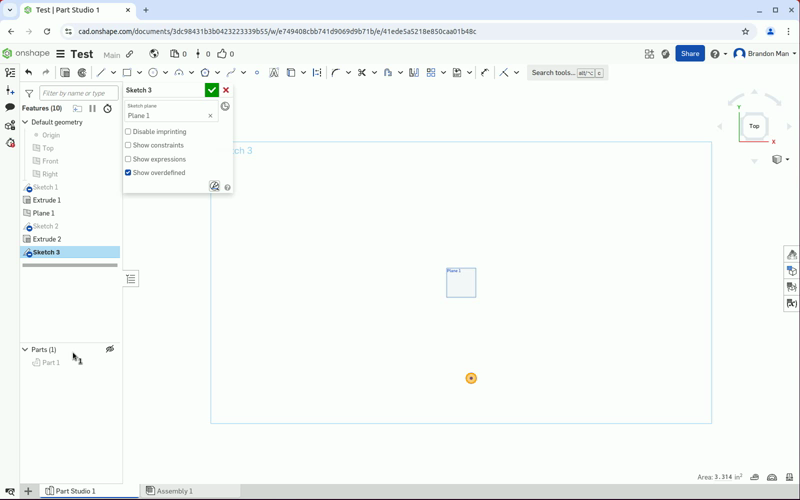
key(shift+y)
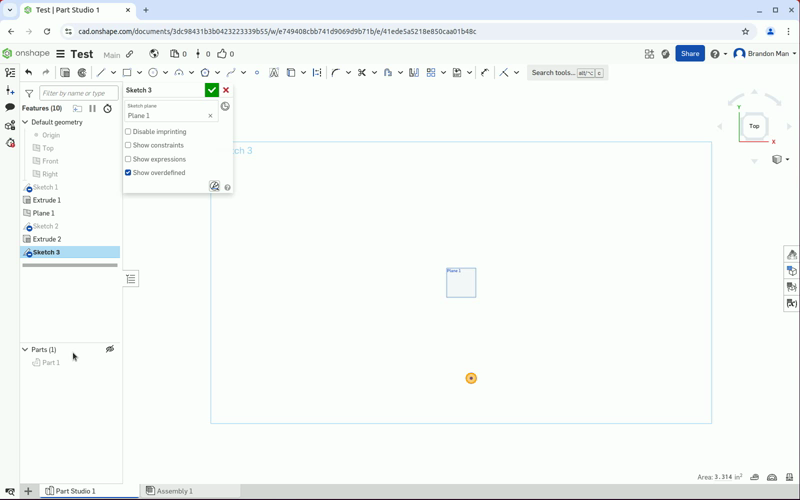
key(shift+e)
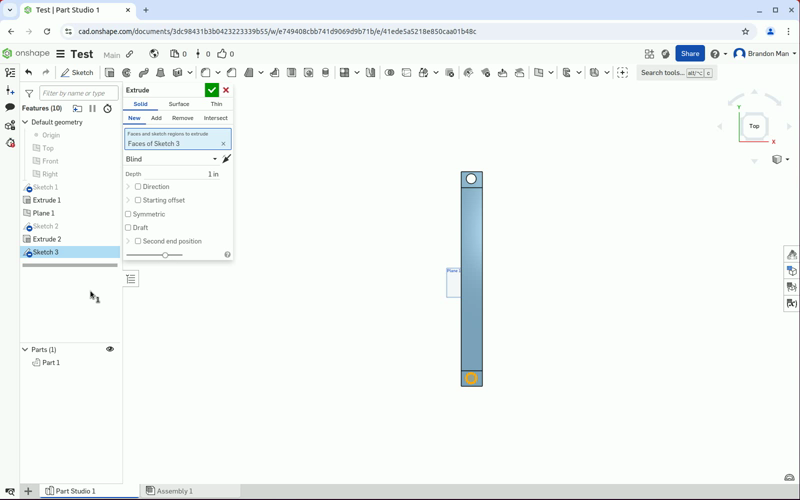
mouse_move(143, 106)
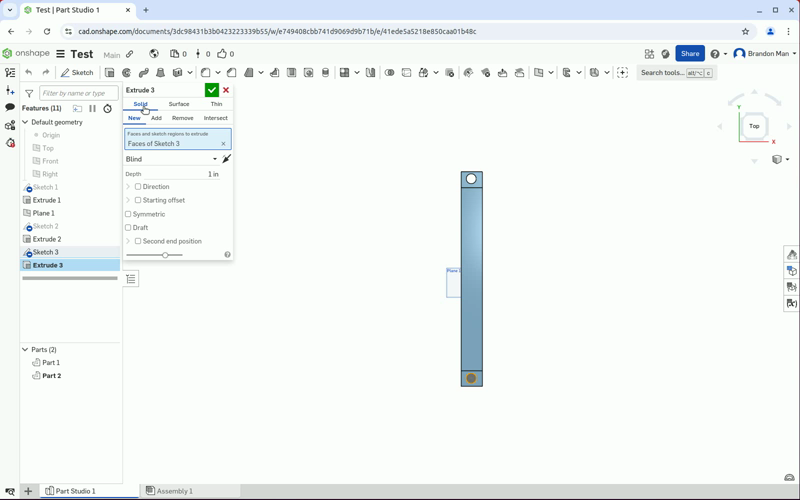
click(143, 106)
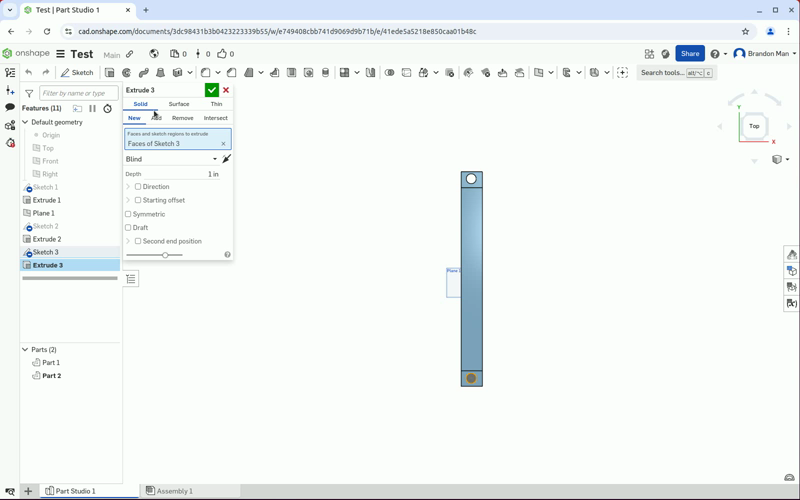
mouse_move(186, 120)
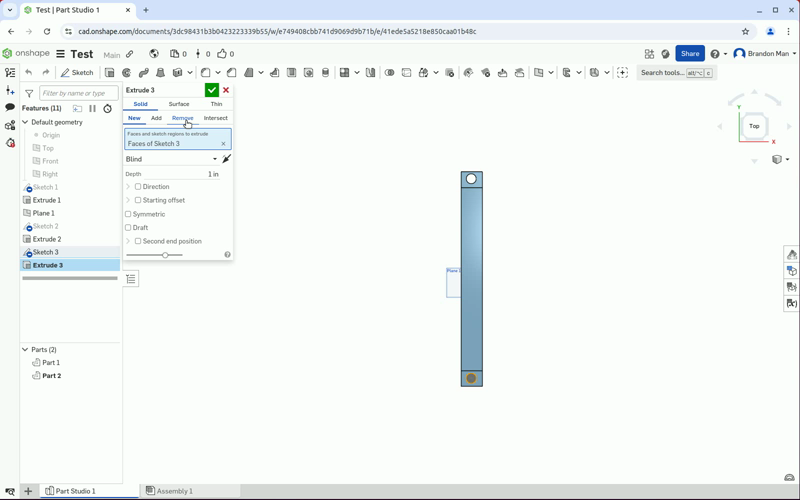
click(186, 120)
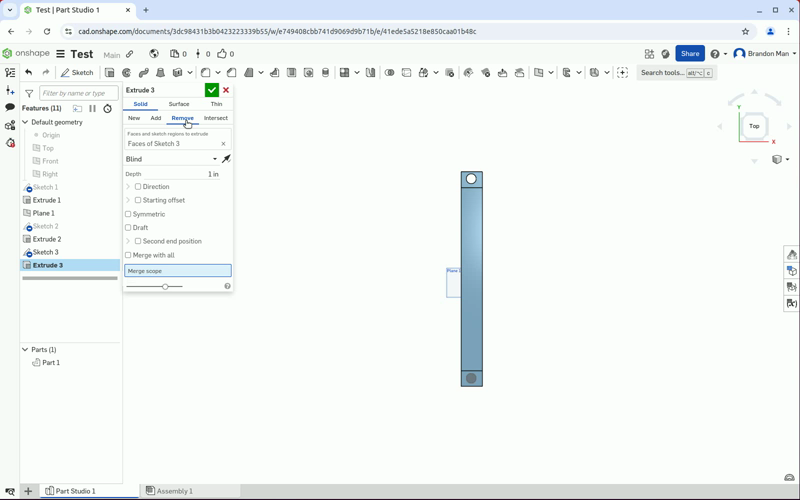
key(tab, 4)
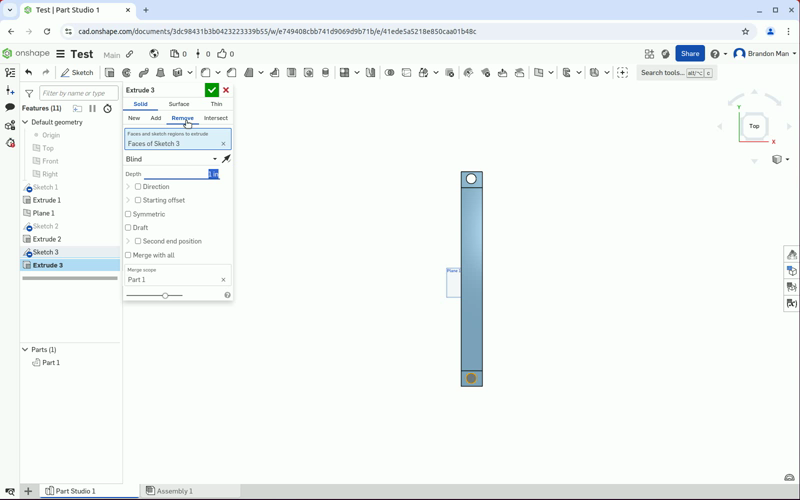
text(10.832)
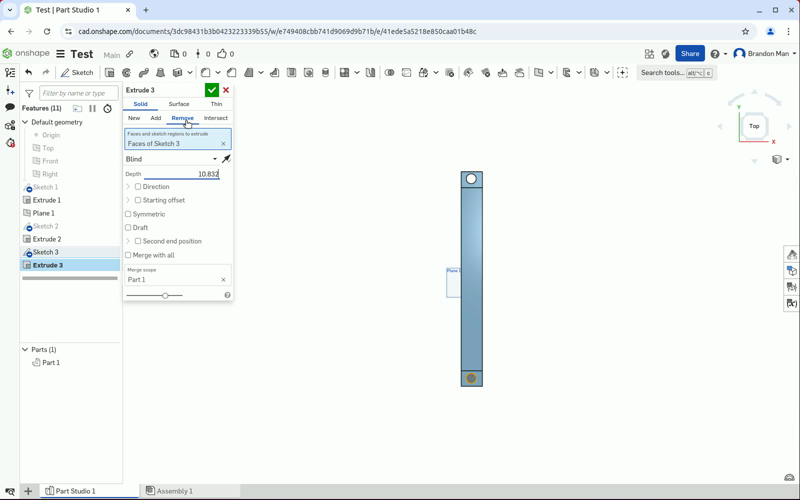
key(tab, 6)
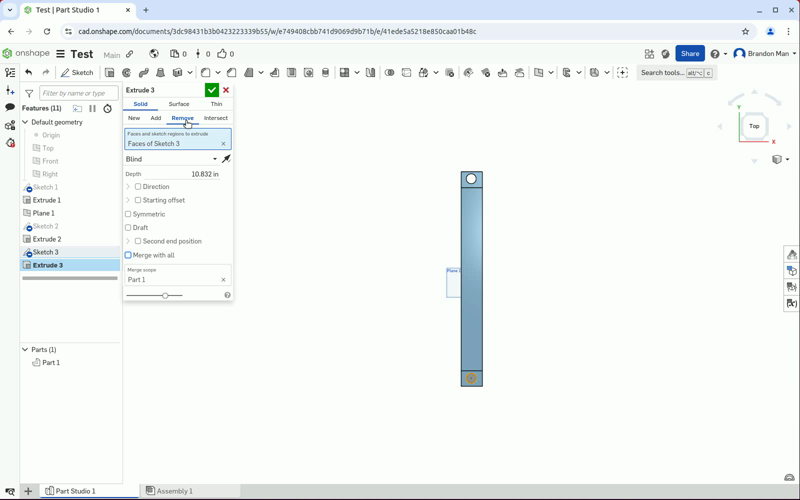
key(space)
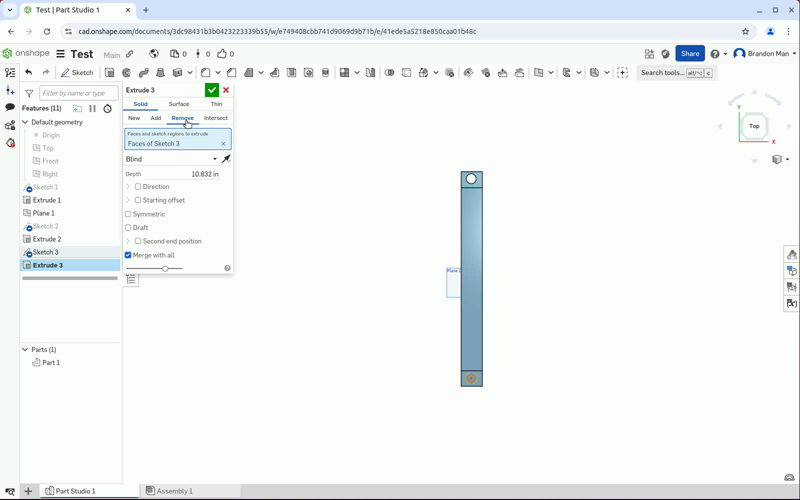
key(enter)
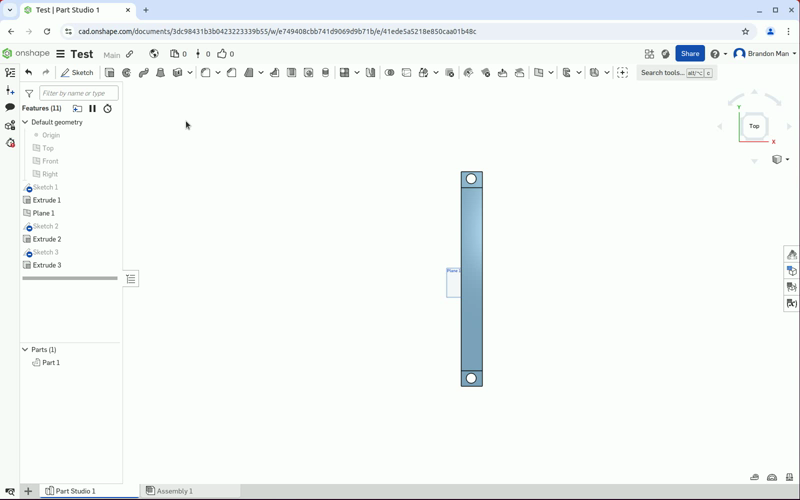
key(shift+h)
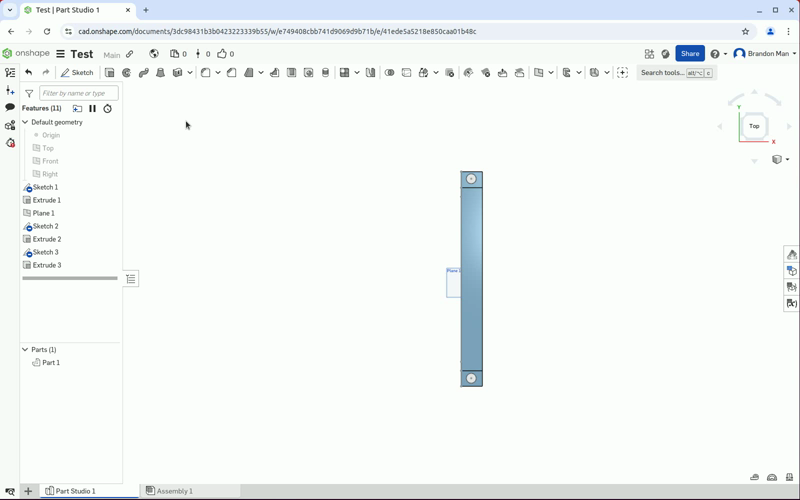
key(shift+h)
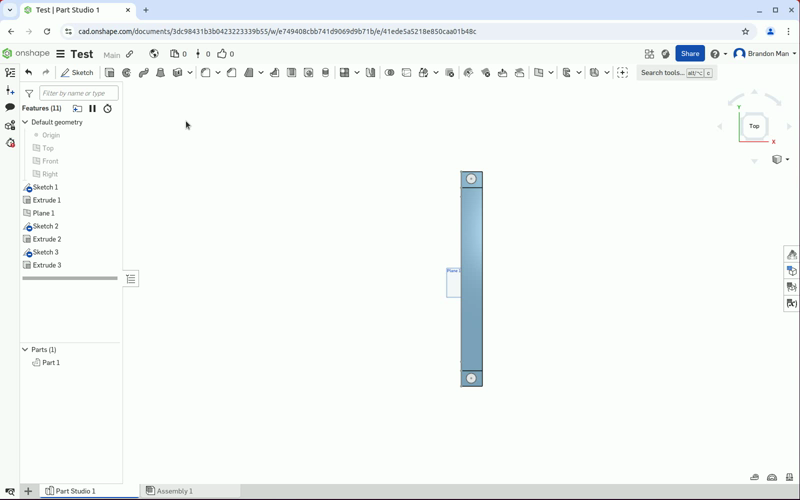
key(shift+7)
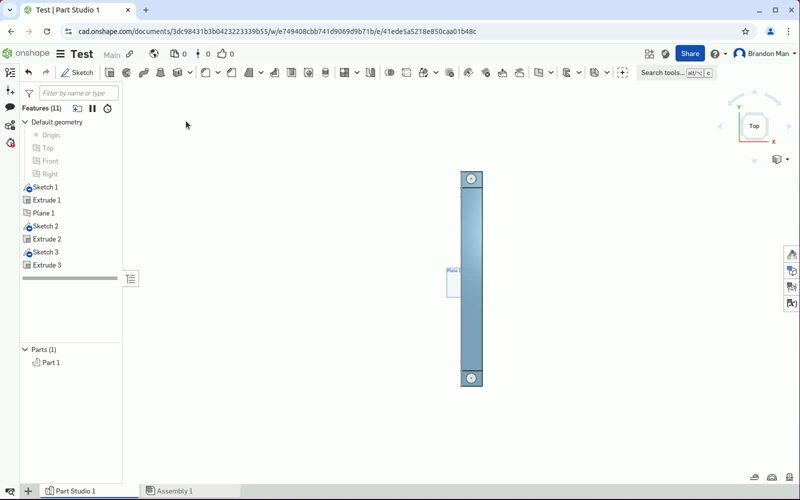
key(up, 3)
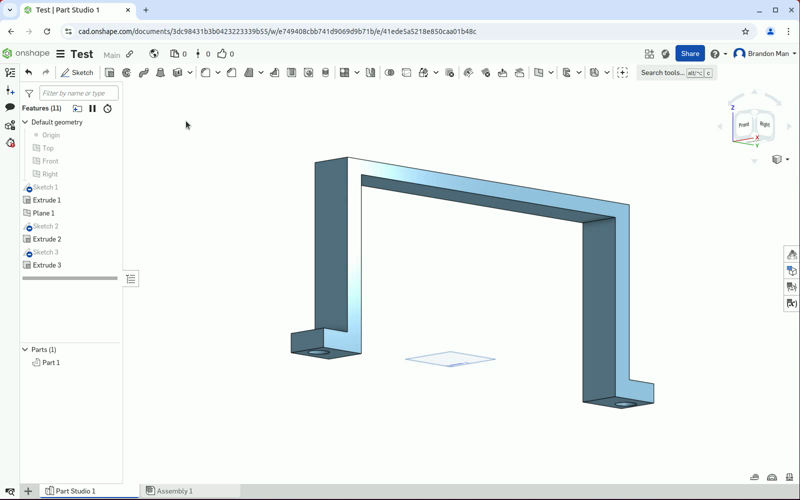
key(left, 3)
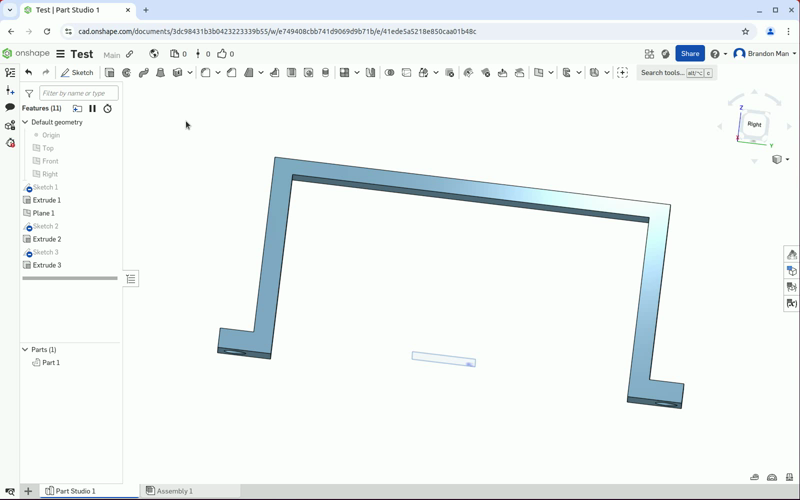
key(right, 3)
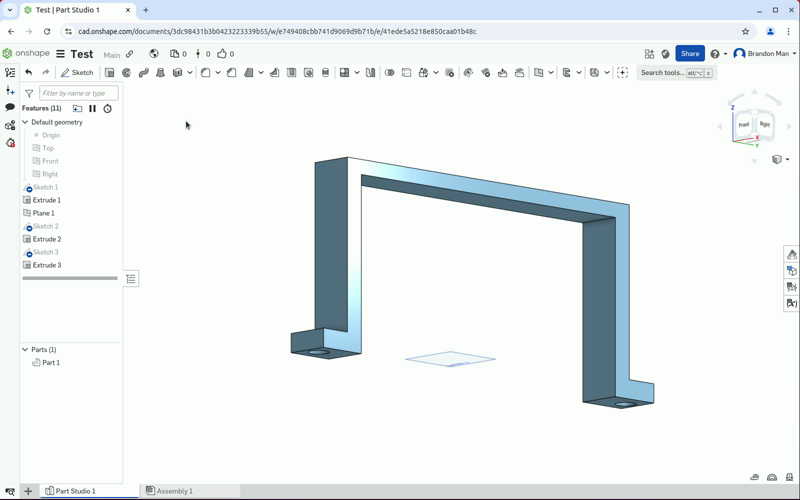
key(down, 3)
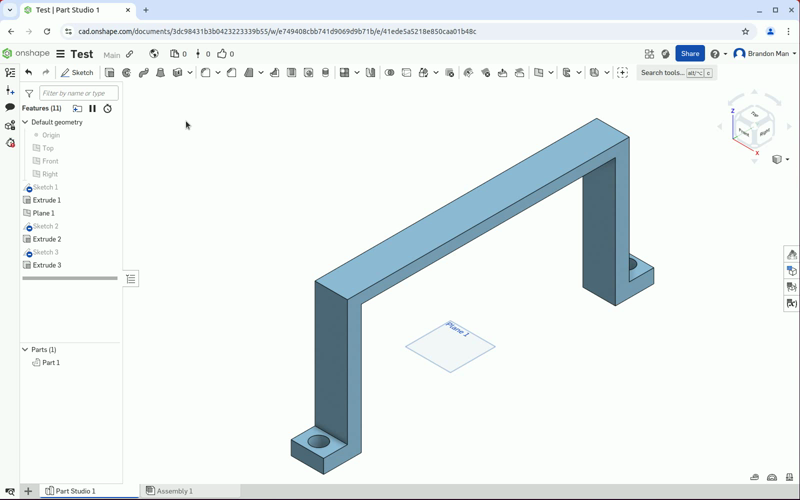
mouse_move(73, 189)
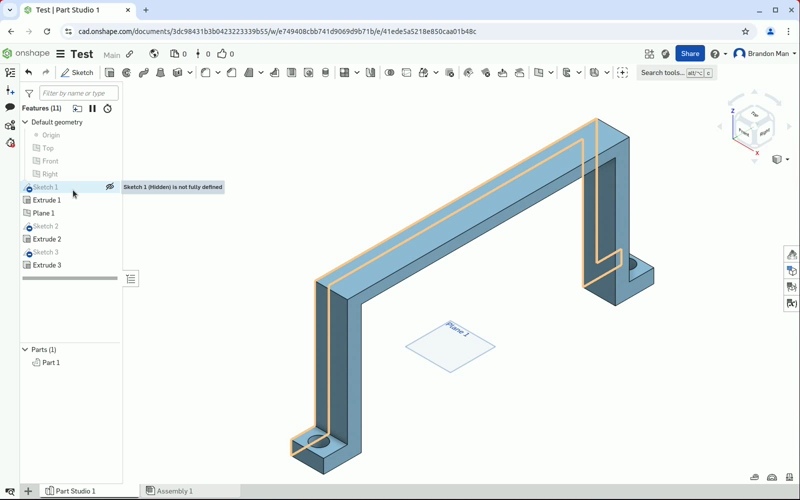
click(73, 189)